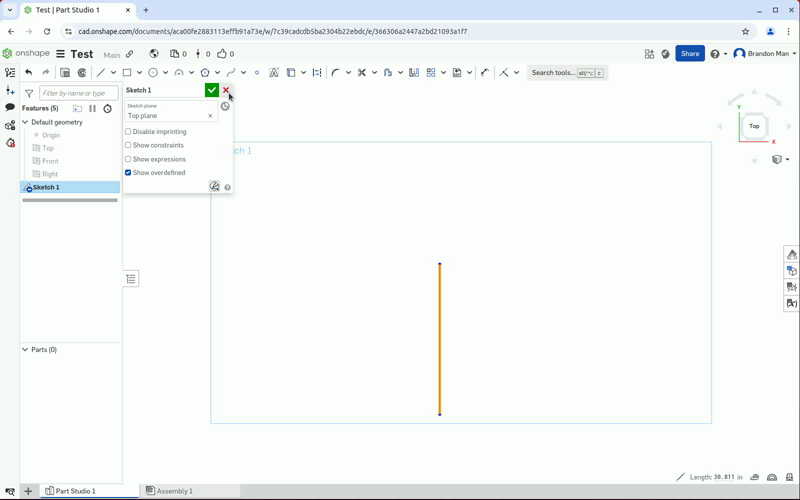
key(shift+h)
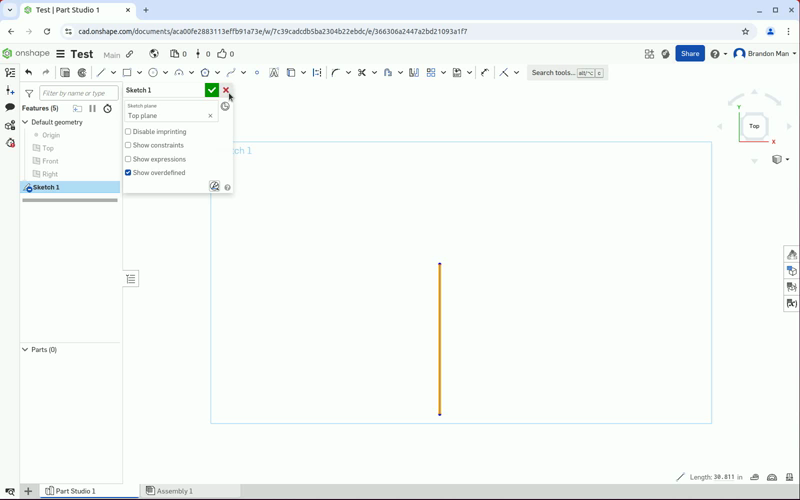
key(shift+s)
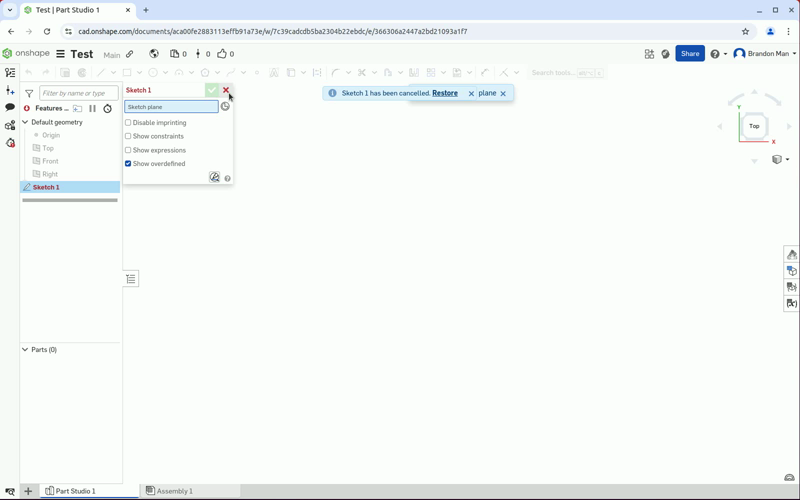
mouse_move(73, 150)
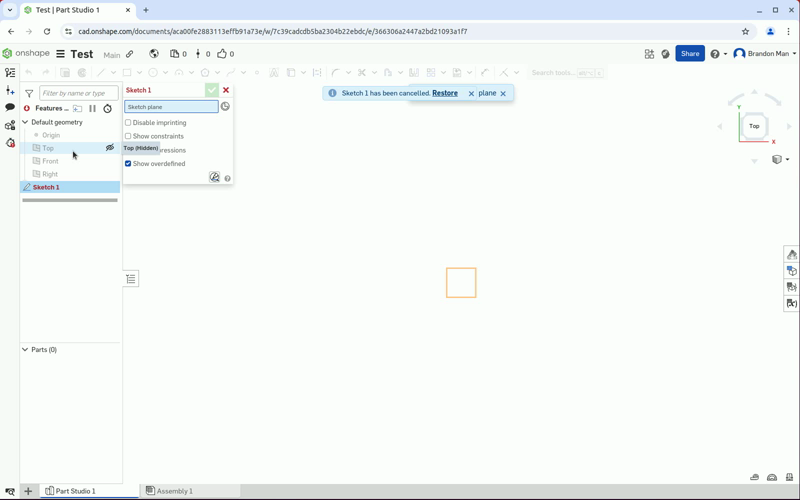
click(73, 150)
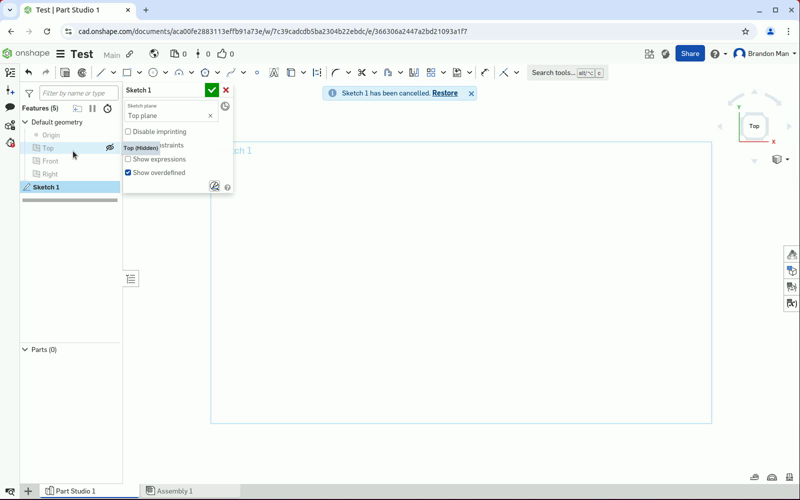
mouse_move(73, 352)
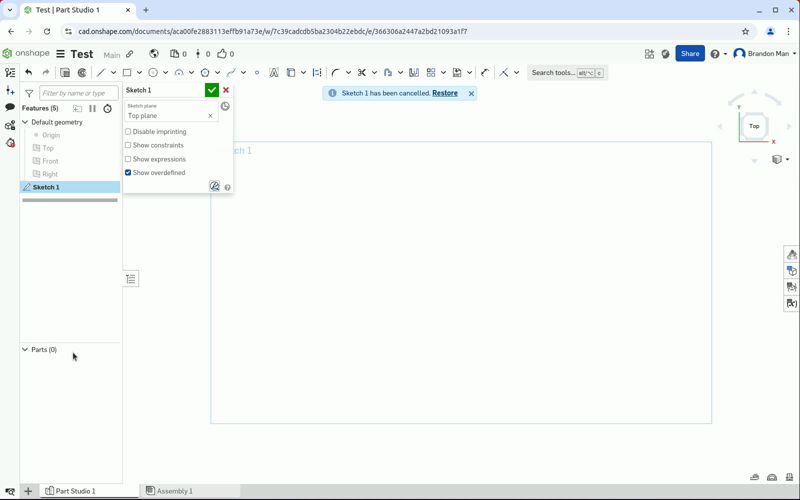
key(y)
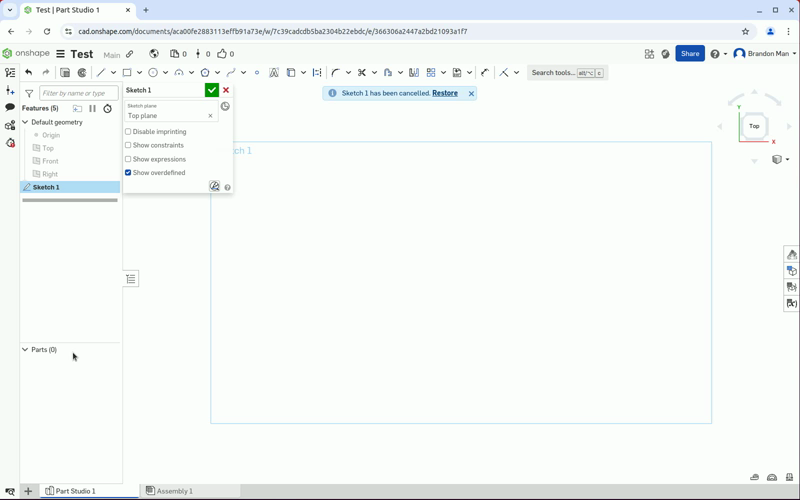
key(l)
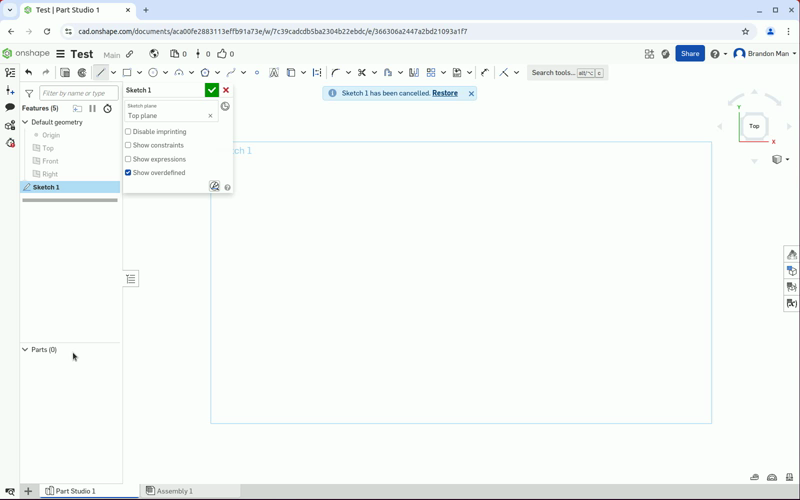
key_down(shift)
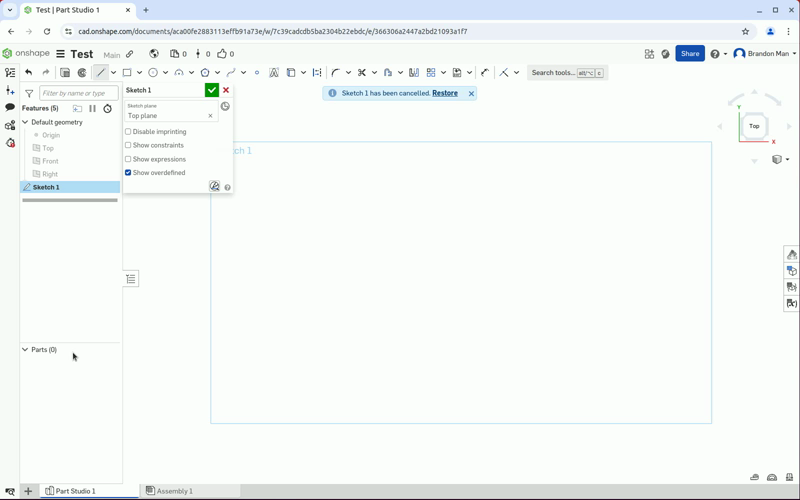
mouse_move(348, 260)
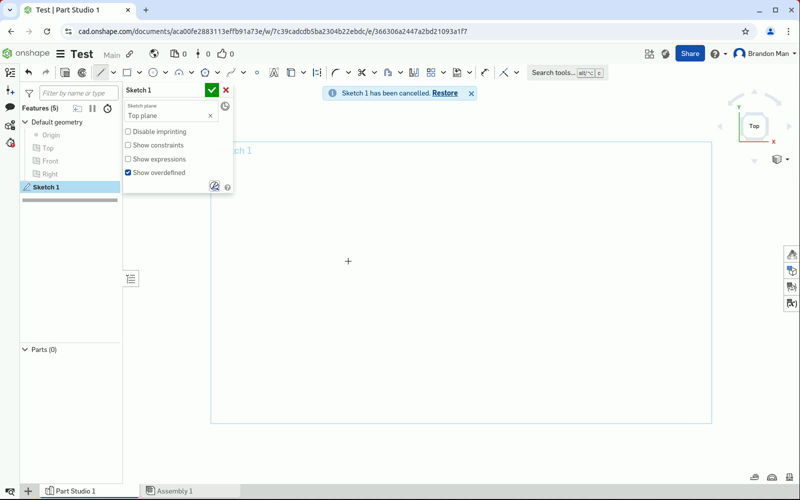
click(348, 260)
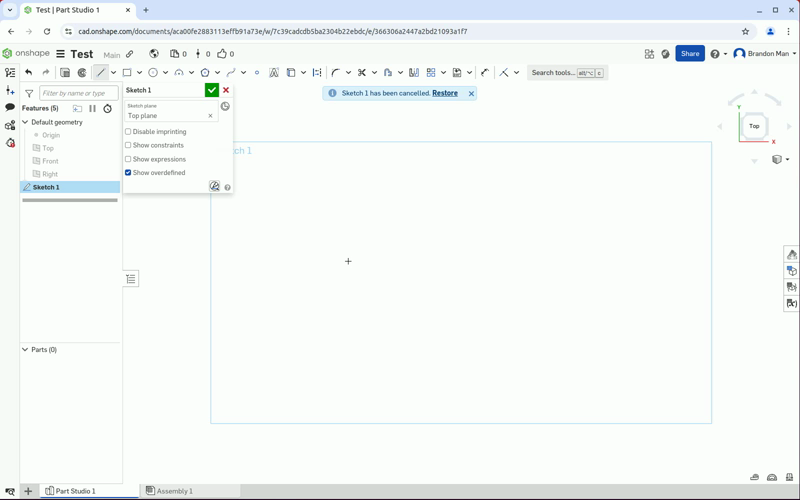
key_up(shift)
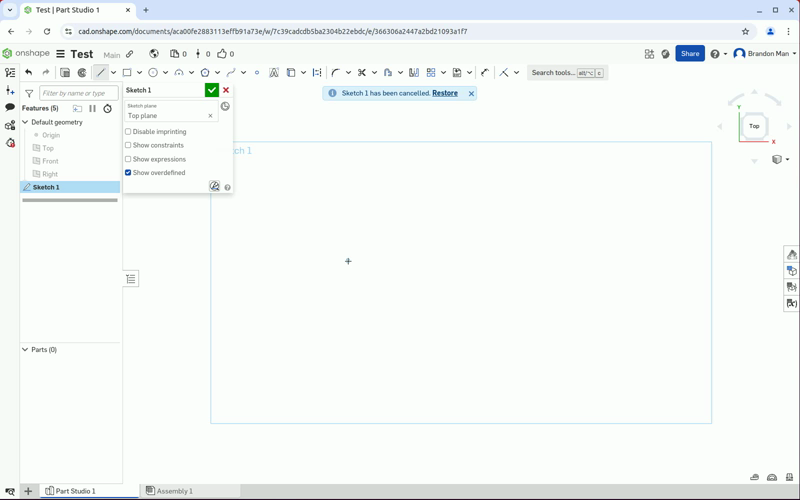
key_down(shift)
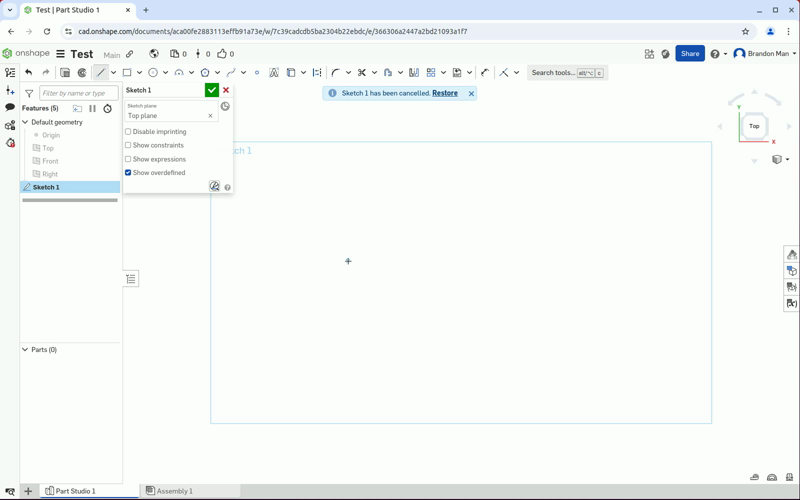
mouse_move(465, 260)
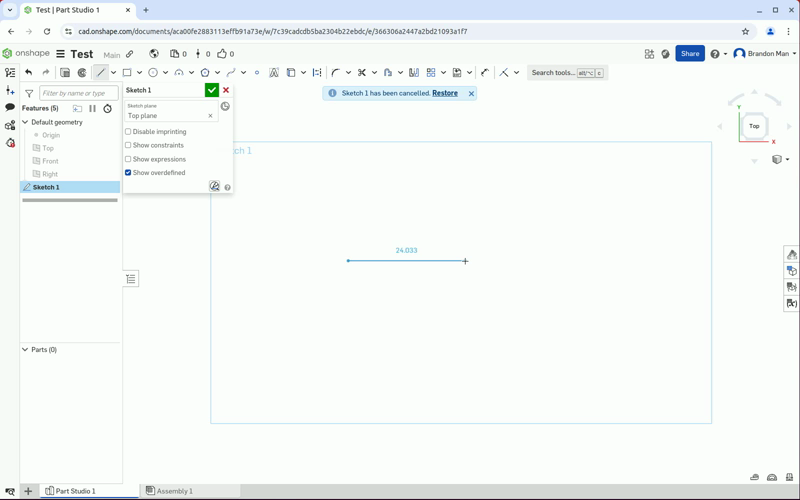
click(465, 260)
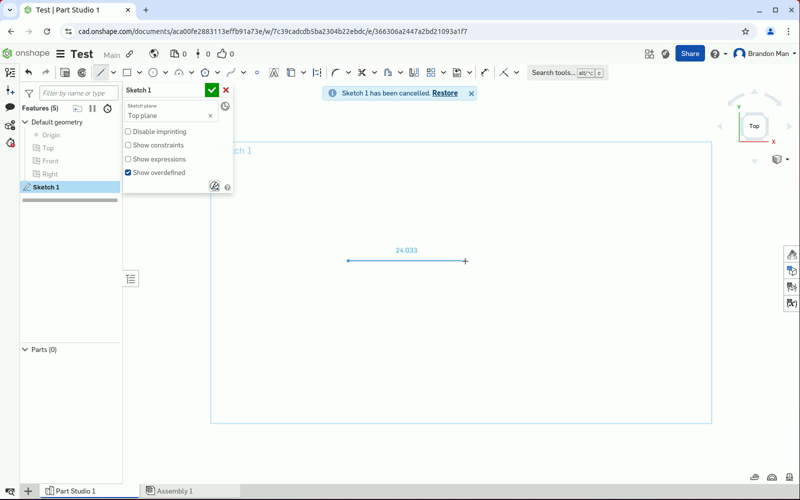
key_up(shift)
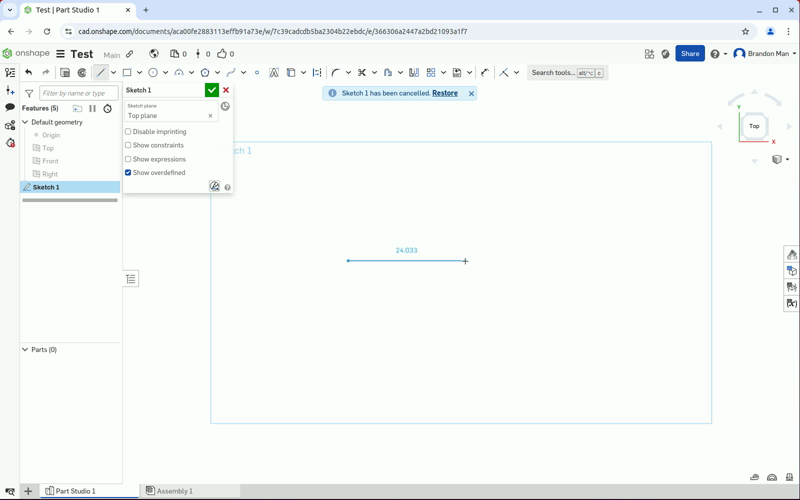
key_down(shift)
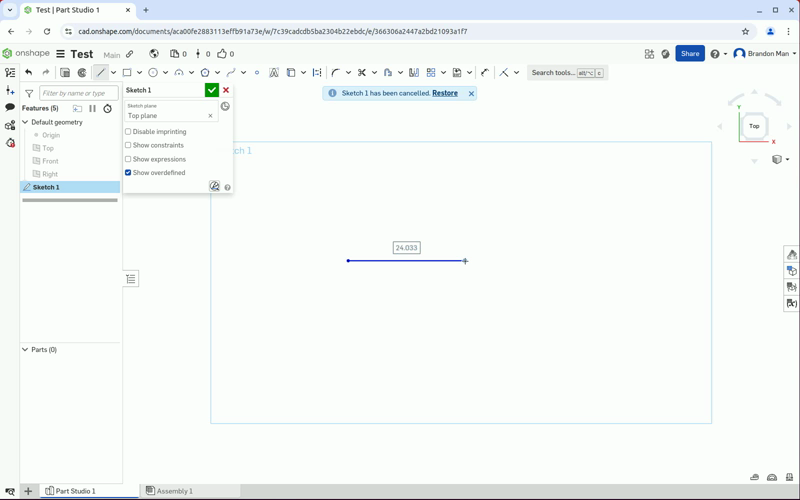
mouse_move(495, 260)
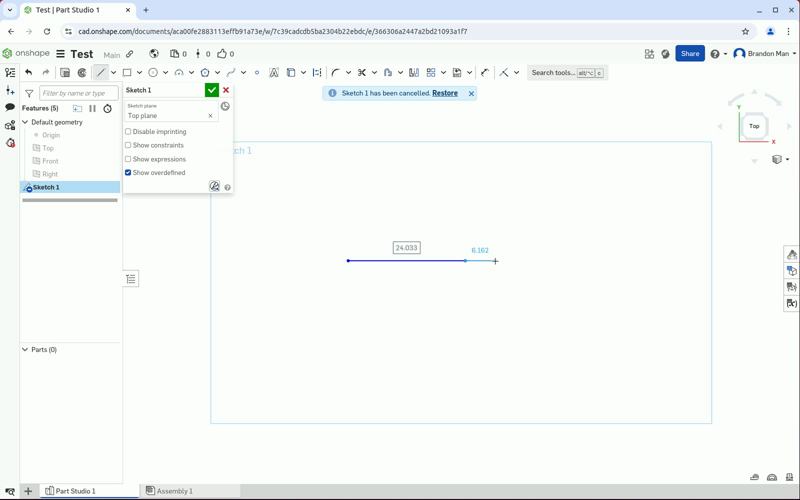
mouse_move(465, 240)
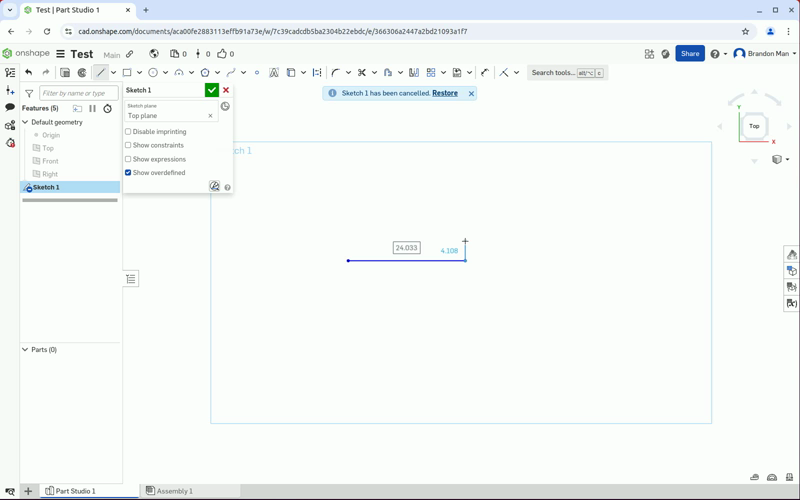
click(465, 240)
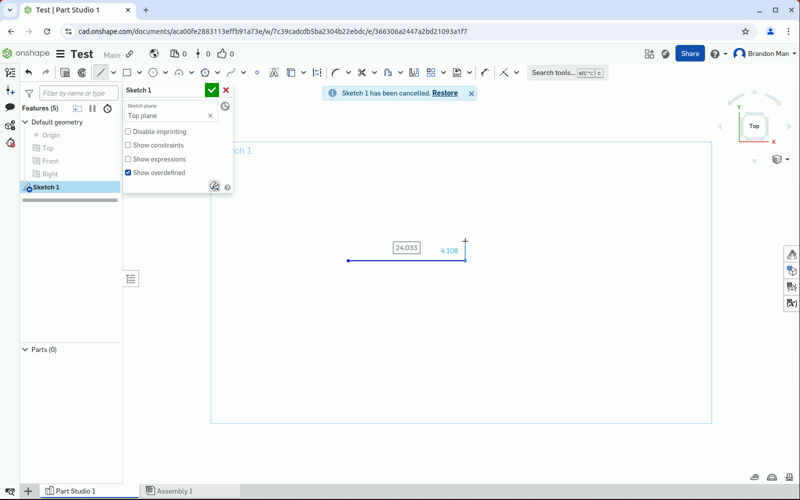
key_up(shift)
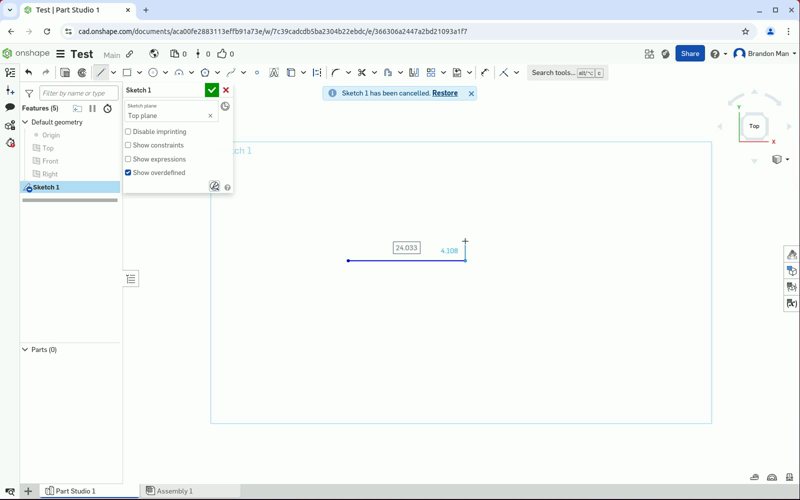
key_down(shift)
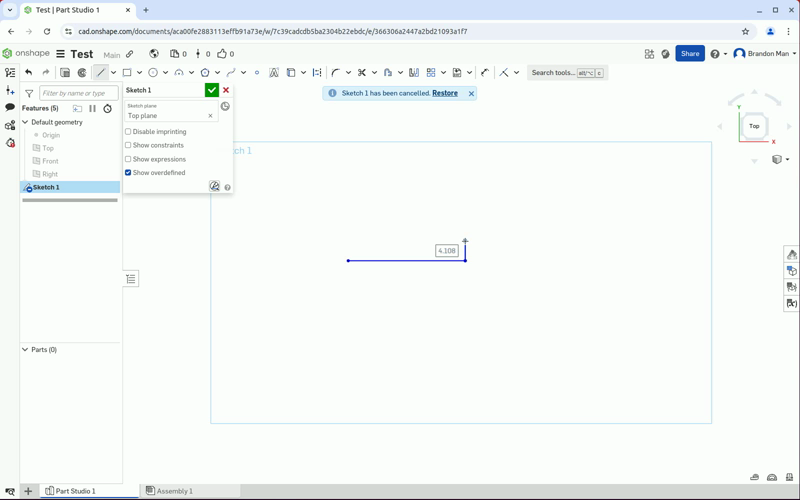
mouse_move(348, 240)
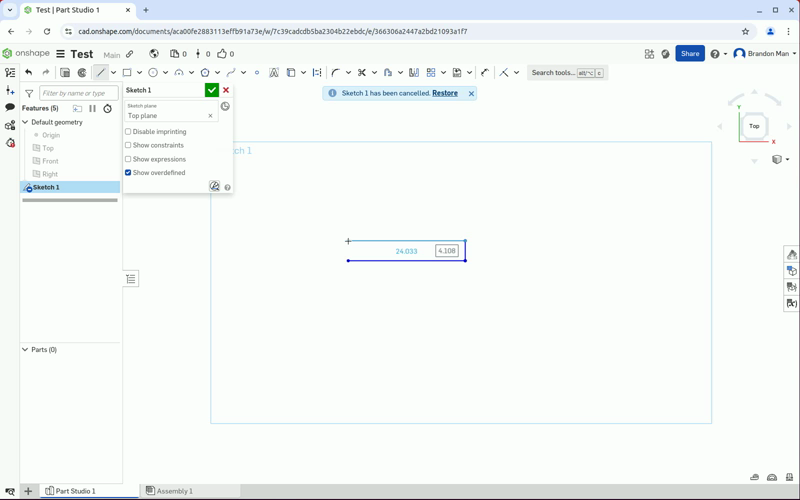
click(348, 240)
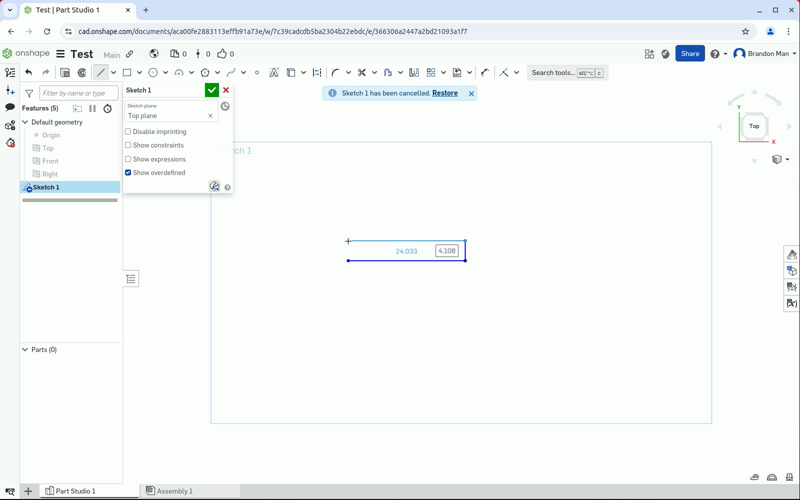
key_up(shift)
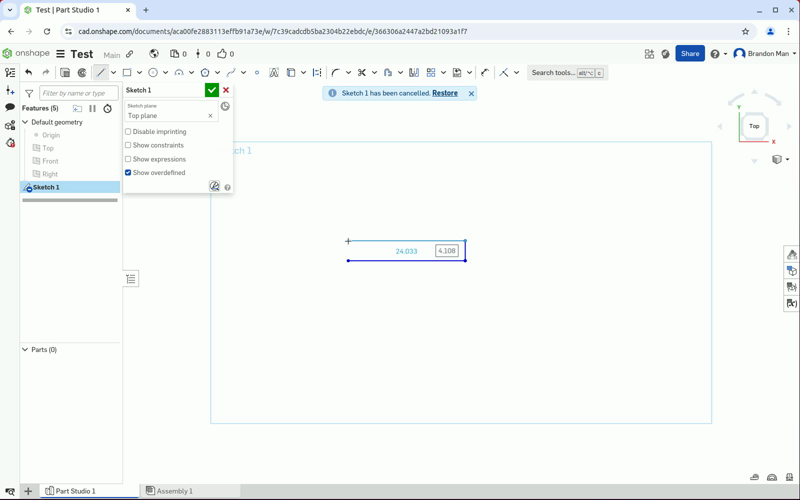
mouse_move(378, 240)
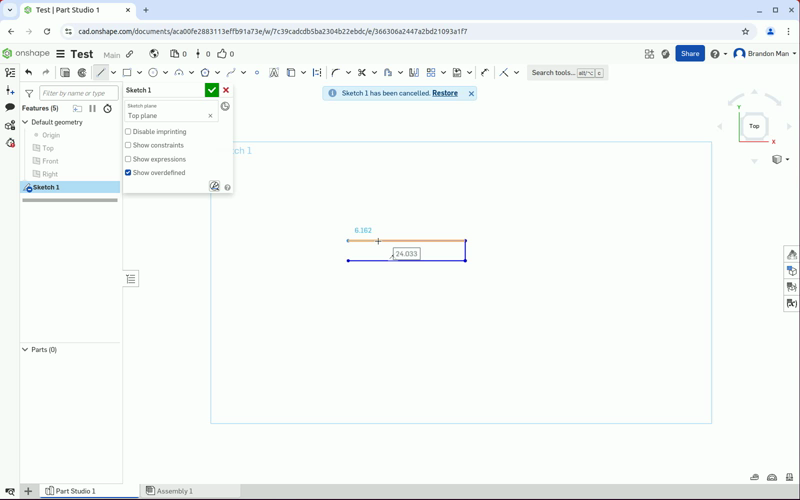
key_down(shift)
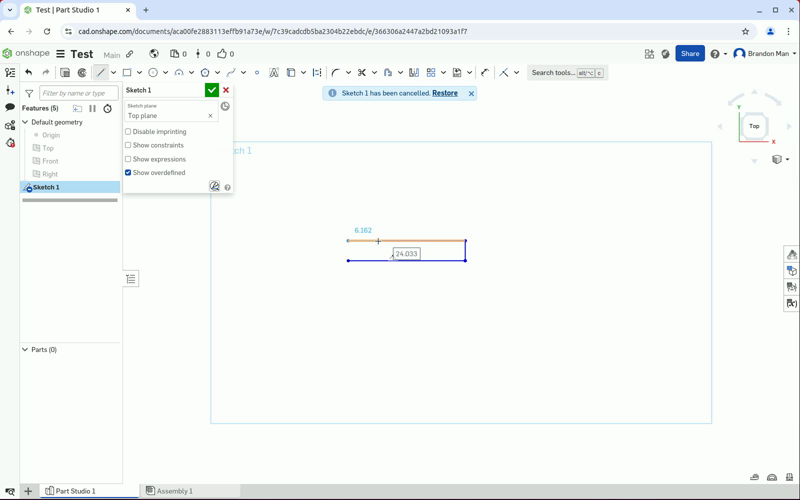
mouse_move(348, 260)
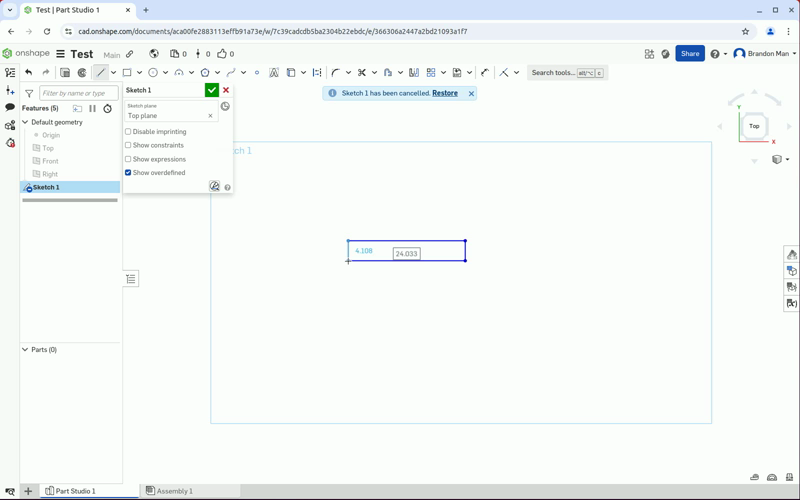
key_up(shift)
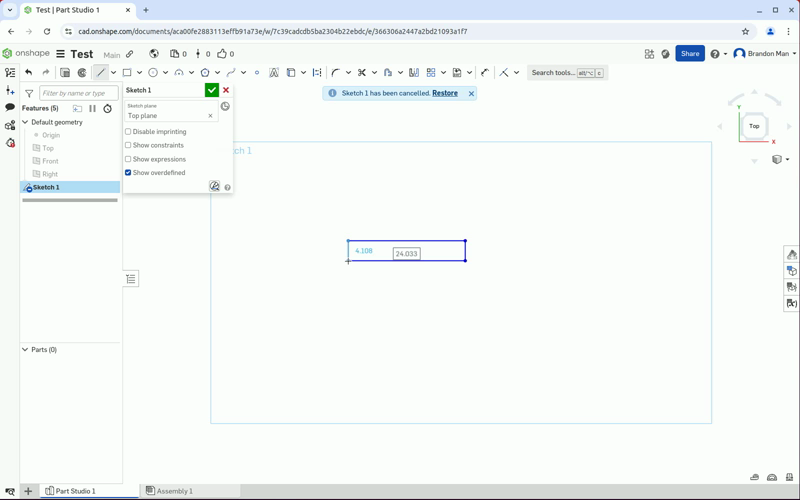
click(348, 260)
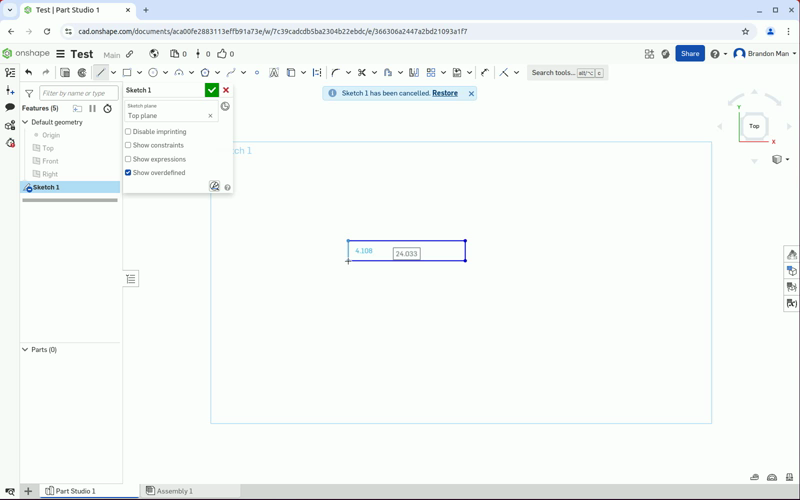
key(esc)
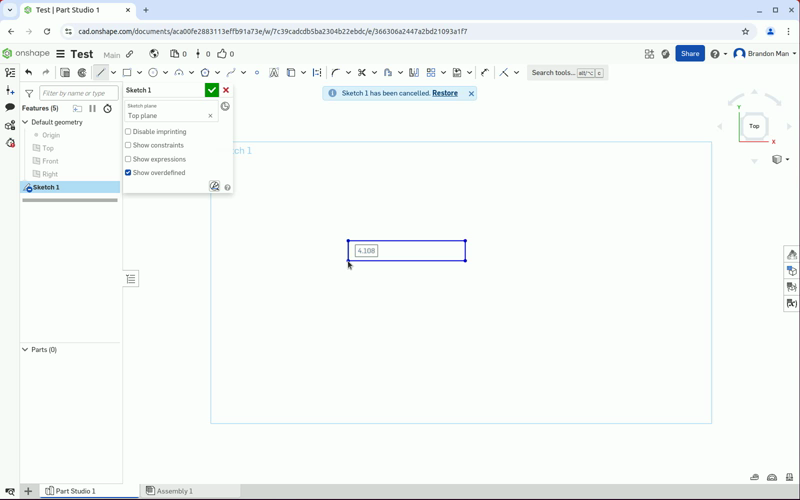
key(l)
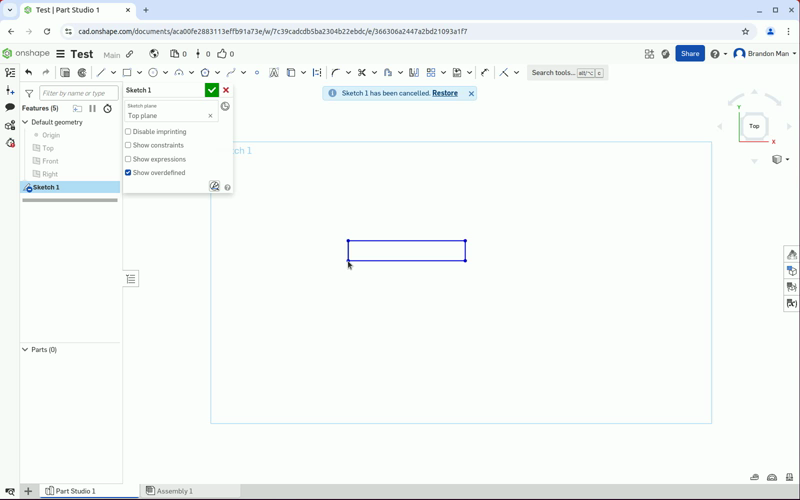
key_down(shift)
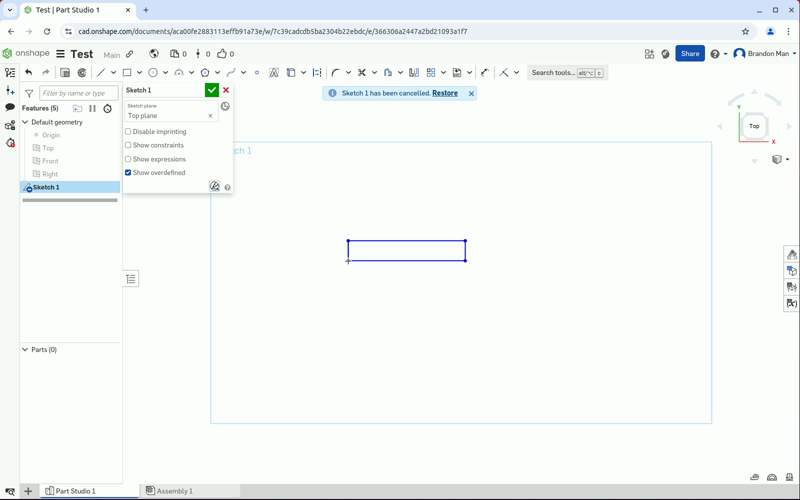
mouse_move(353, 255)
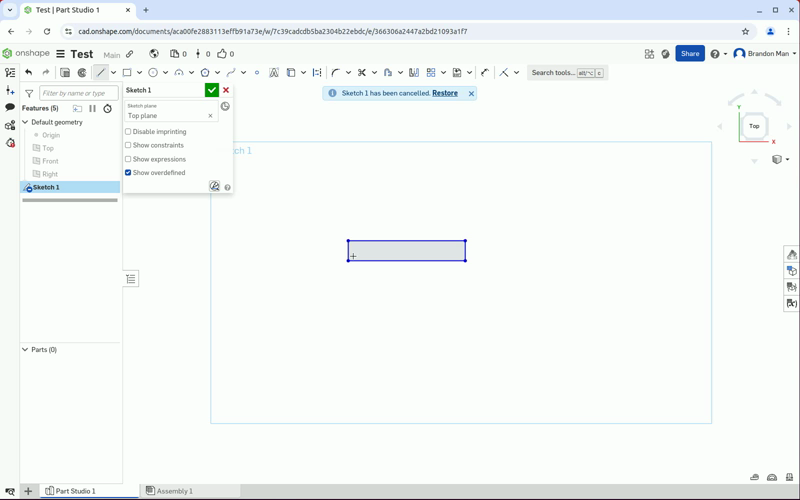
click(353, 255)
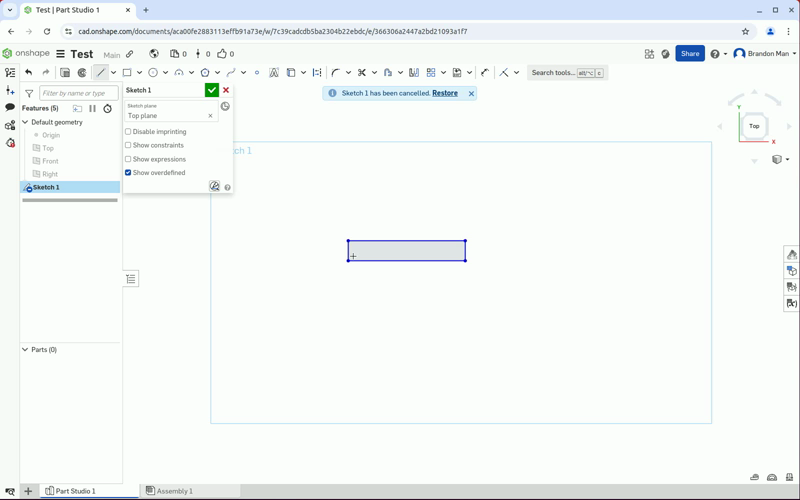
key_up(shift)
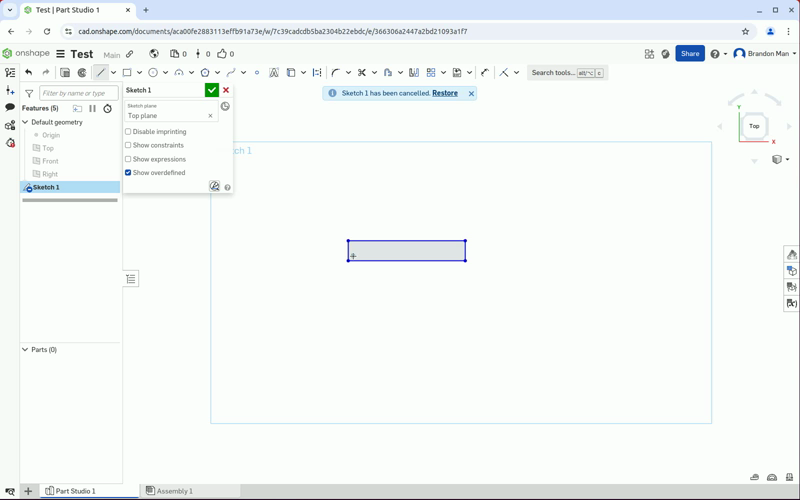
key_down(shift)
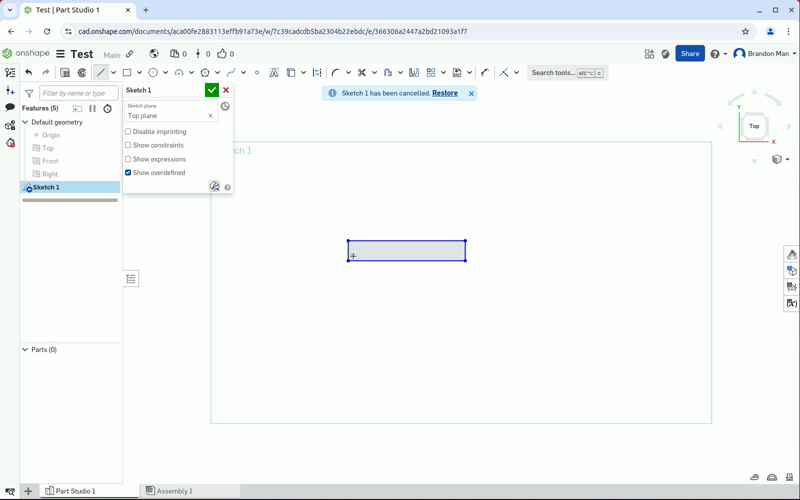
mouse_move(460, 255)
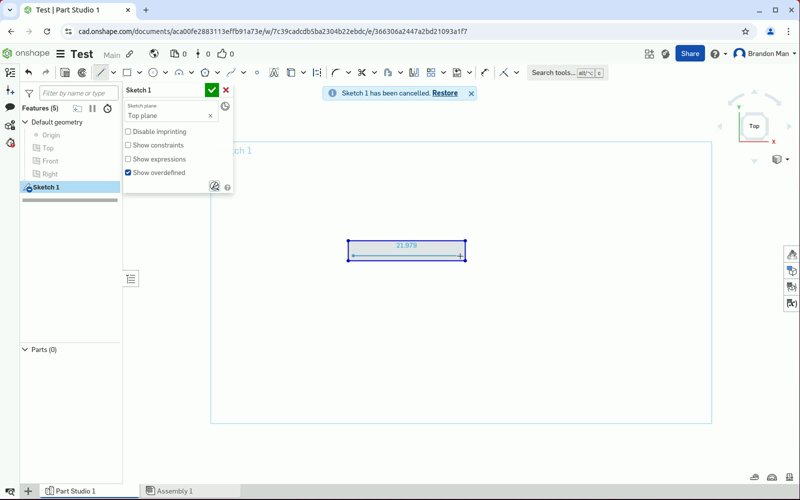
click(460, 255)
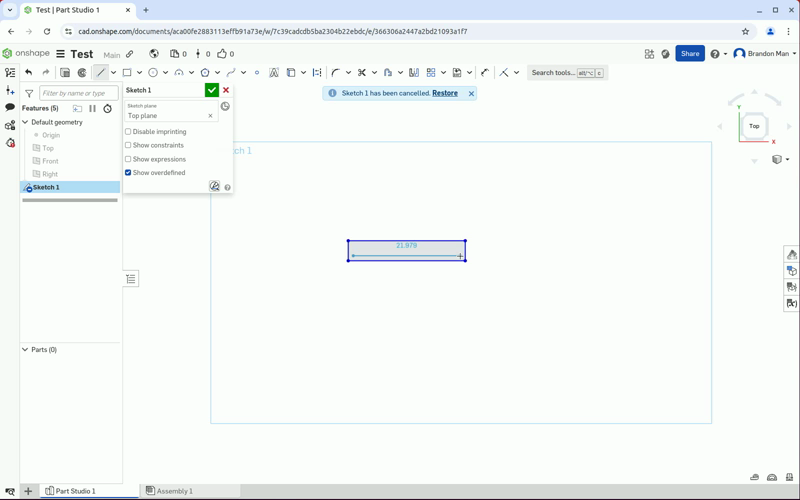
key_up(shift)
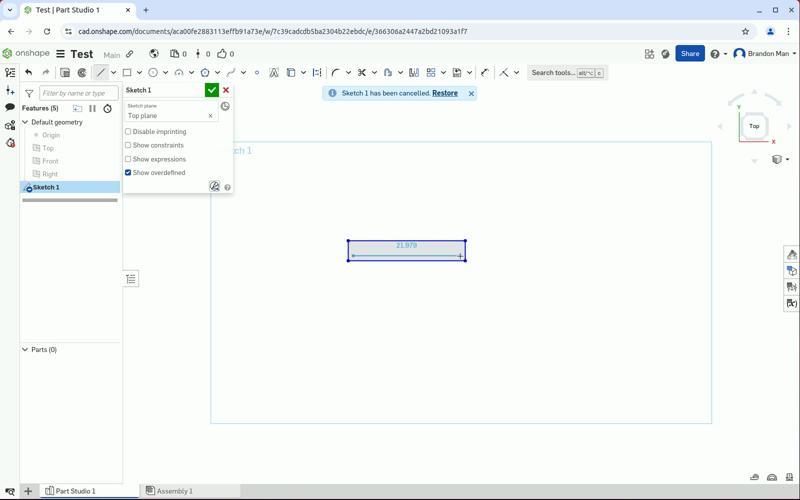
key_down(shift)
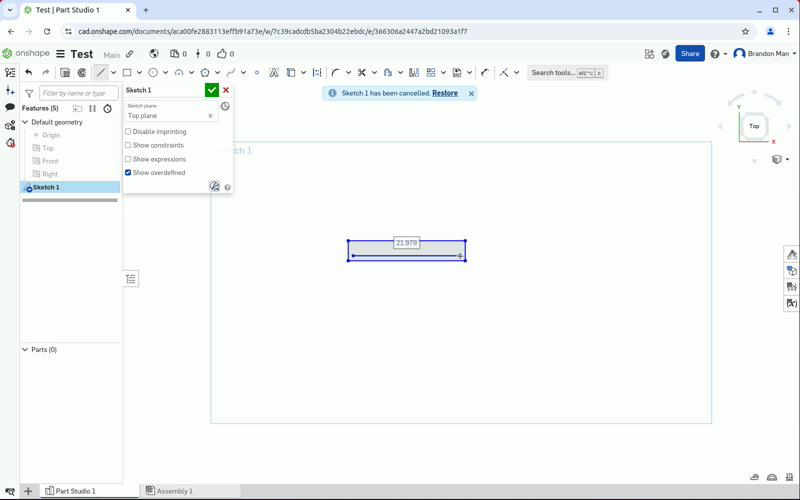
mouse_move(490, 255)
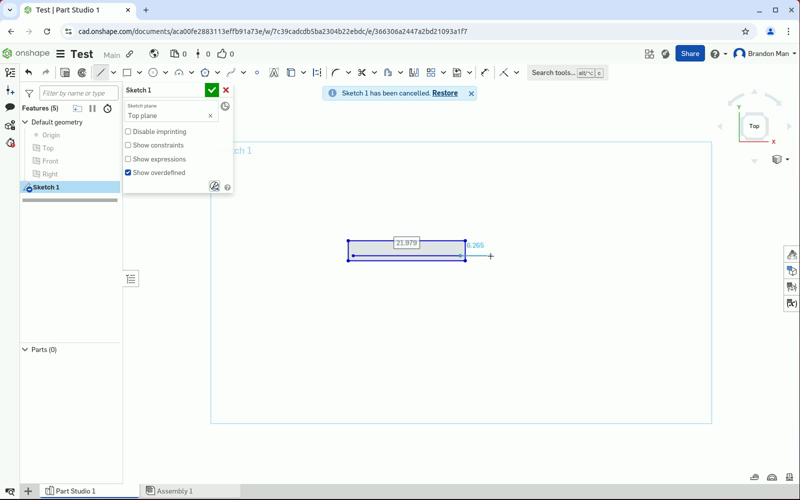
mouse_move(460, 246)
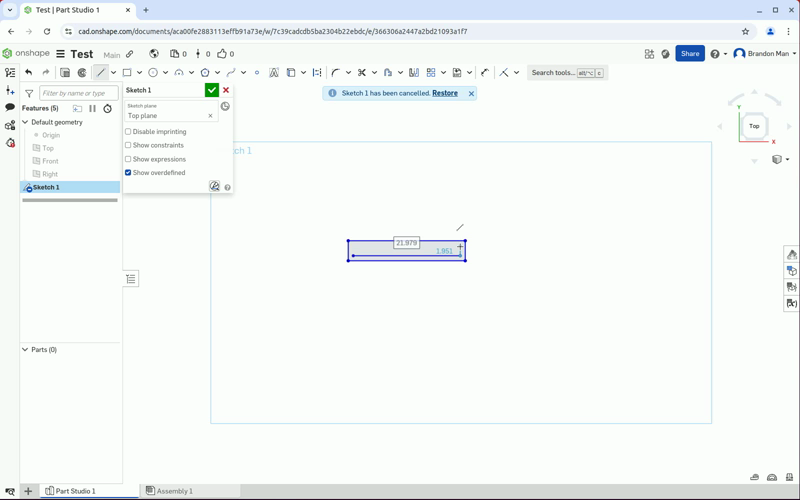
click(460, 246)
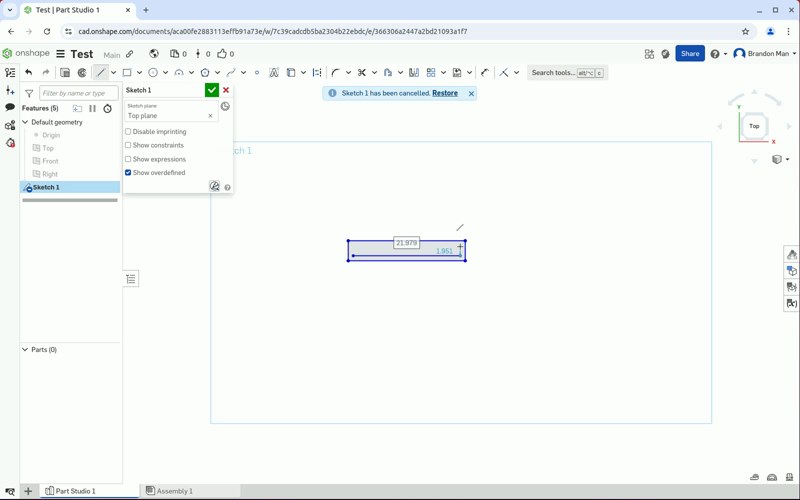
key_up(shift)
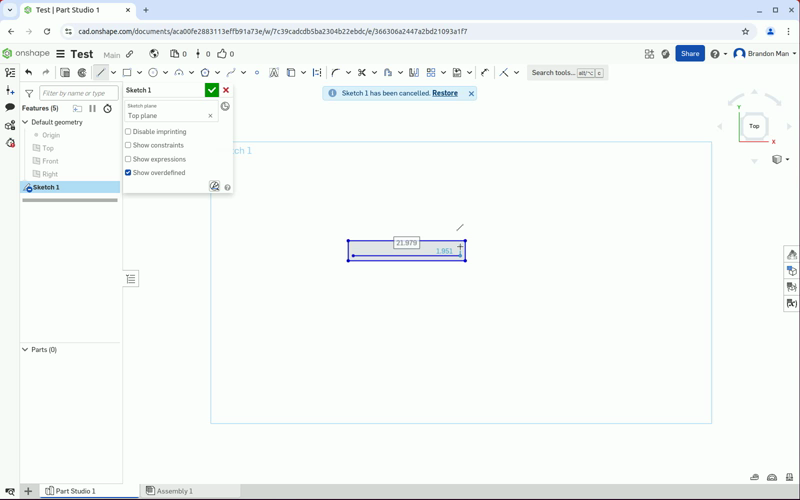
key_down(shift)
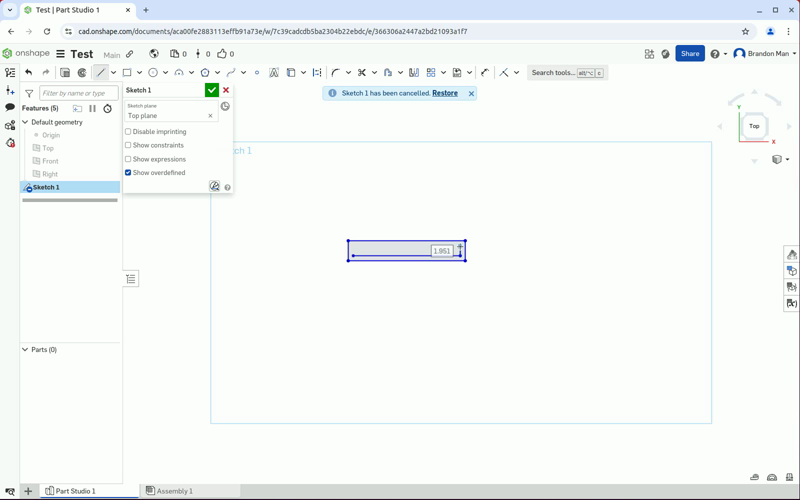
mouse_move(353, 246)
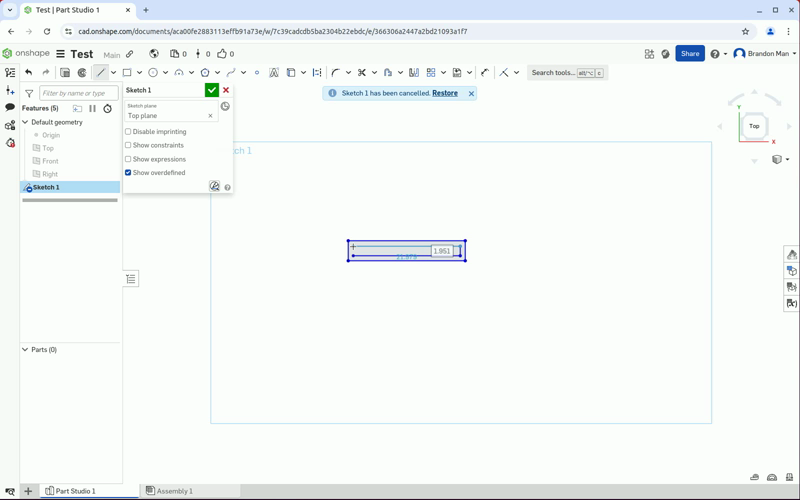
click(353, 246)
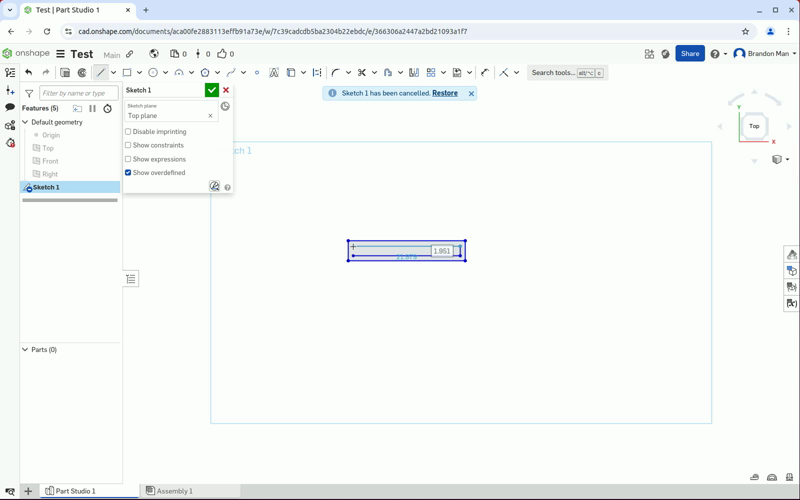
key_up(shift)
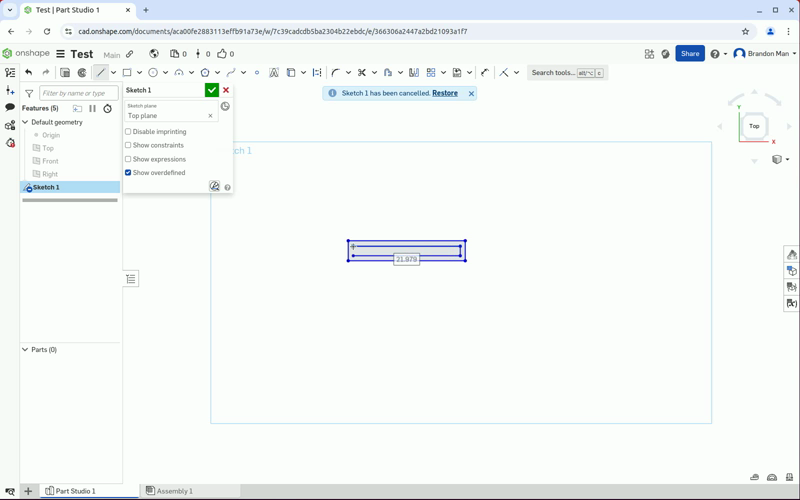
mouse_move(383, 246)
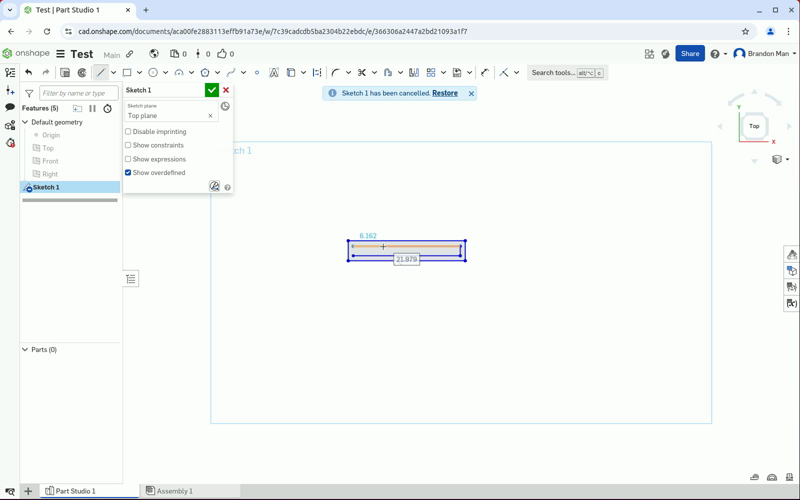
key_down(shift)
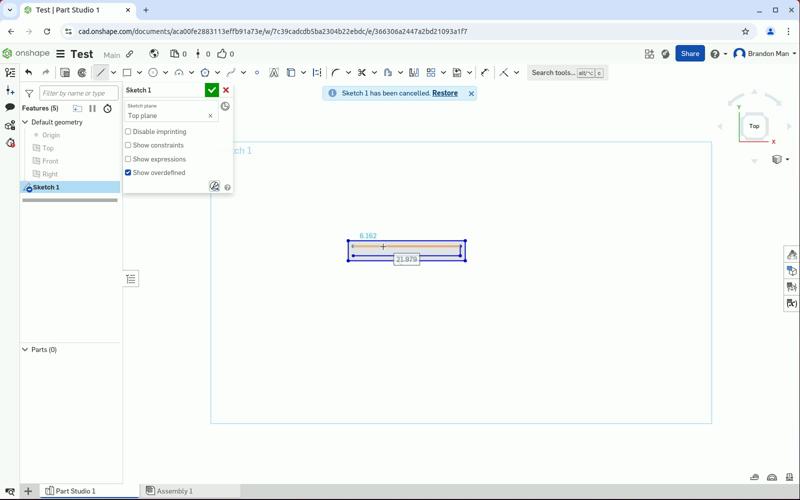
mouse_move(353, 255)
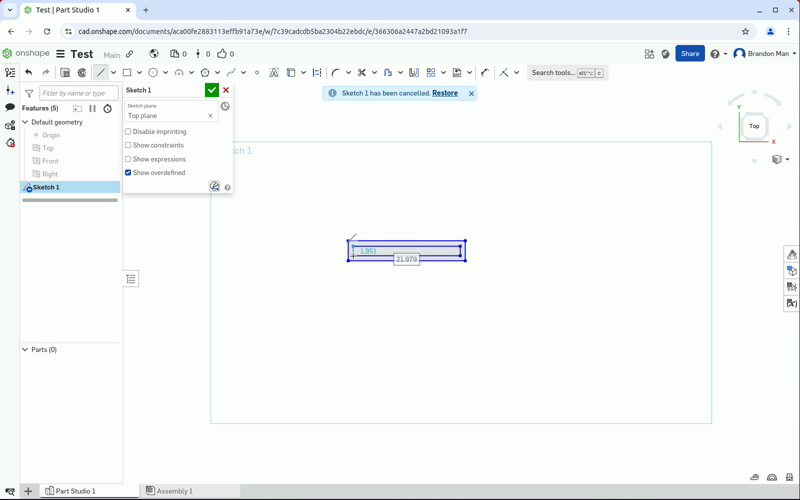
key_up(shift)
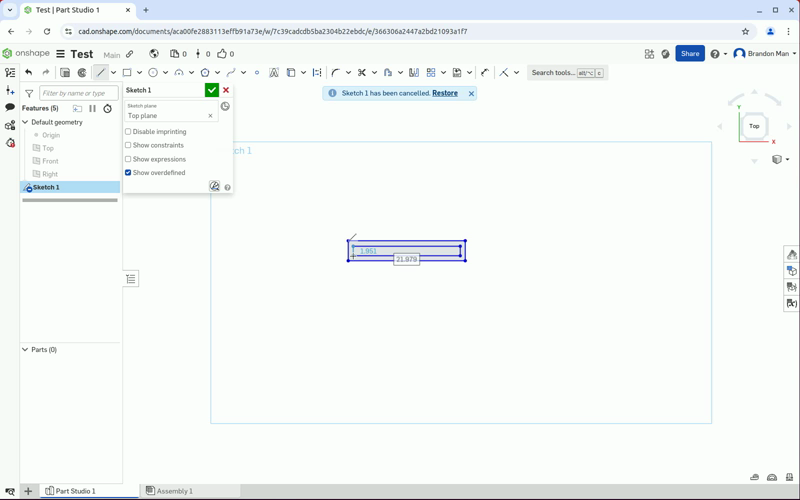
click(353, 255)
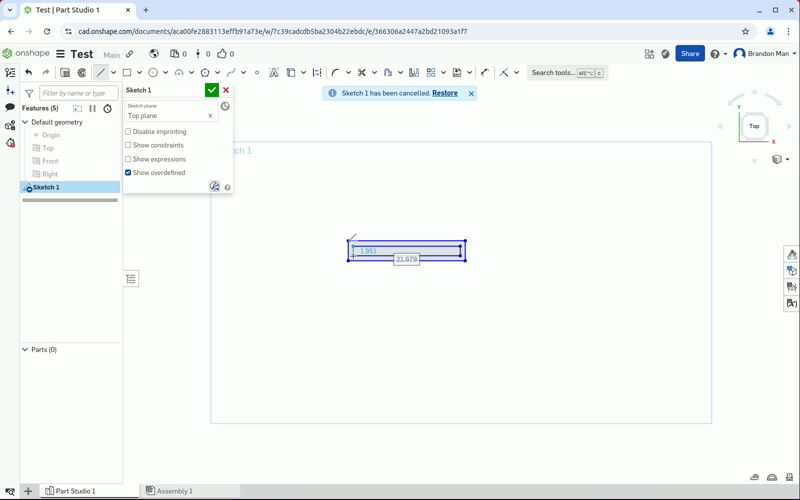
key(esc)
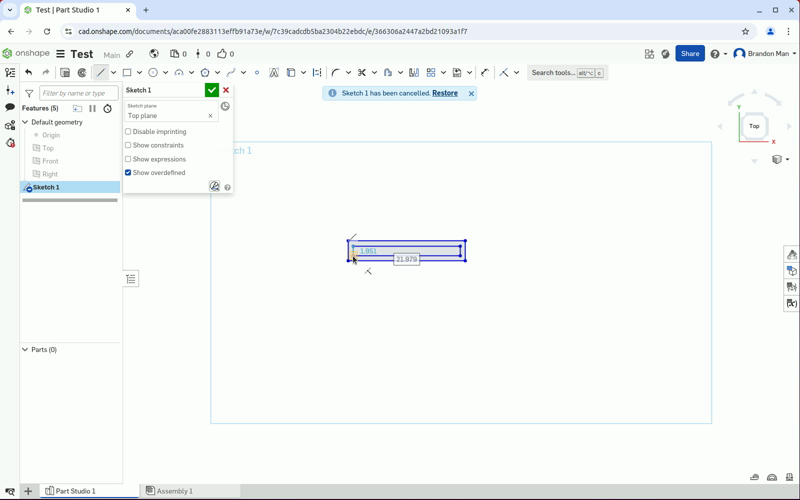
mouse_move(416, 257)
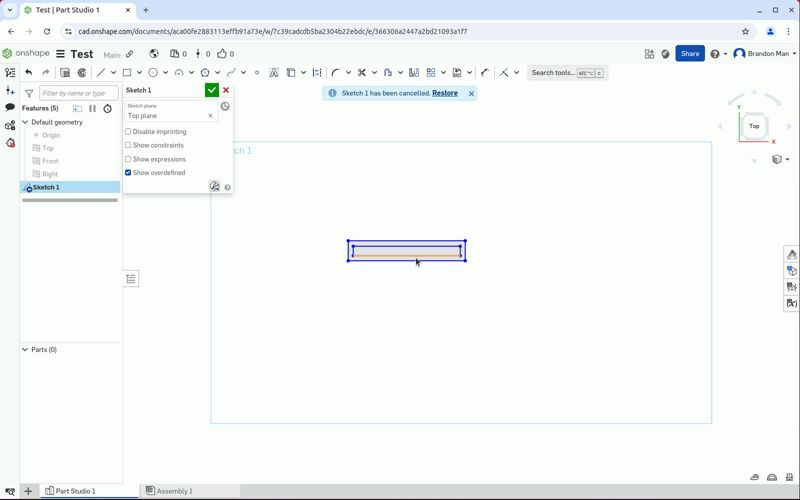
scroll(6)
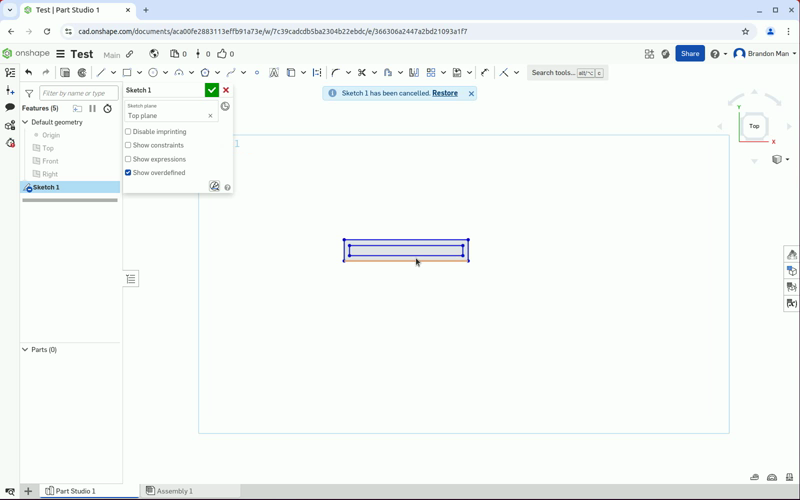
scroll(6)
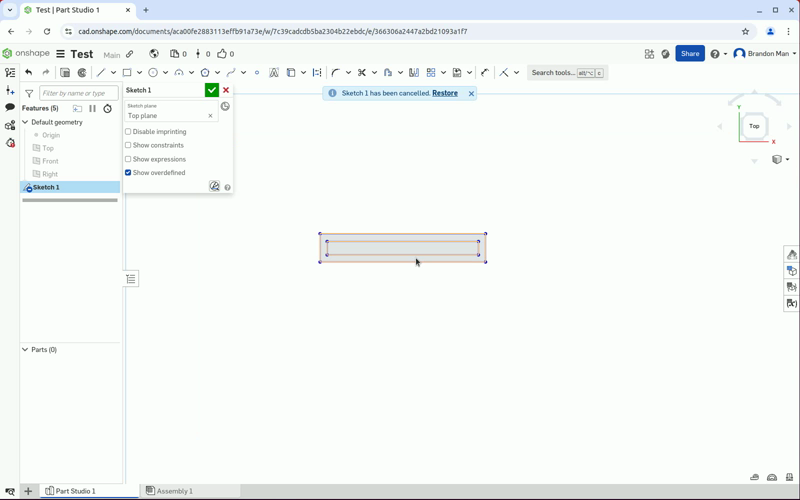
scroll(6)
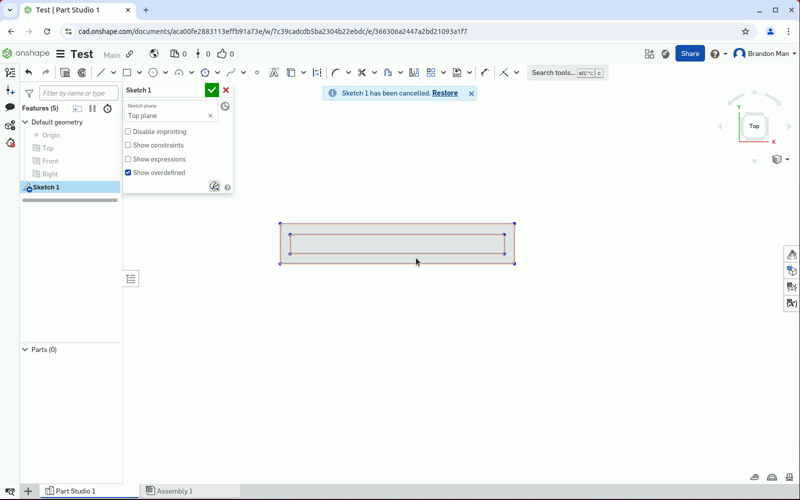
scroll(6)
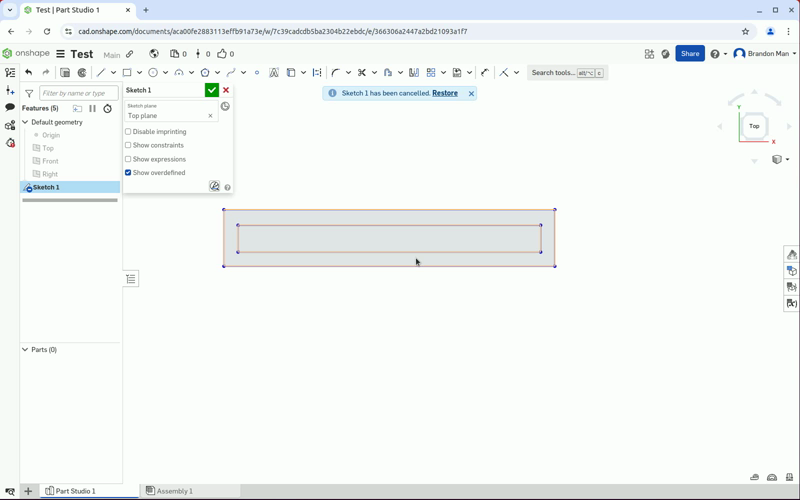
scroll(6)
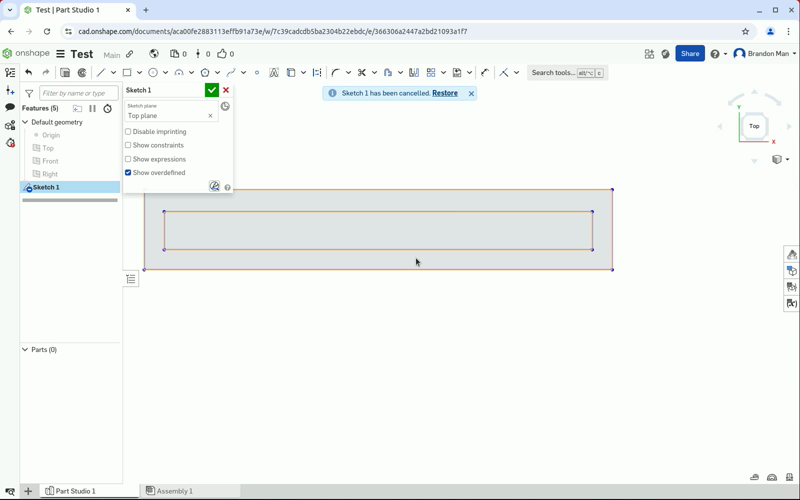
scroll(6)
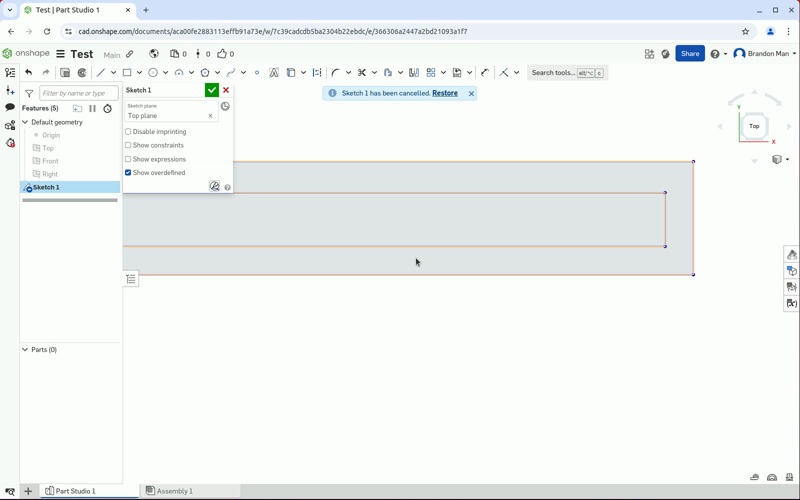
scroll(6)
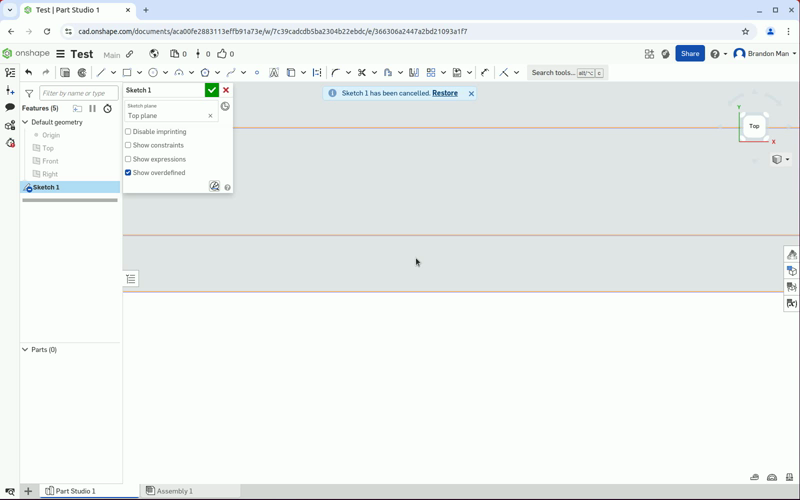
click(416, 257)
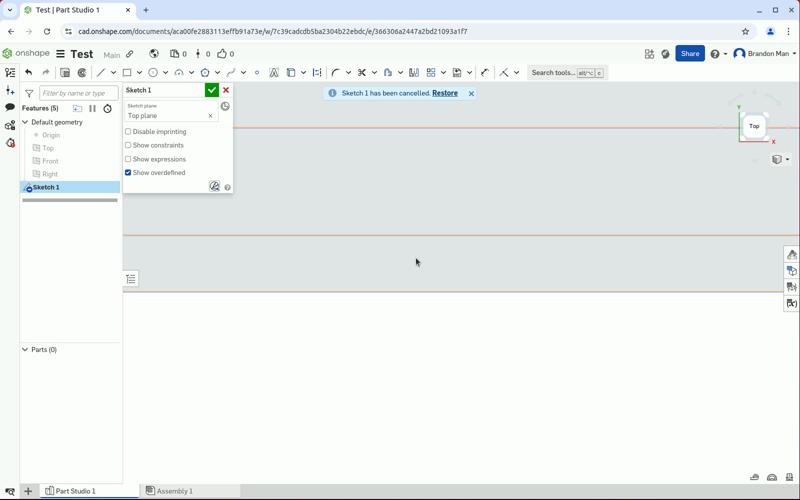
scroll(-6)
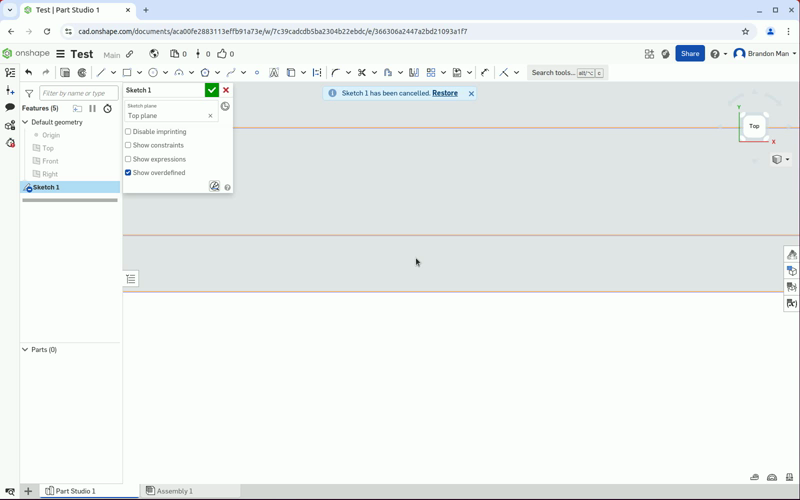
scroll(-6)
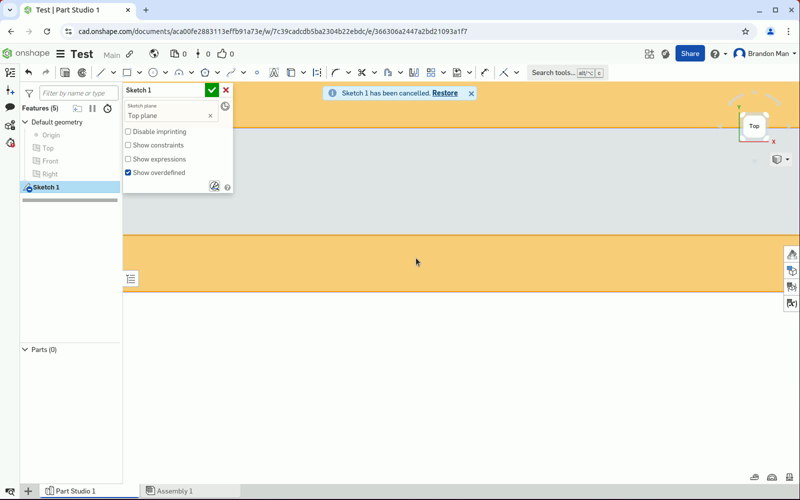
scroll(-6)
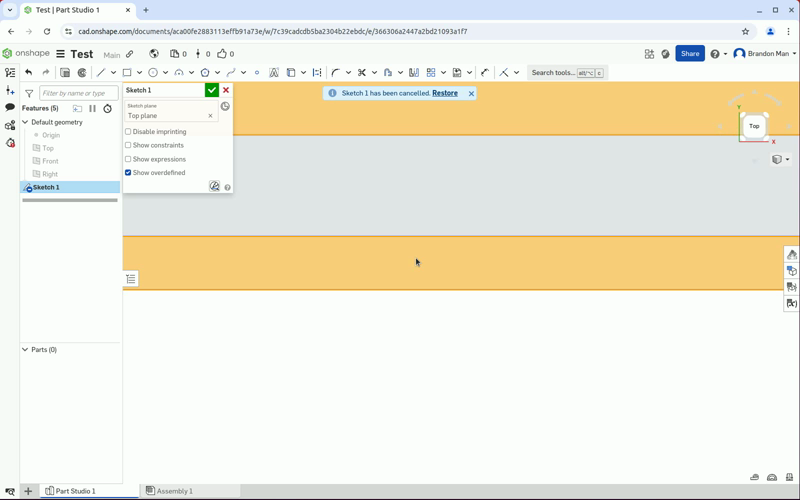
scroll(-6)
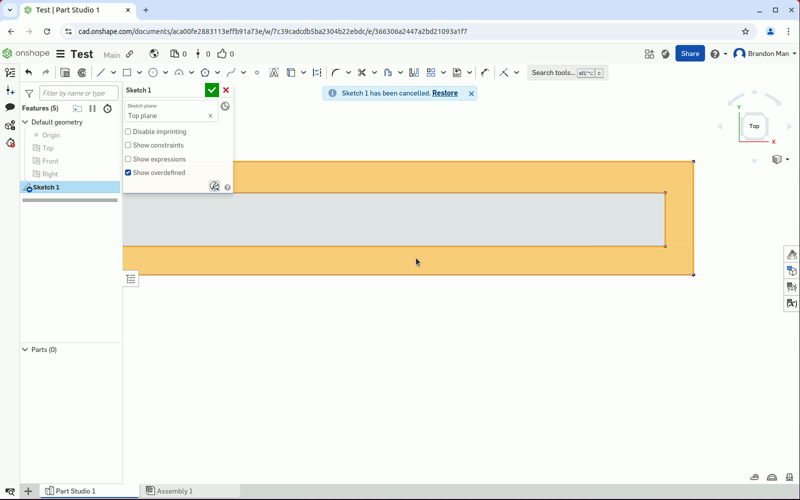
scroll(-6)
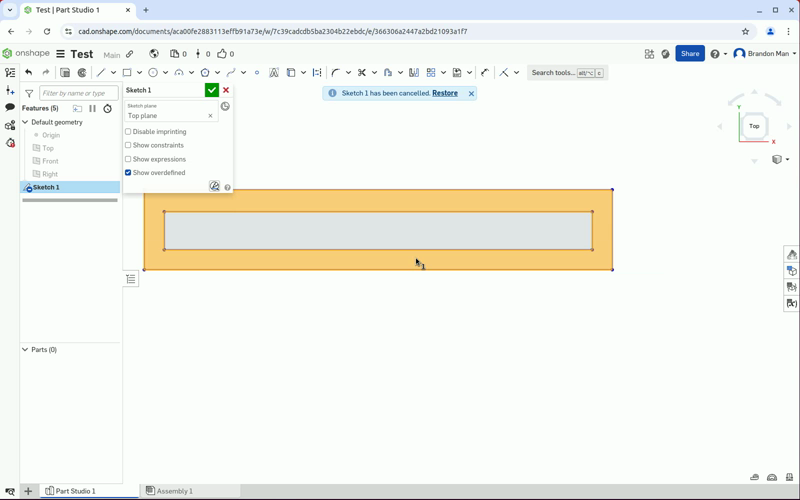
scroll(-6)
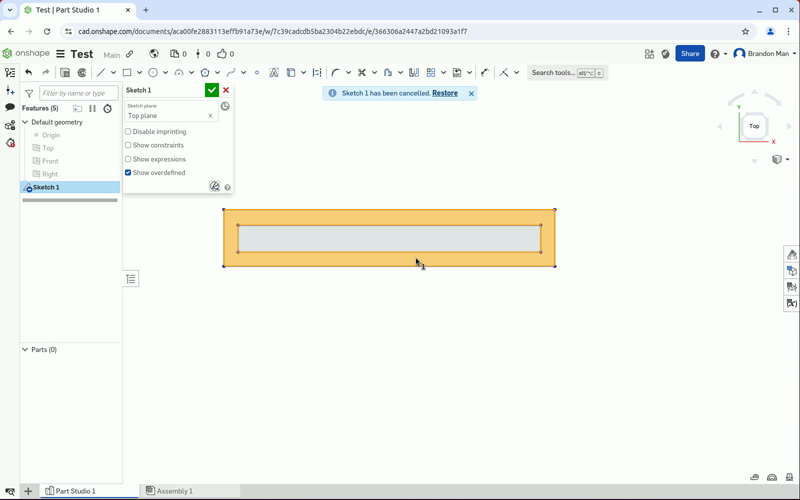
scroll(-6)
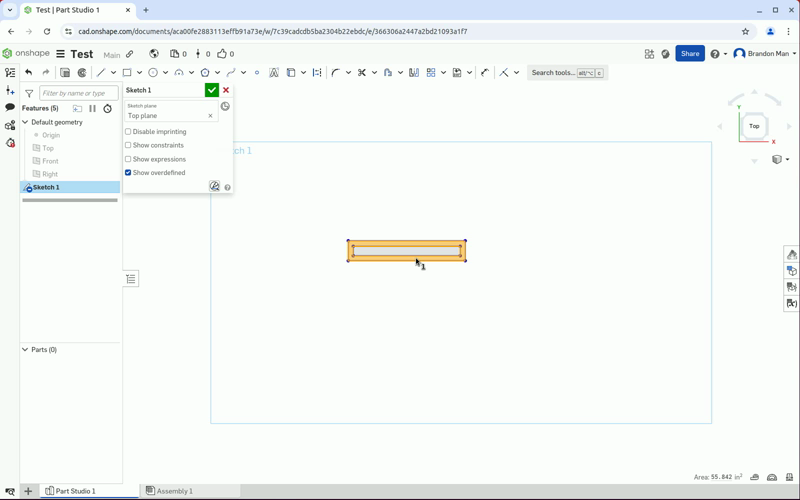
mouse_move(73, 352)
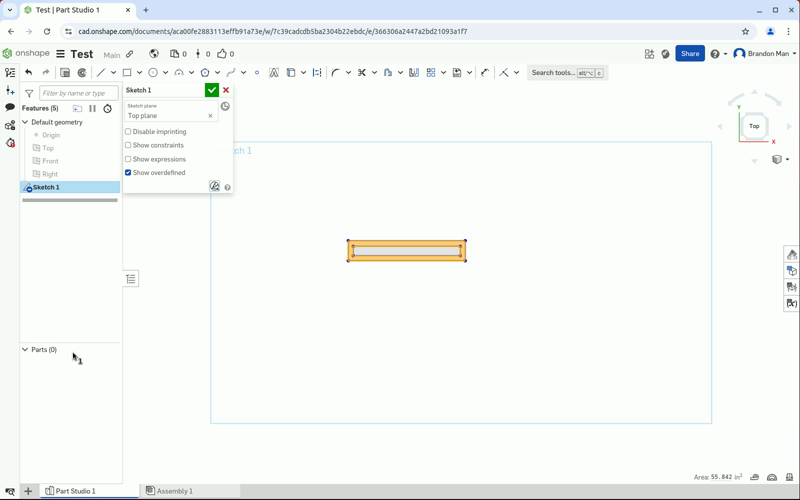
key(shift+y)
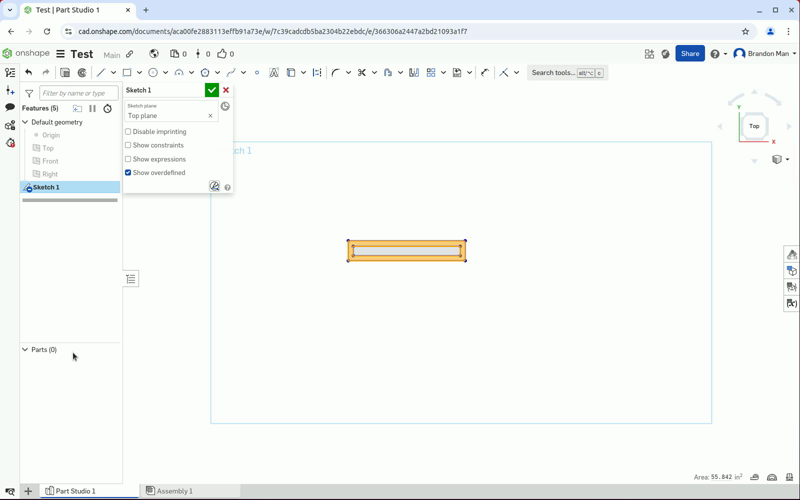
key(shift+e)
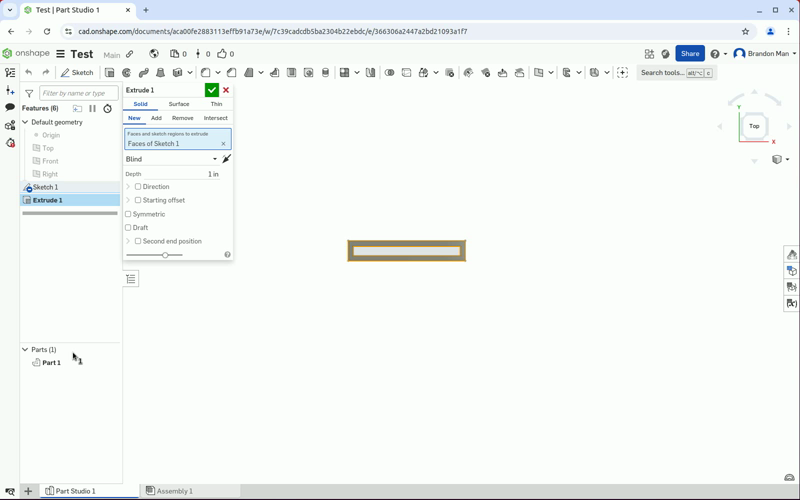
mouse_move(143, 106)
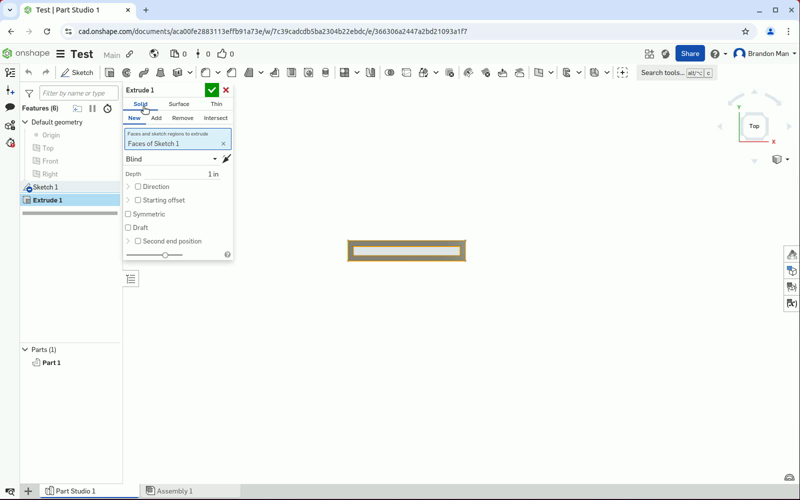
click(143, 106)
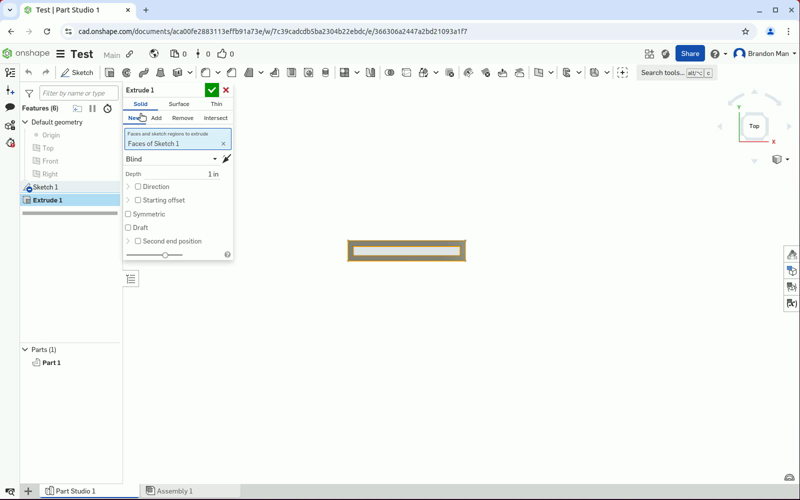
mouse_move(137, 120)
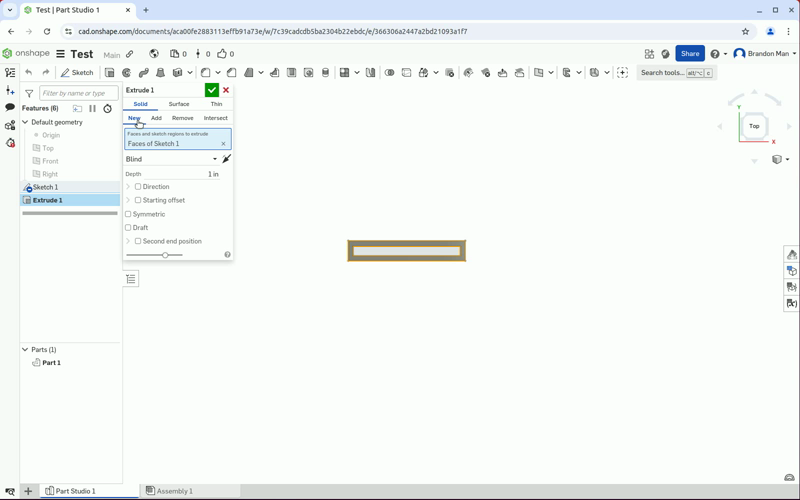
click(137, 120)
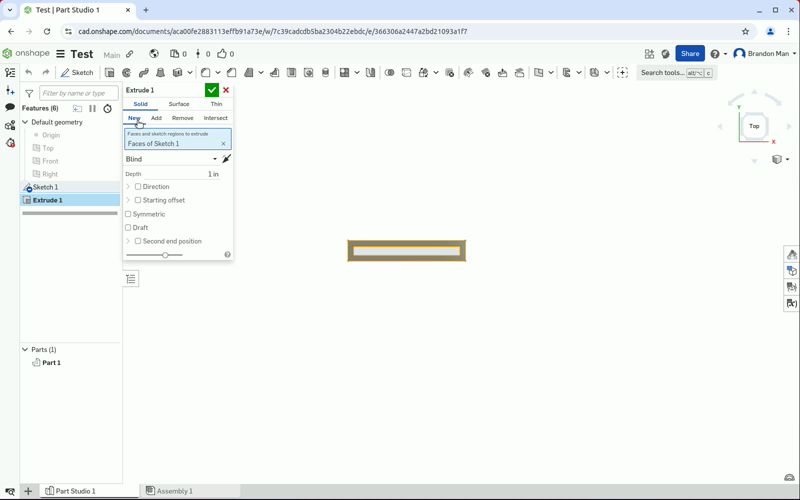
key(tab, 4)
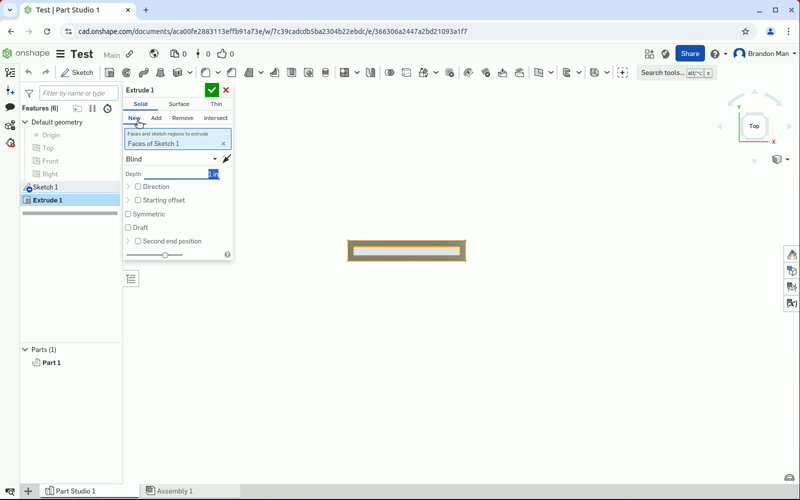
text(0.481)
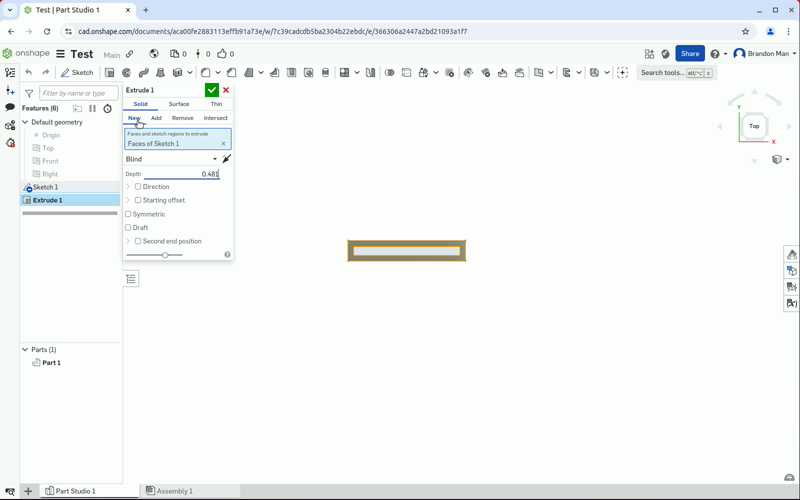
key(enter)
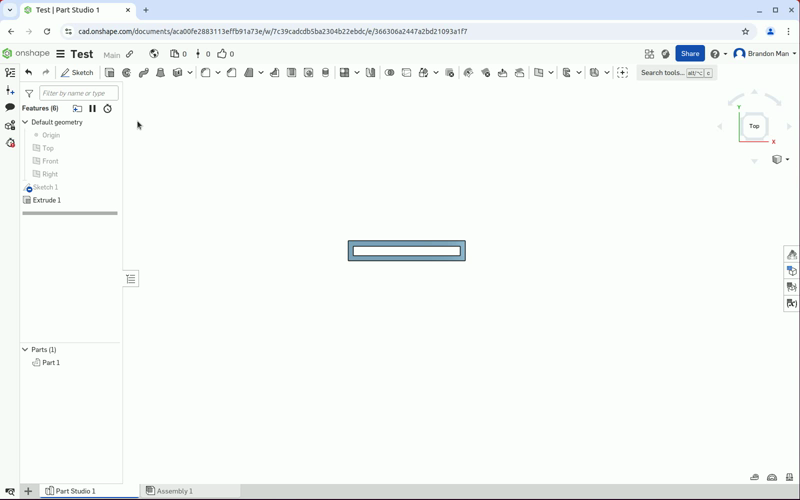
key(shift+h)
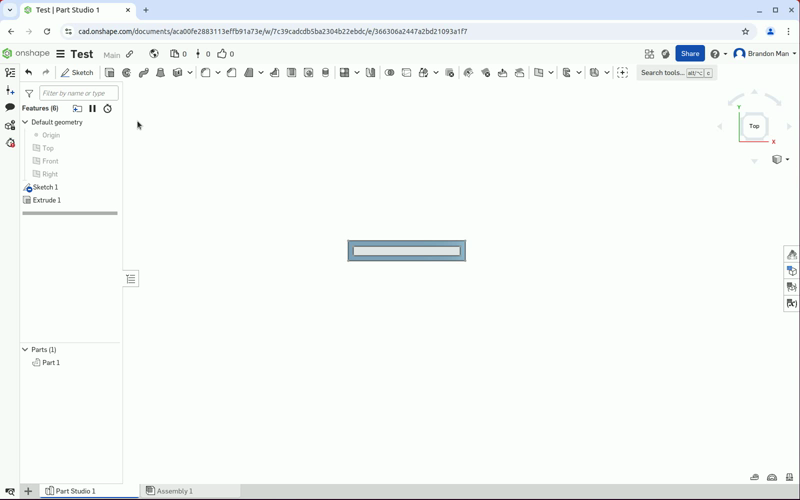
key(shift+h)
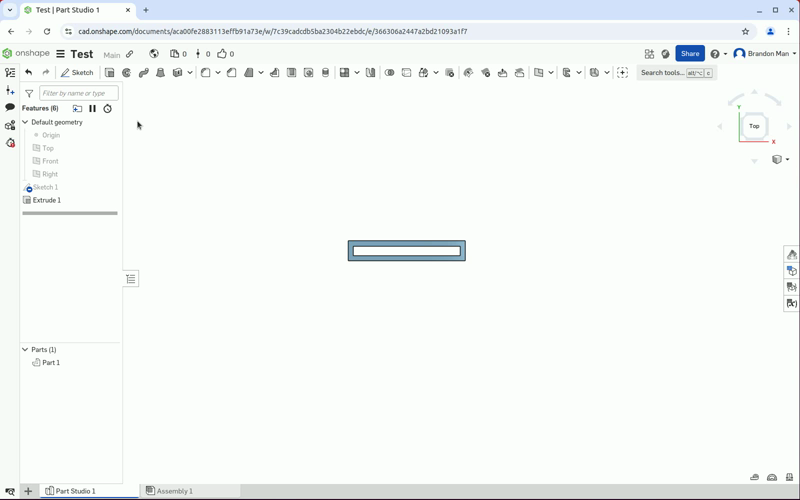
mouse_move(73, 189)
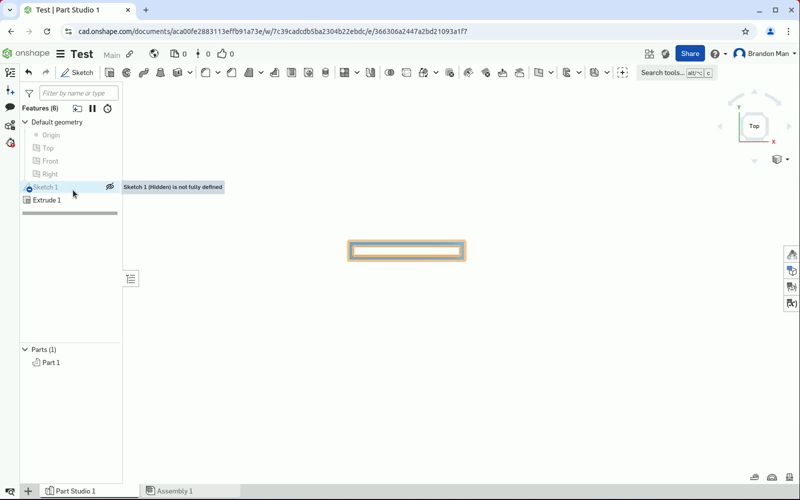
click(73, 189)
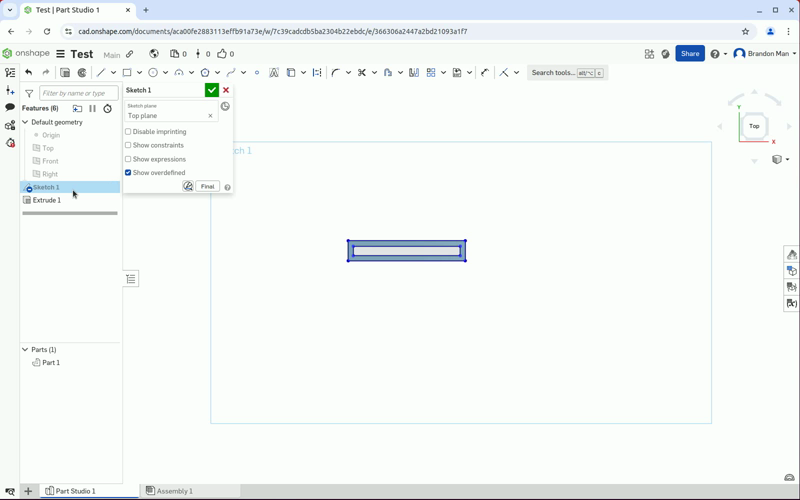
mouse_move(229, 92)
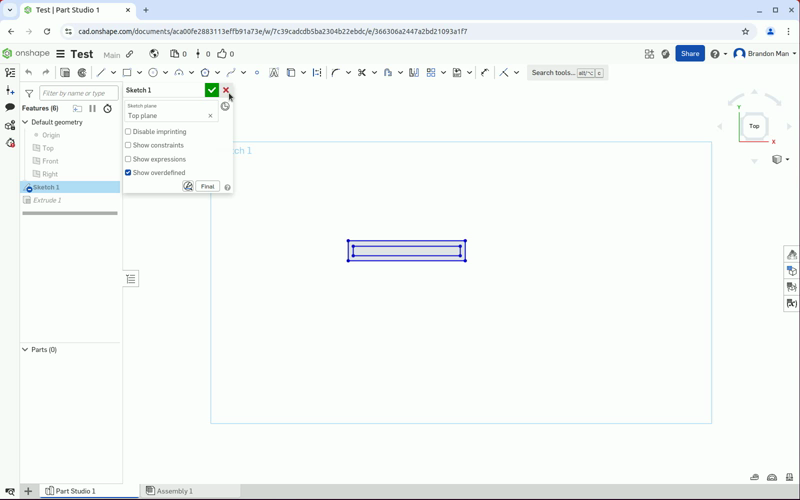
click(229, 92)
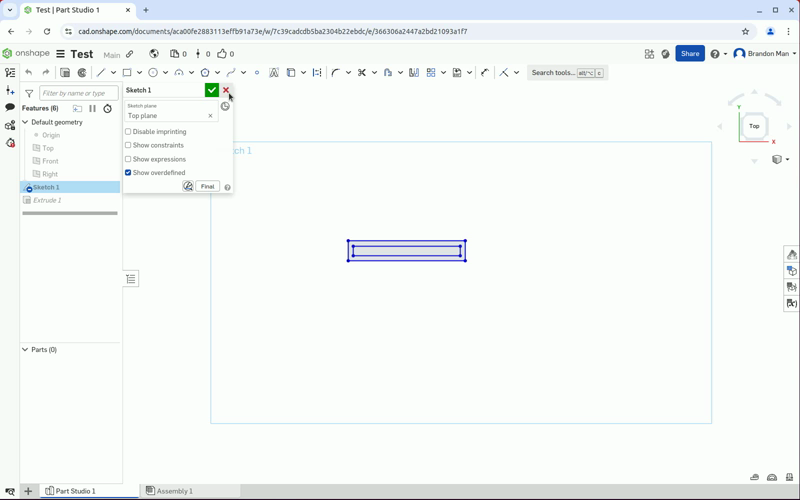
key(shift+s)
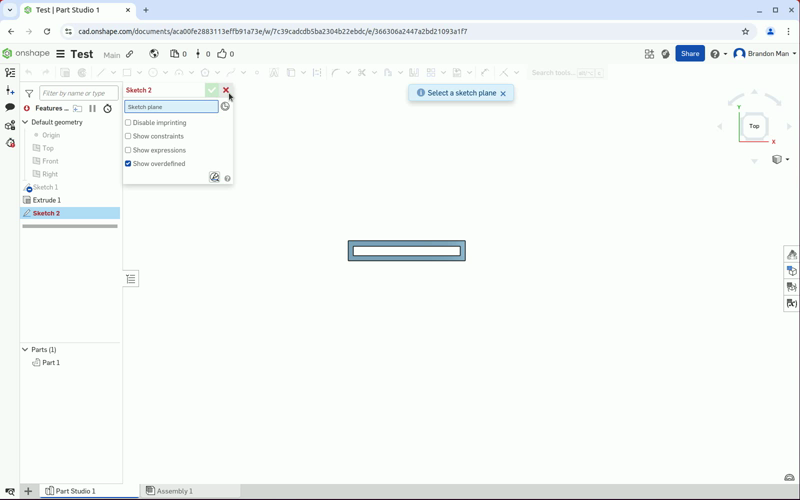
mouse_move(73, 150)
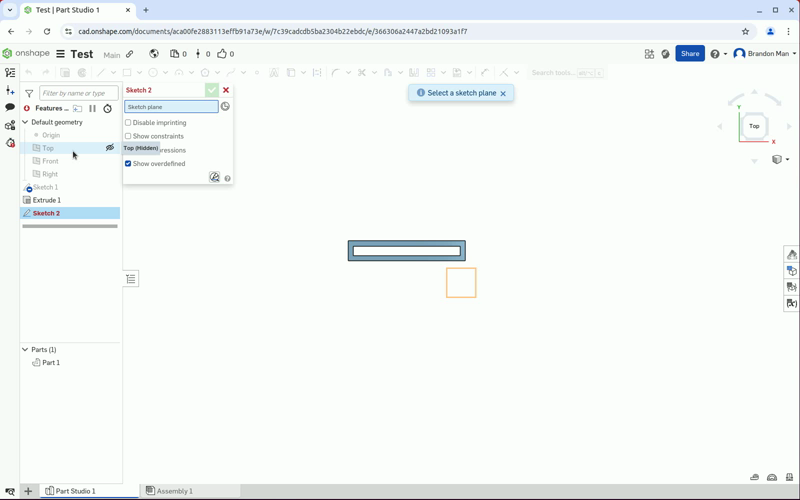
click(73, 150)
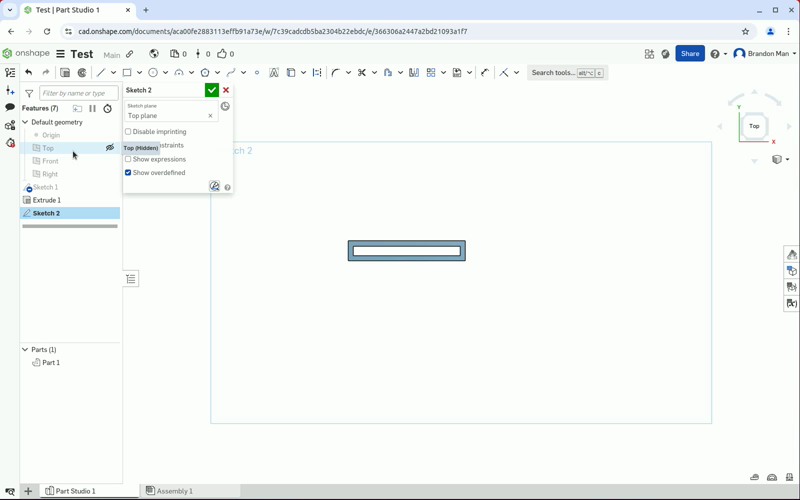
mouse_move(73, 352)
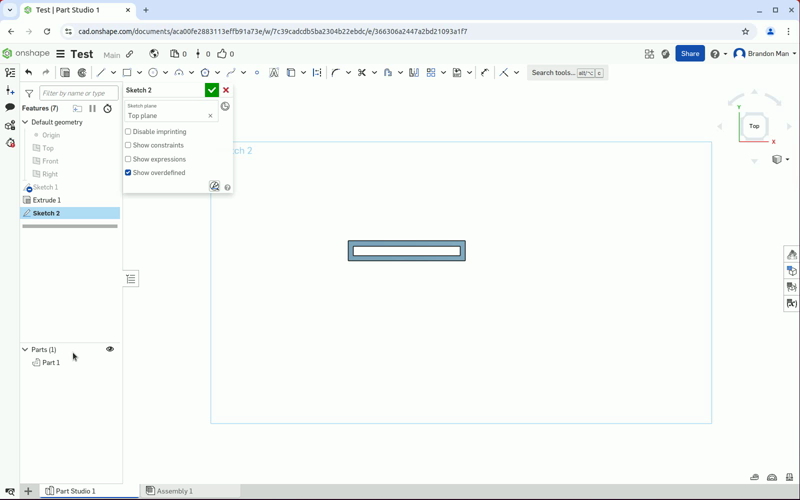
key(y)
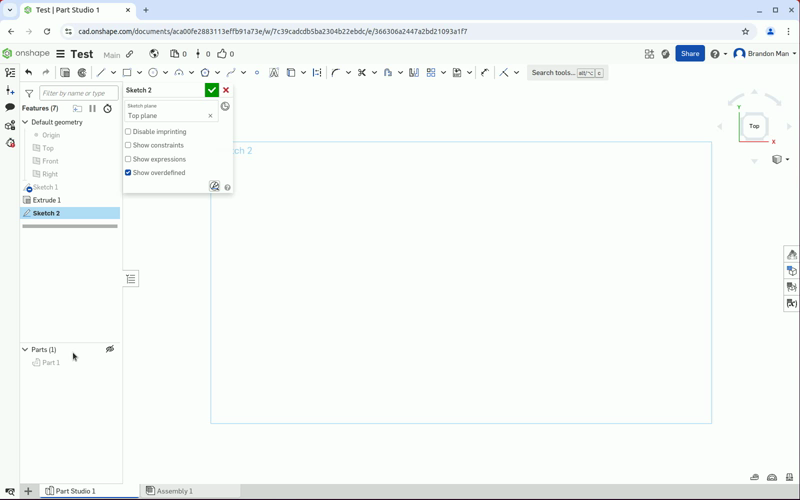
key(l)
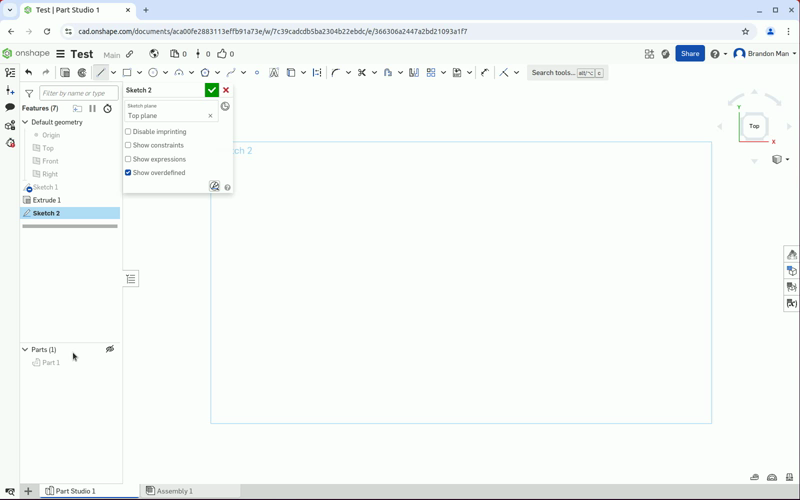
key_down(shift)
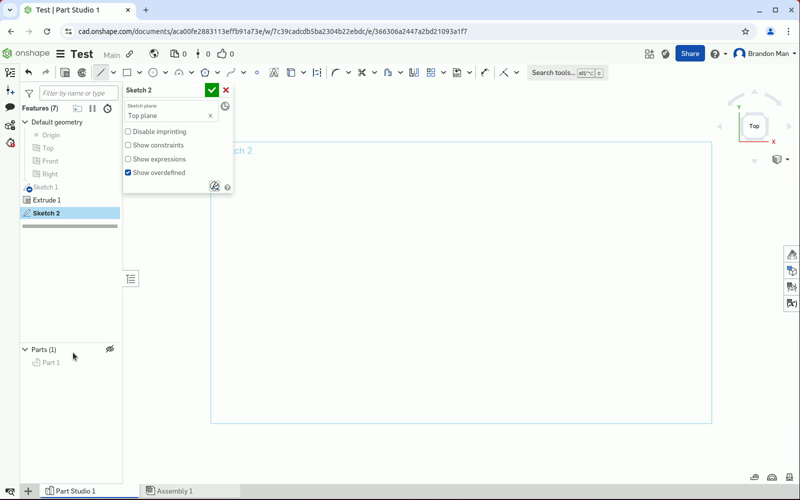
mouse_move(352, 257)
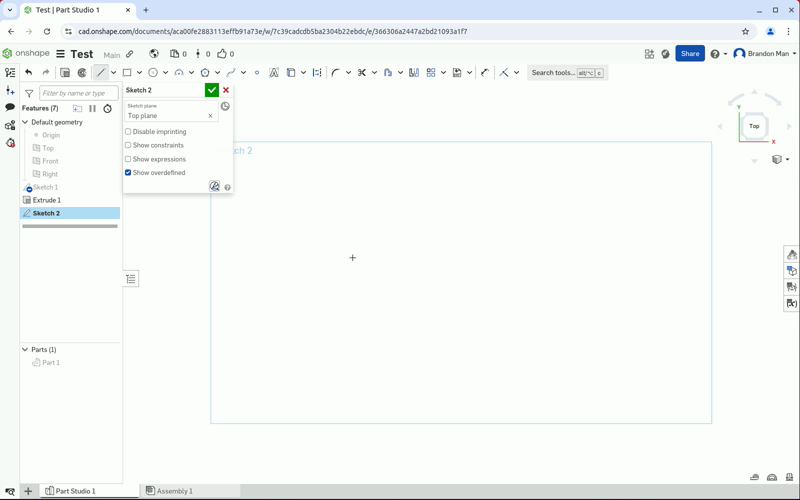
click(352, 257)
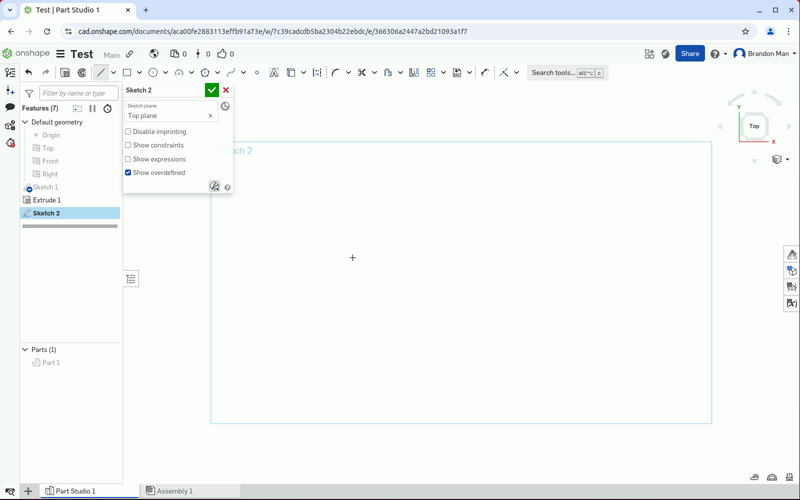
key_up(shift)
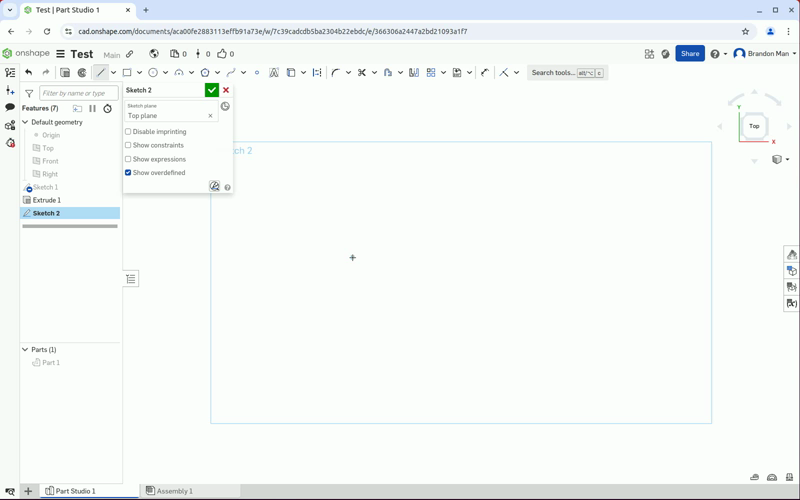
key_down(shift)
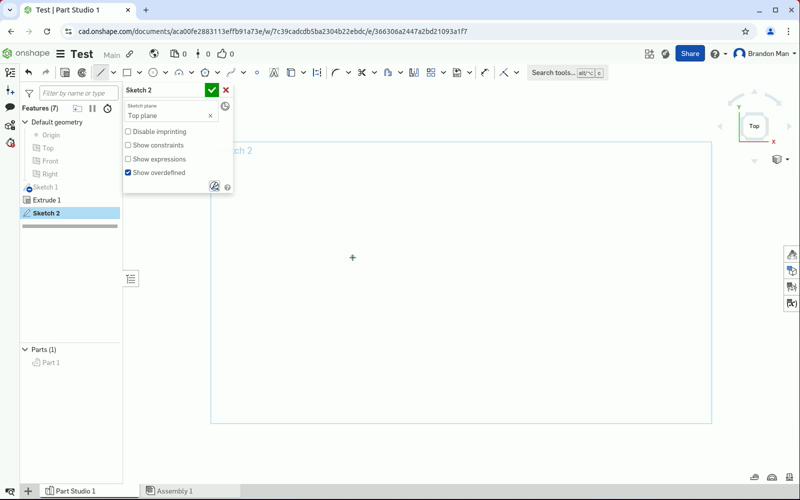
mouse_move(460, 257)
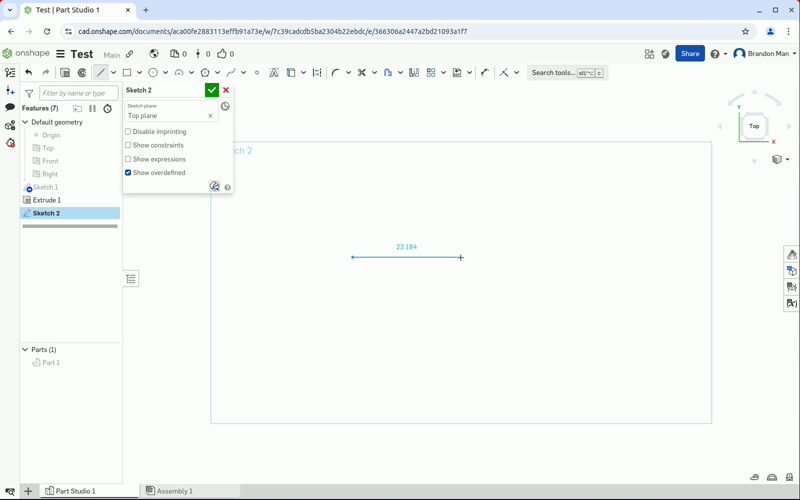
click(460, 257)
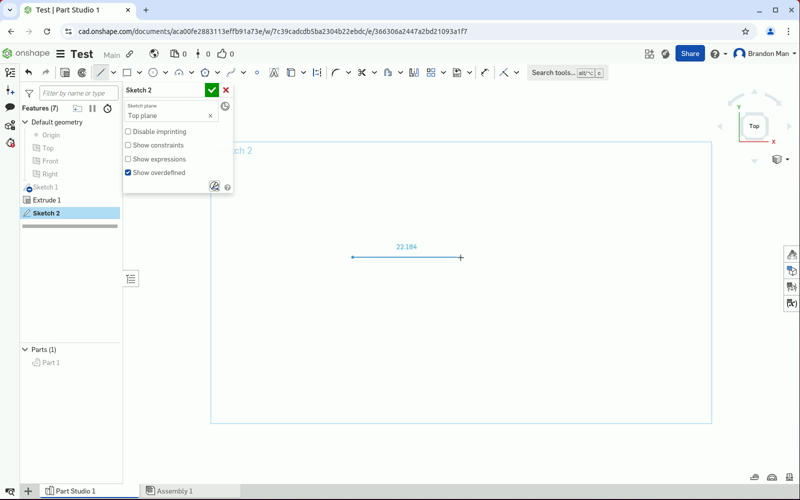
key_up(shift)
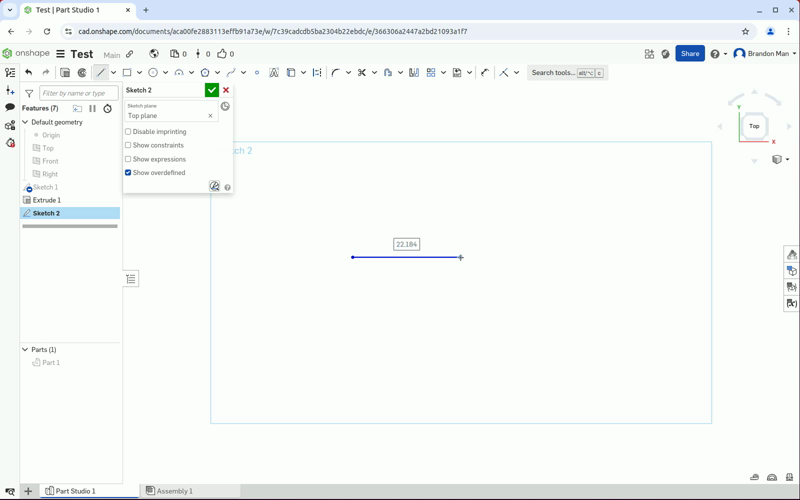
key_down(shift)
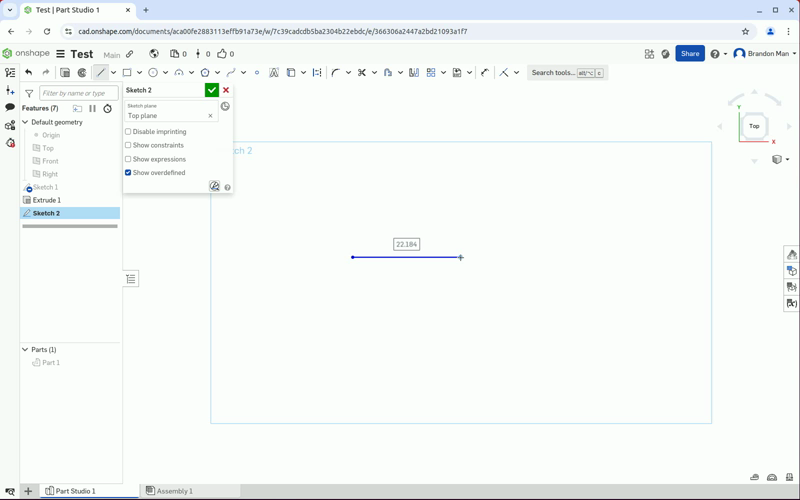
mouse_move(490, 257)
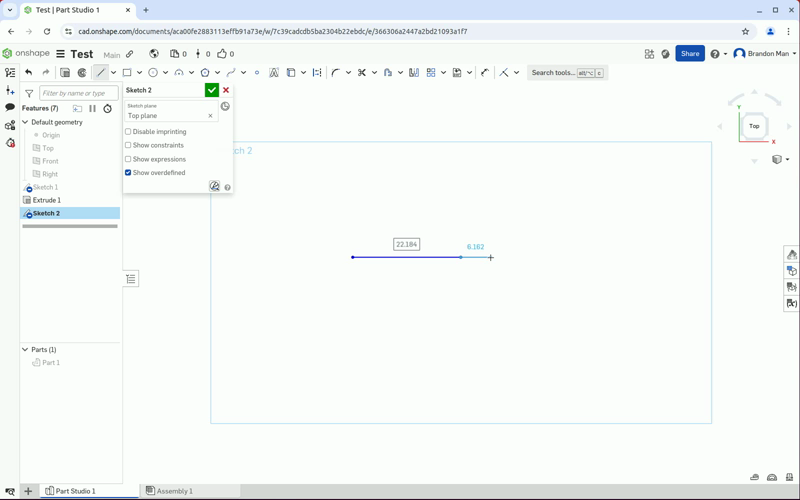
mouse_move(460, 245)
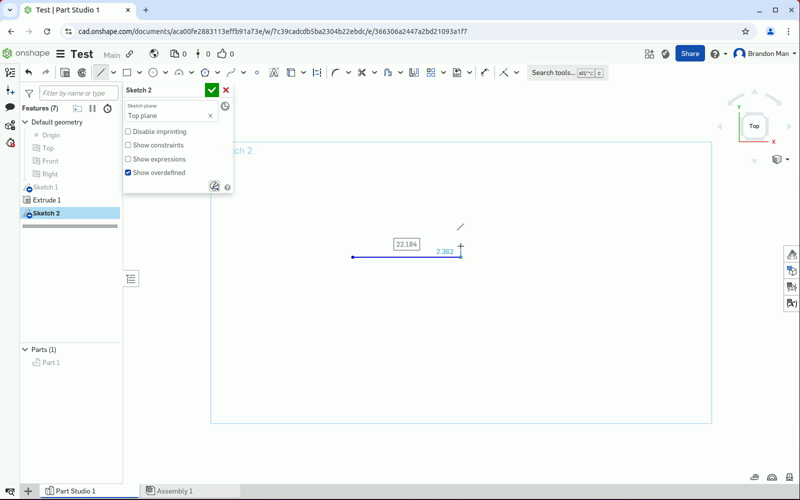
click(460, 245)
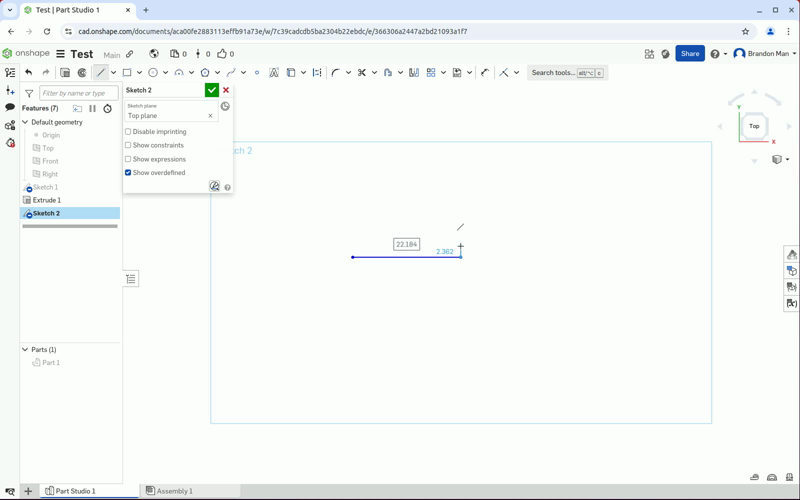
key_up(shift)
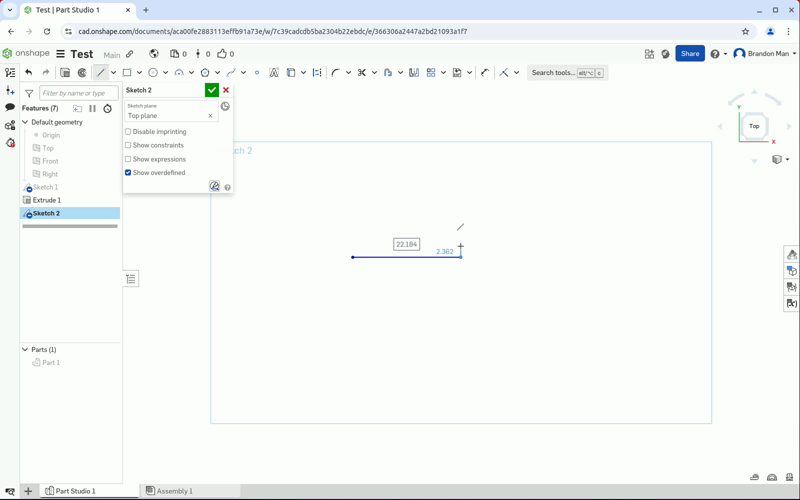
key_down(shift)
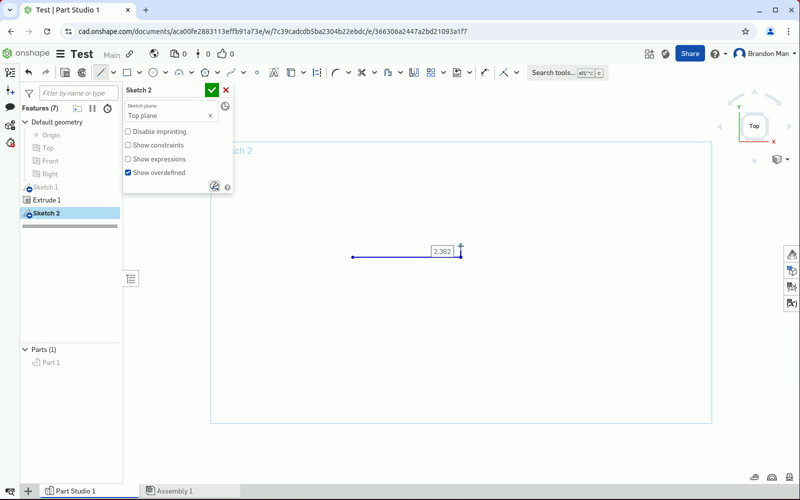
mouse_move(352, 245)
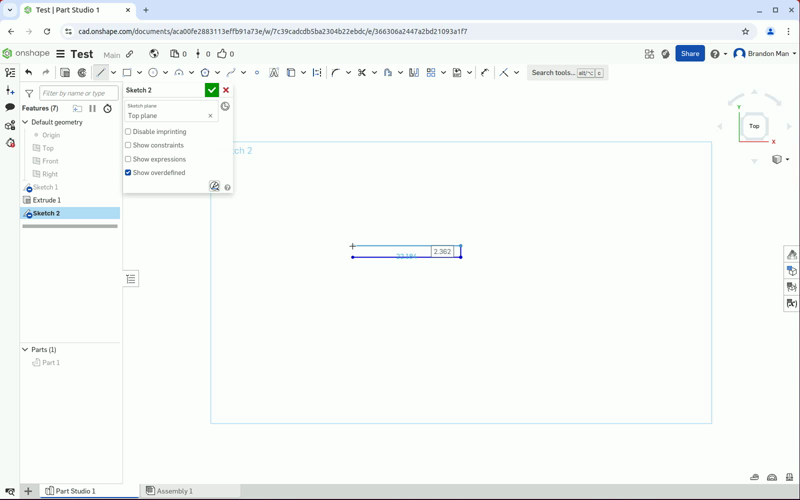
click(352, 245)
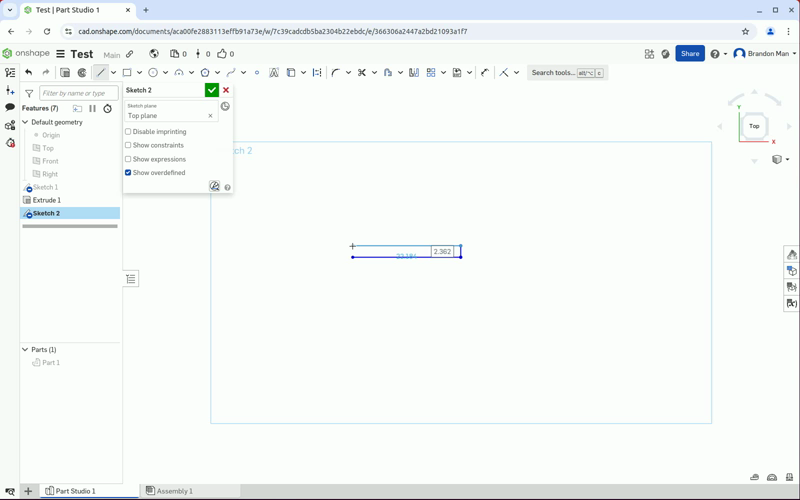
key_up(shift)
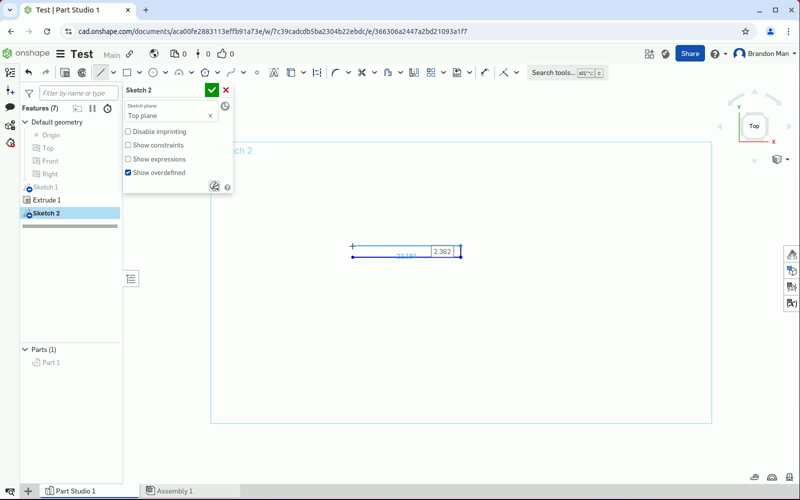
mouse_move(382, 245)
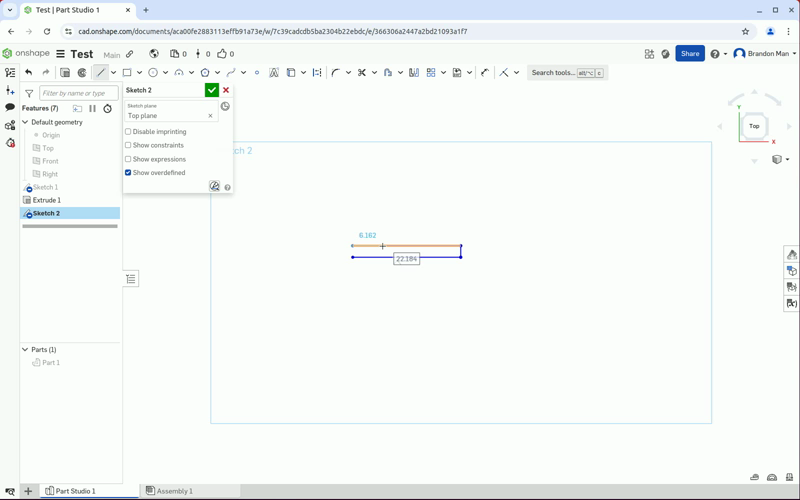
key_down(shift)
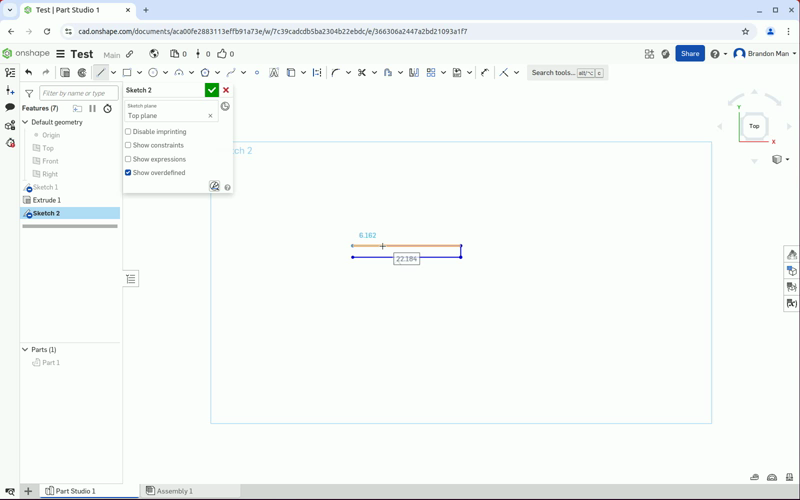
mouse_move(352, 257)
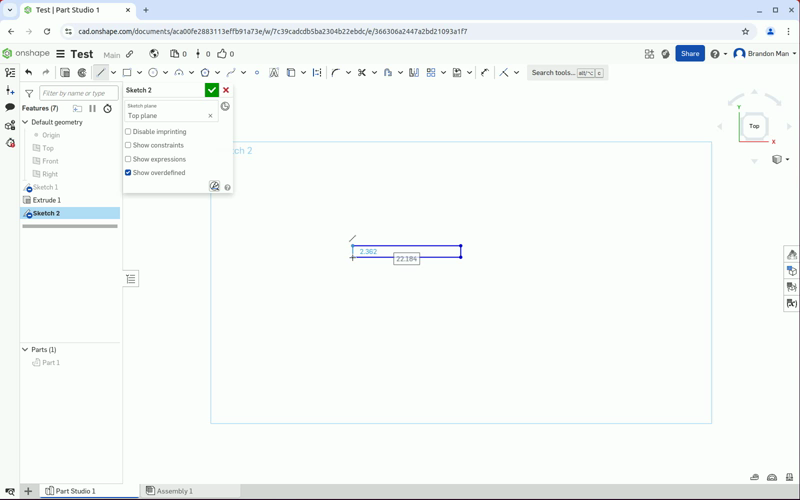
key_up(shift)
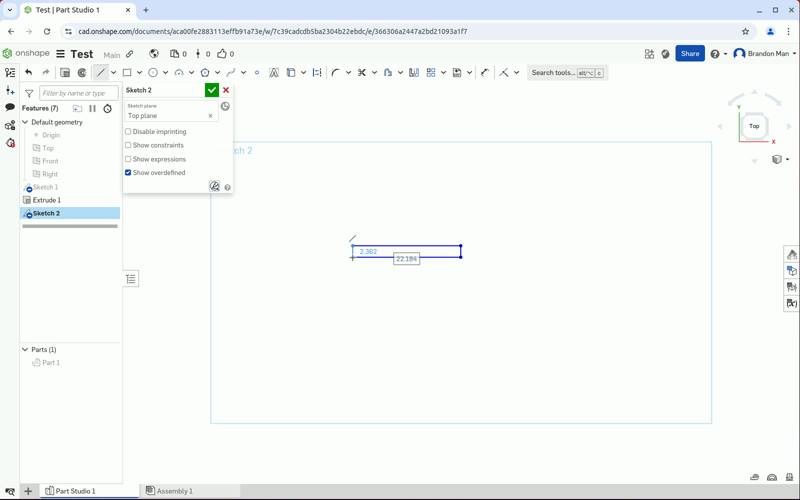
click(352, 257)
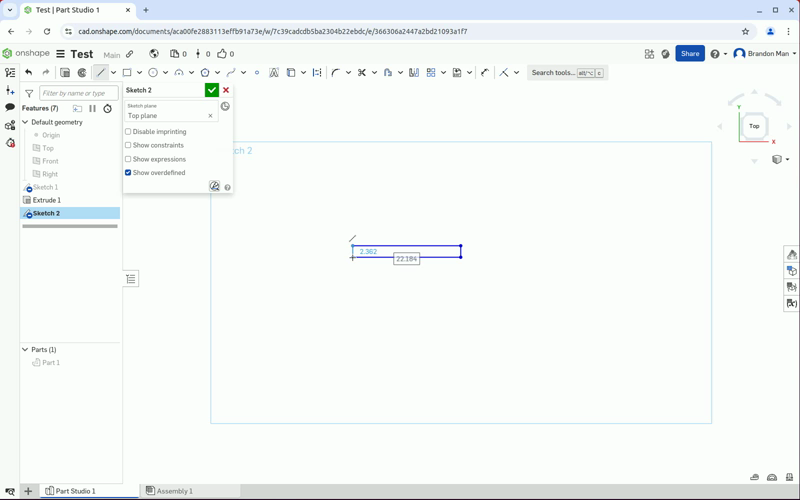
key(esc)
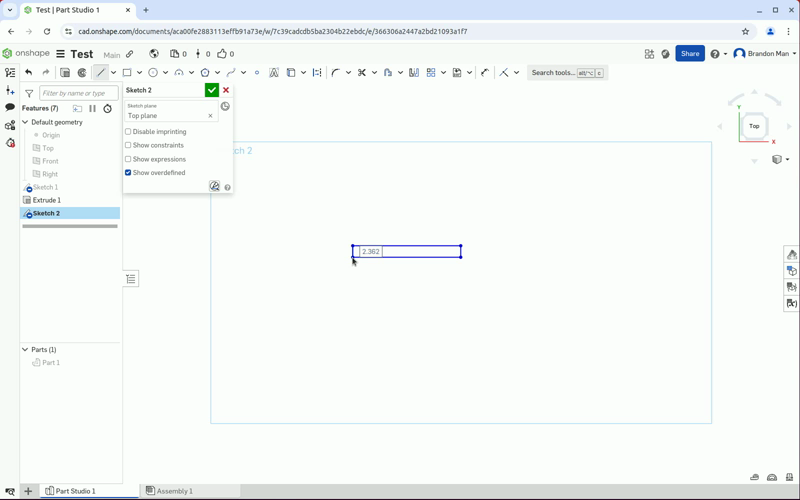
mouse_move(438, 250)
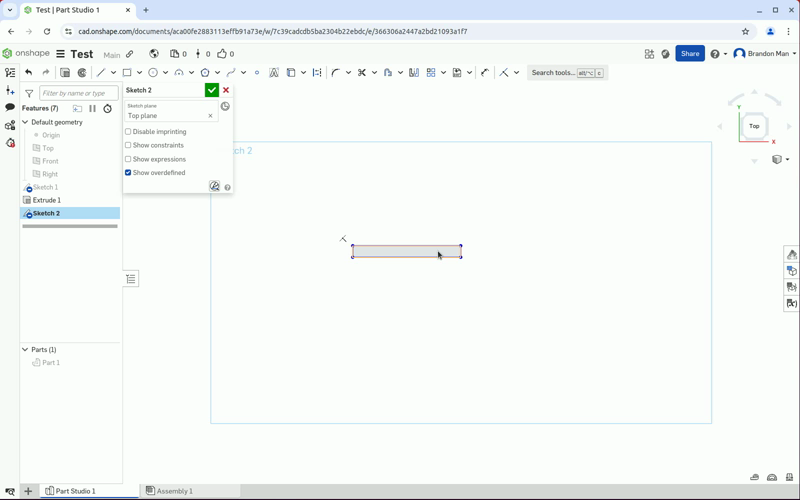
scroll(6)
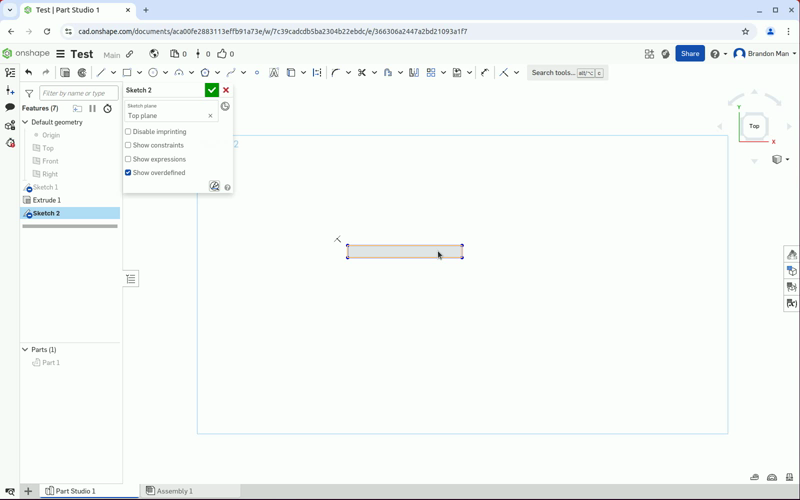
scroll(6)
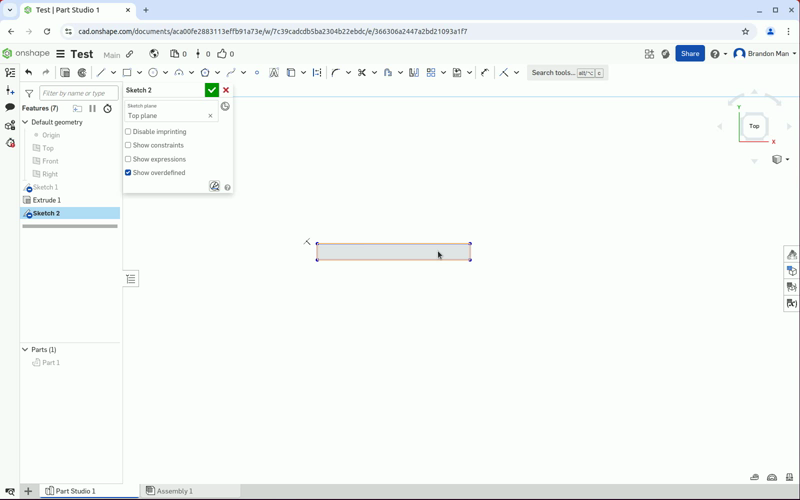
scroll(6)
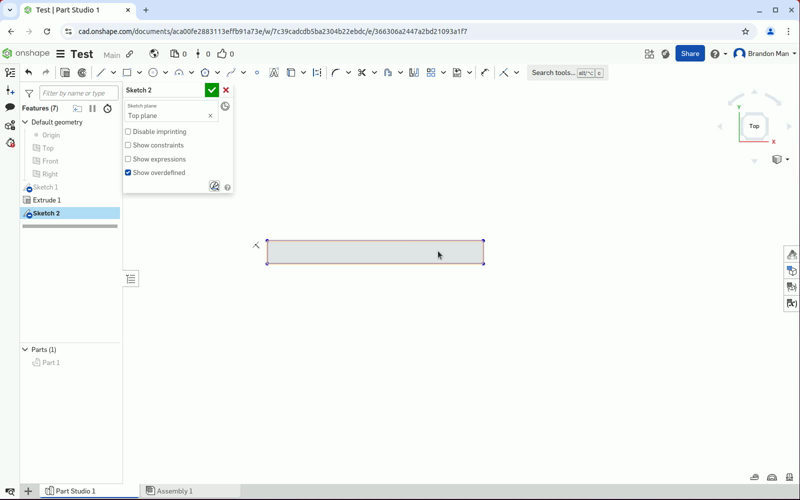
scroll(6)
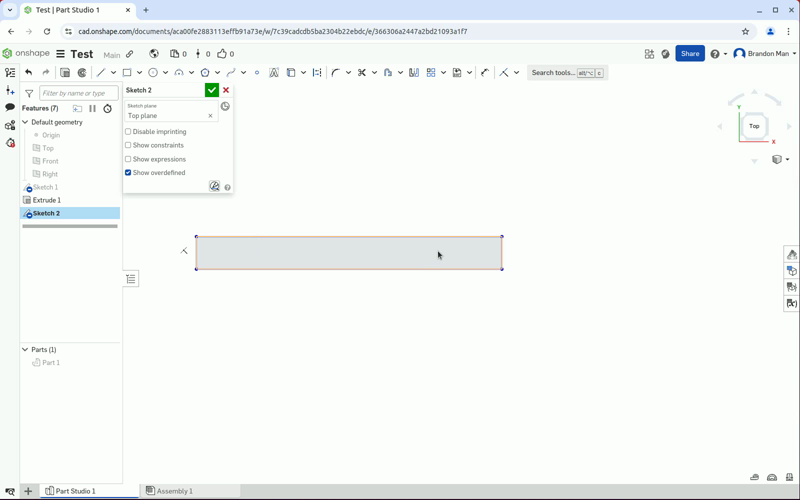
scroll(6)
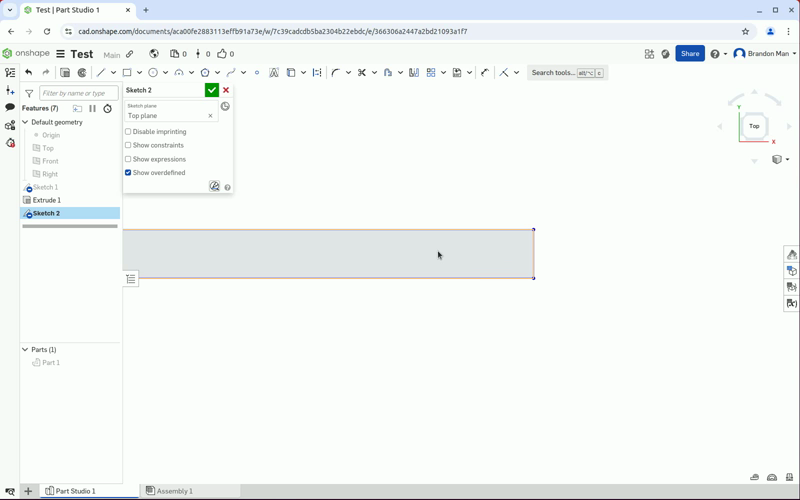
scroll(6)
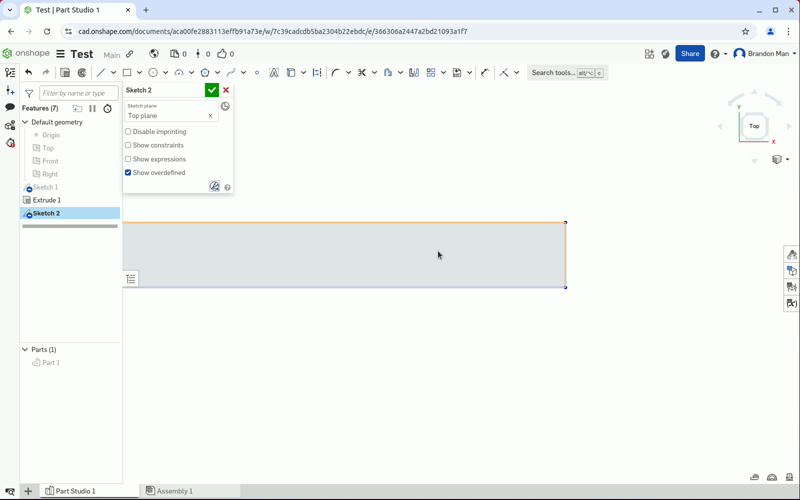
scroll(6)
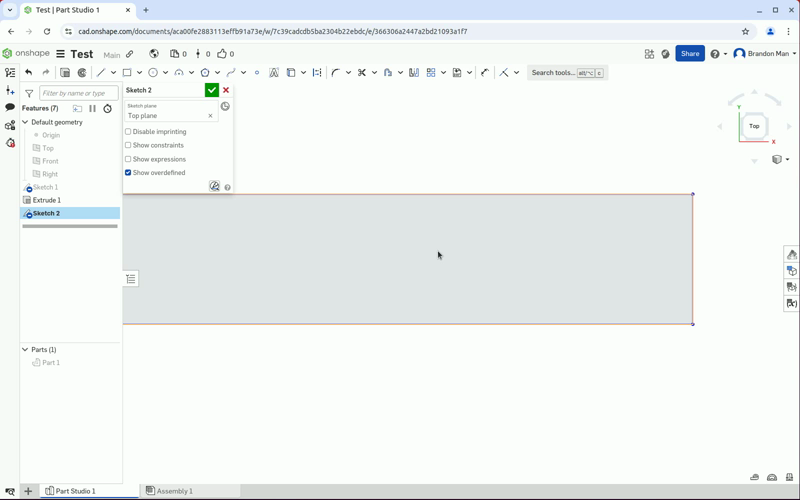
click(438, 250)
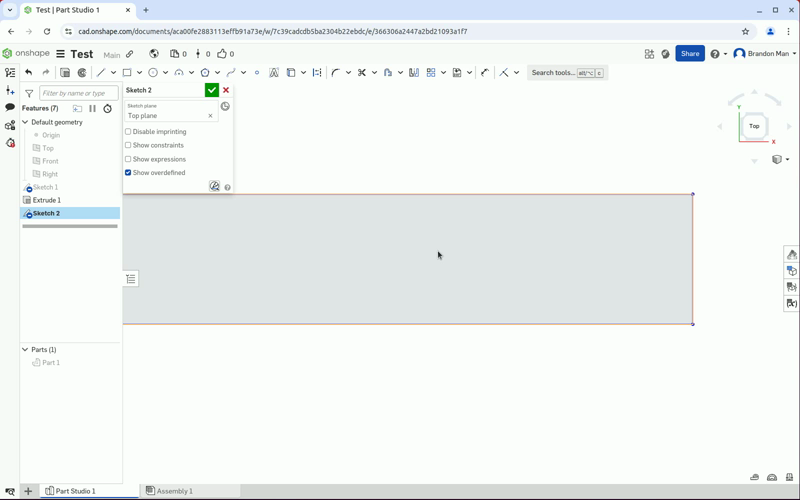
scroll(-6)
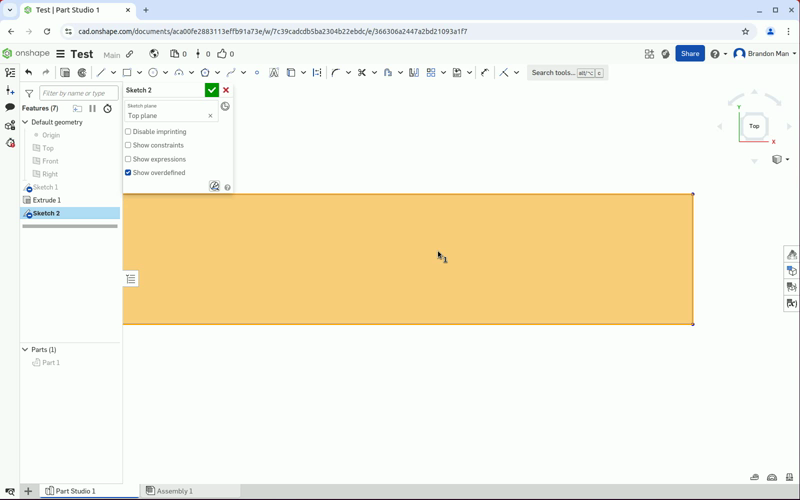
scroll(-6)
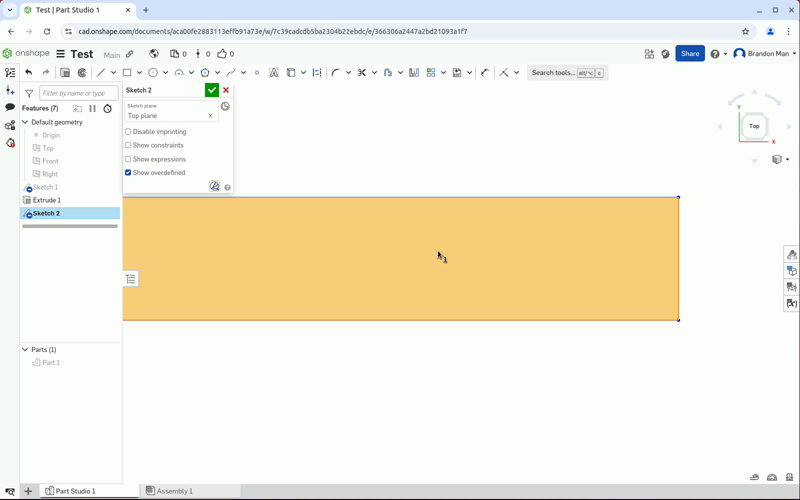
scroll(-6)
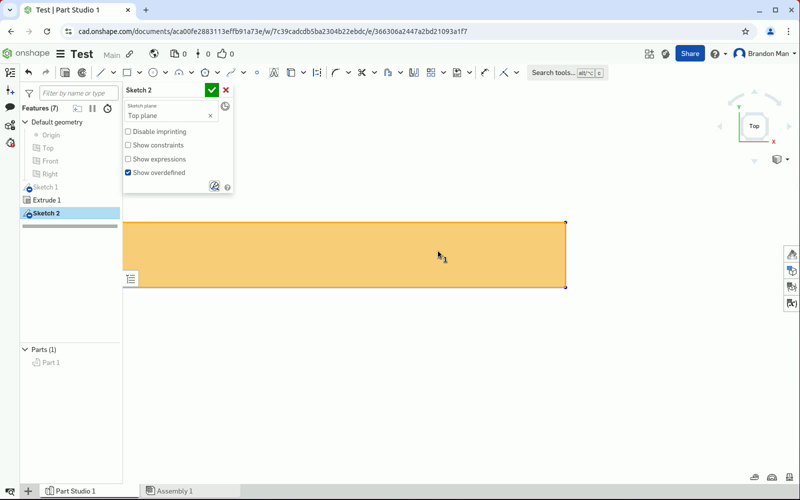
scroll(-6)
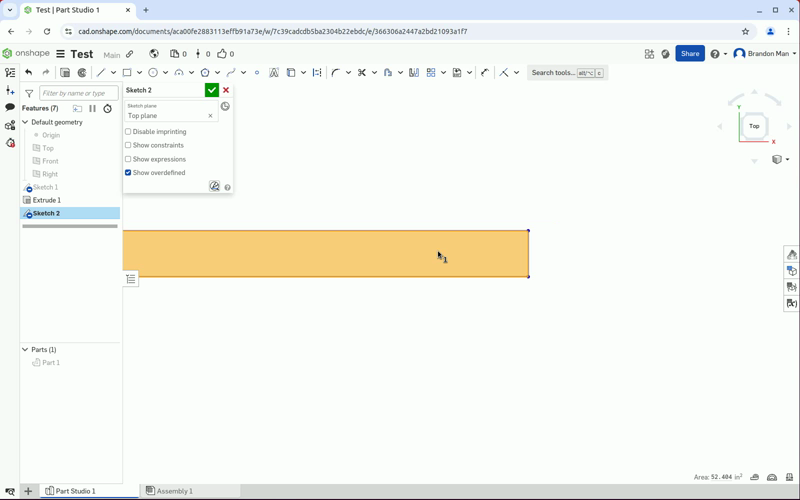
scroll(-6)
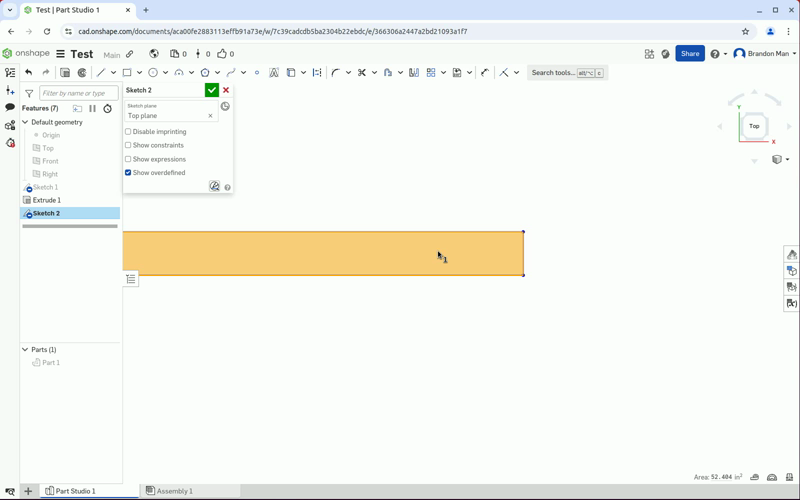
scroll(-6)
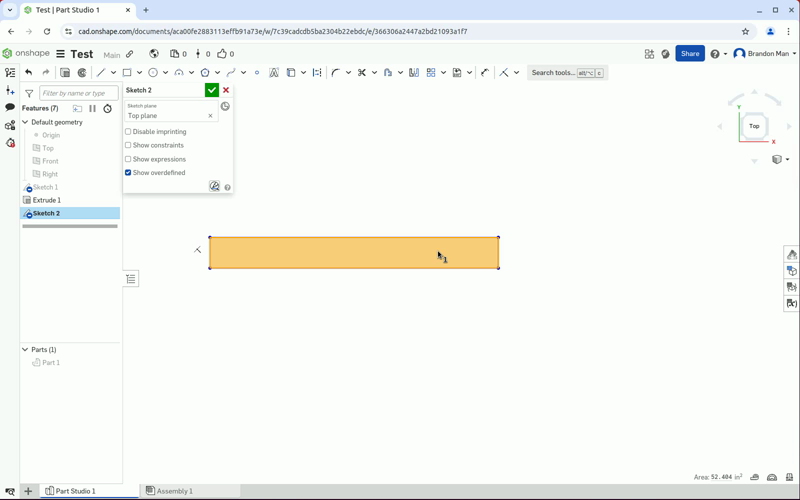
scroll(-6)
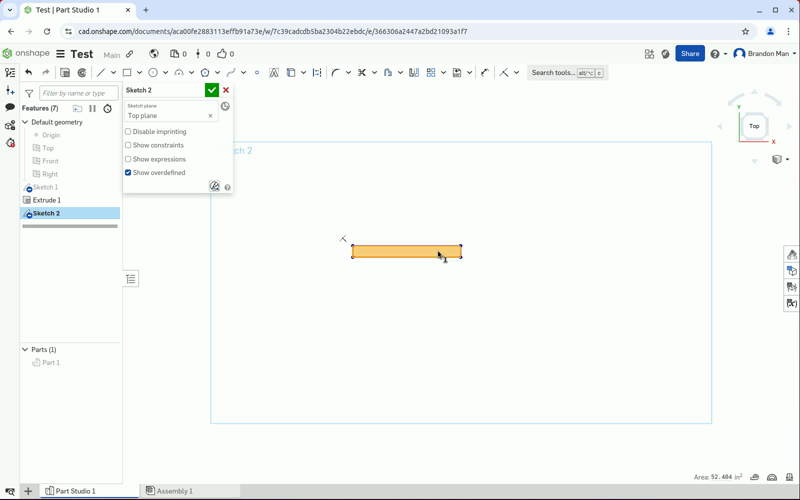
mouse_move(73, 352)
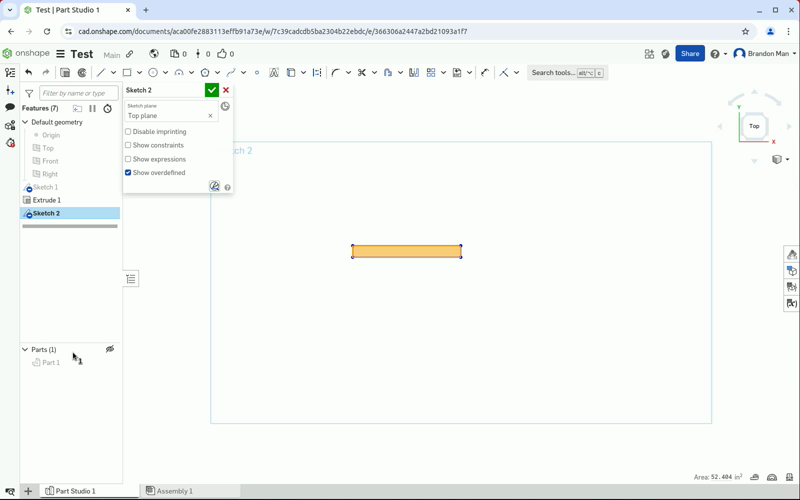
key(shift+y)
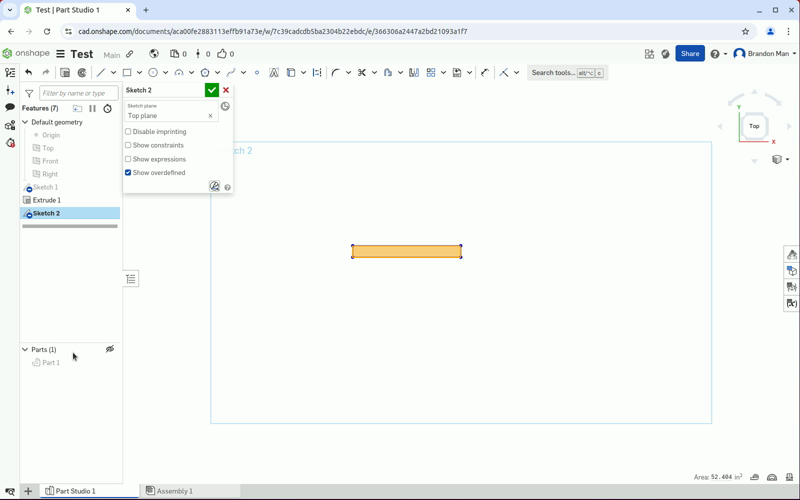
key(shift+e)
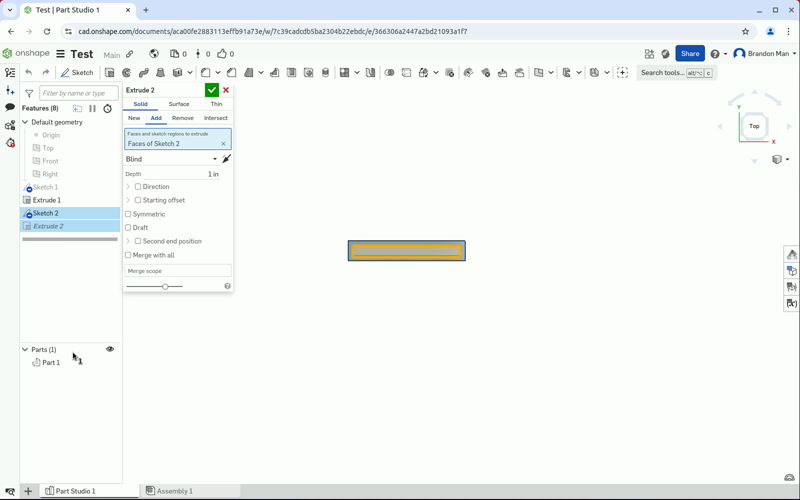
mouse_move(143, 106)
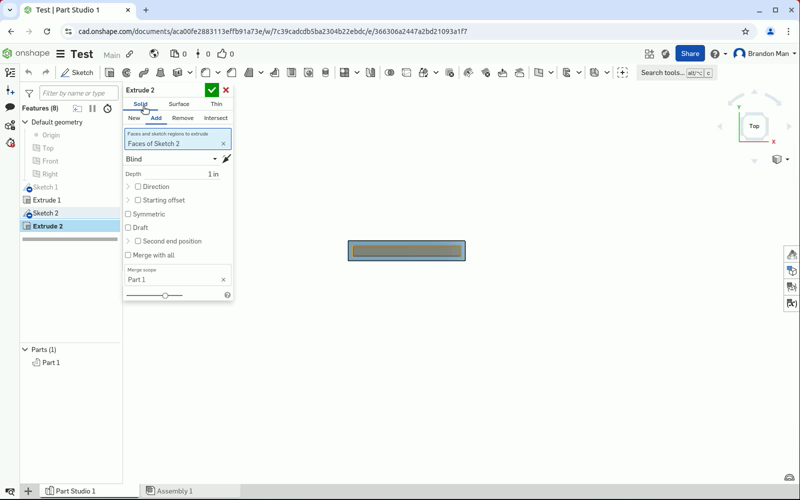
click(143, 106)
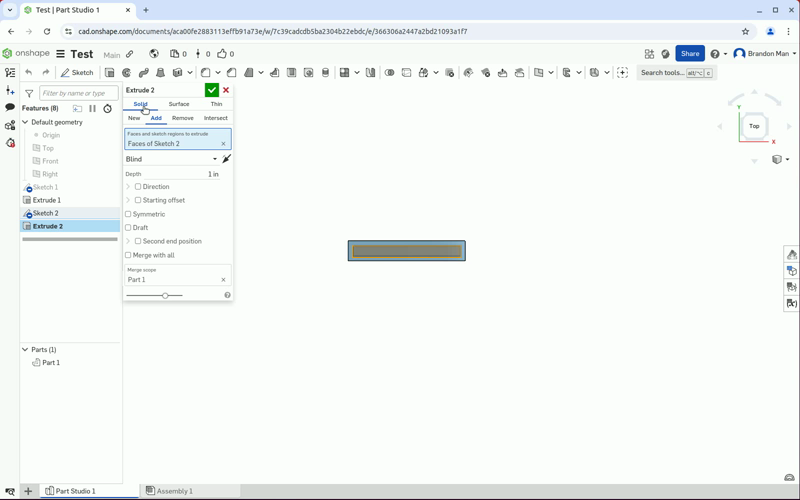
mouse_move(137, 120)
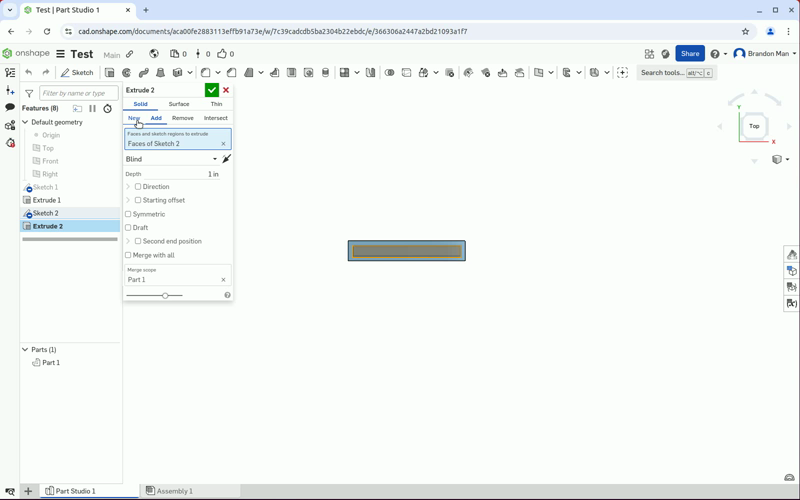
click(137, 120)
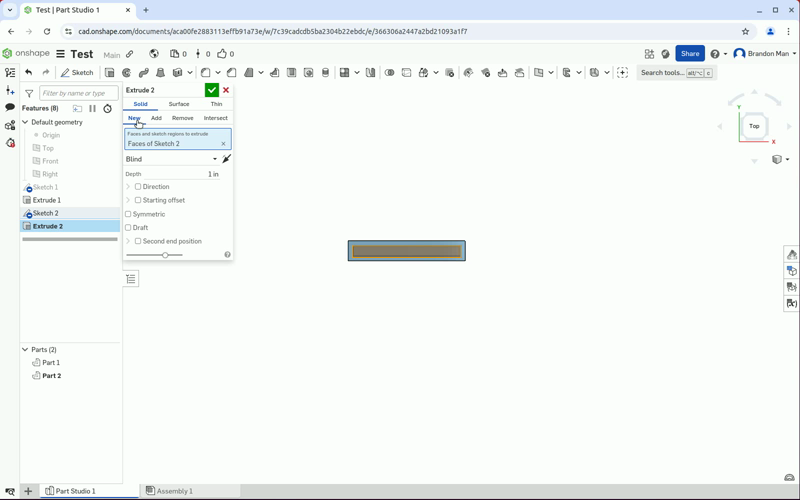
key(tab, 4)
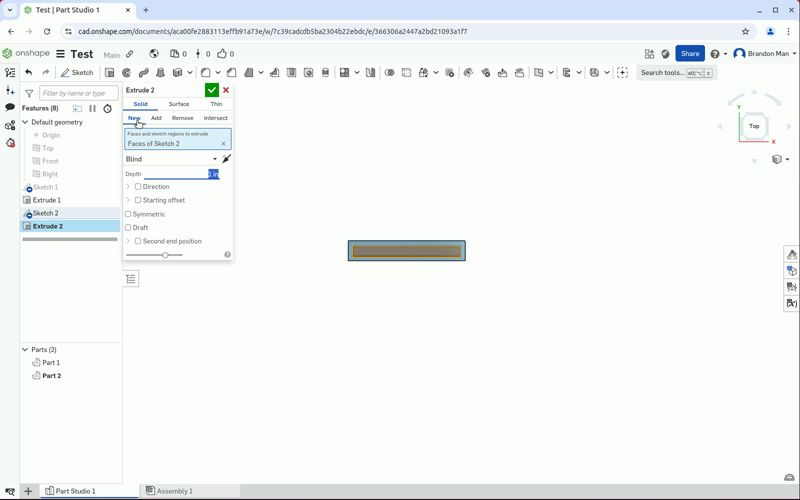
text(0.481)
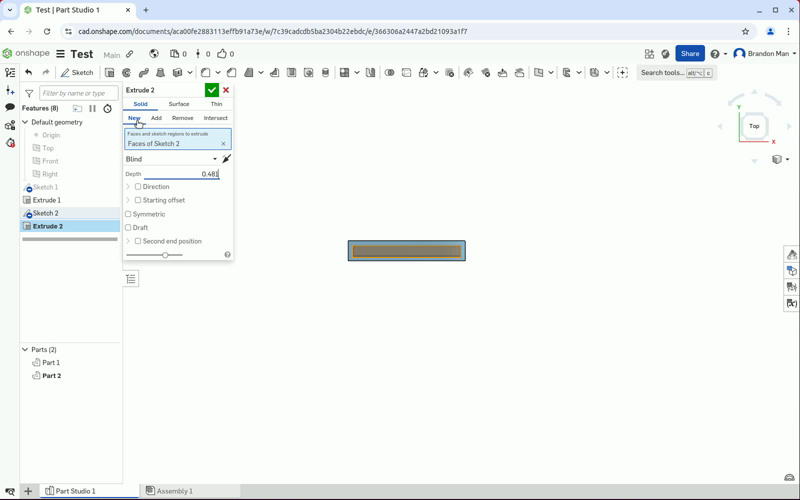
key(enter)
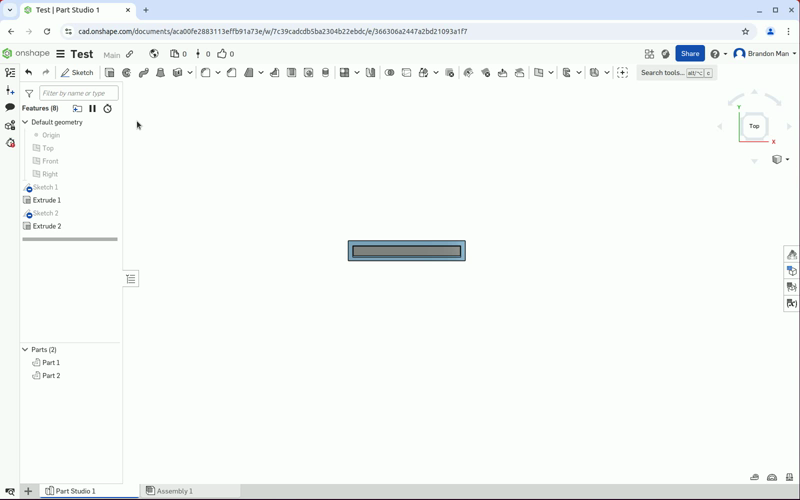
key(shift+h)
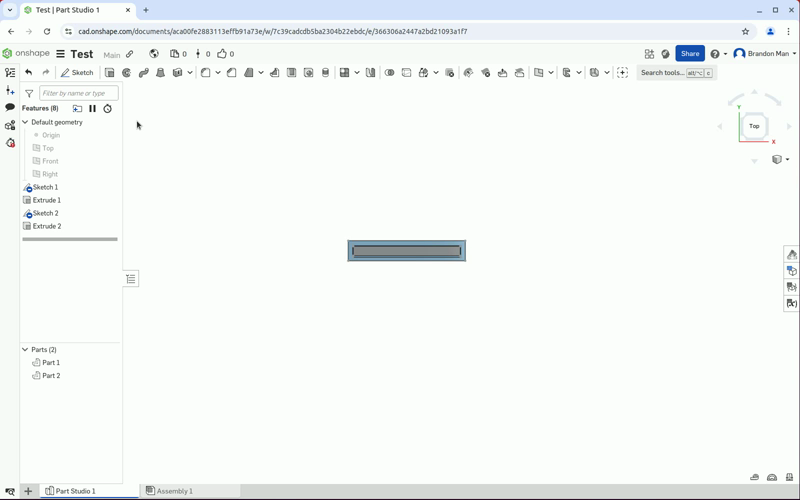
key(shift+h)
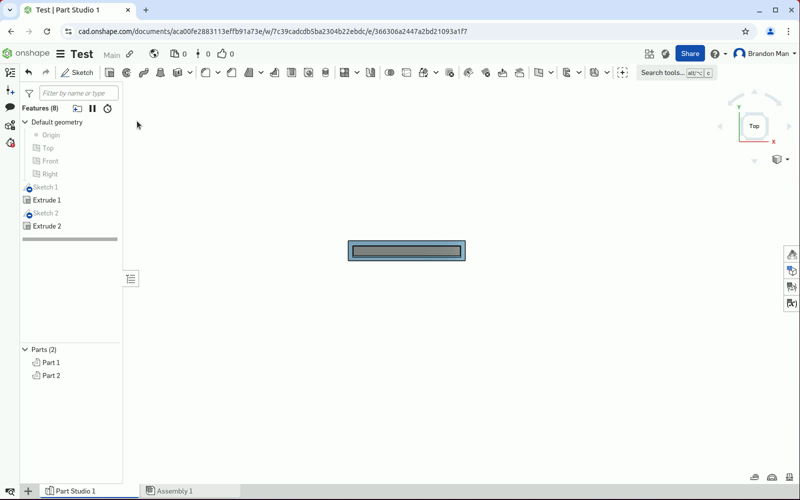
mouse_move(73, 189)
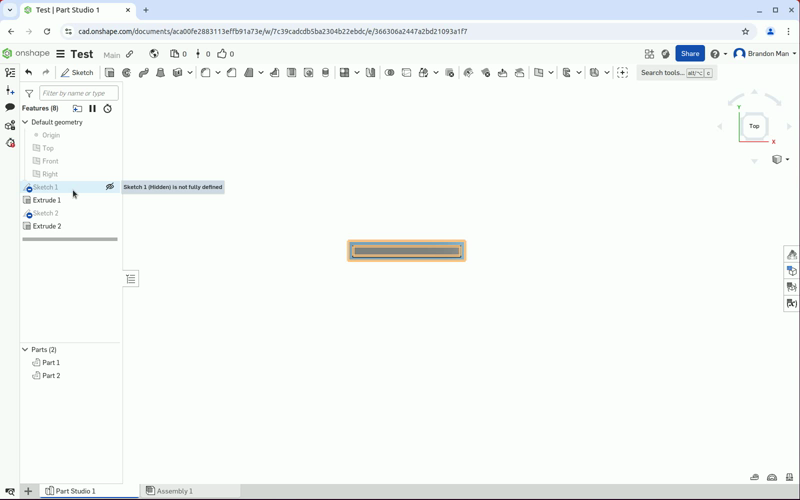
click(73, 189)
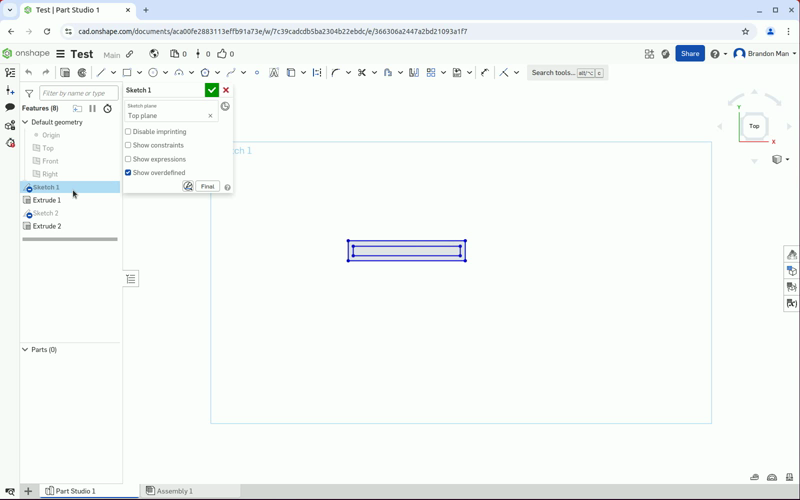
mouse_move(229, 92)
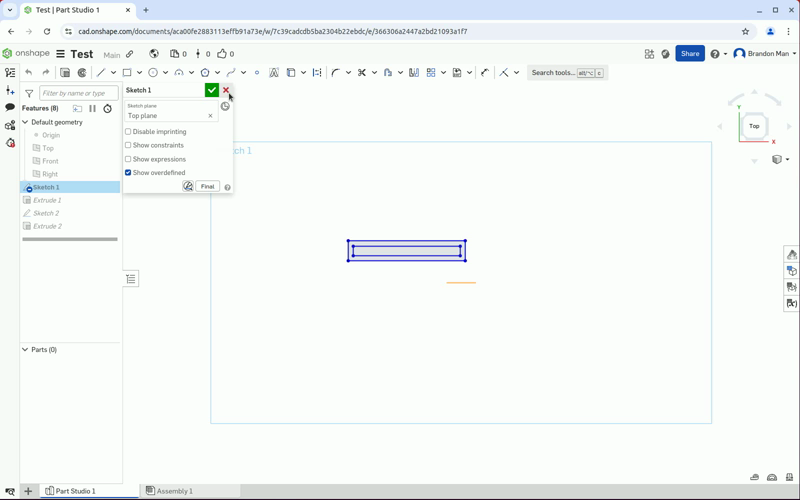
click(229, 92)
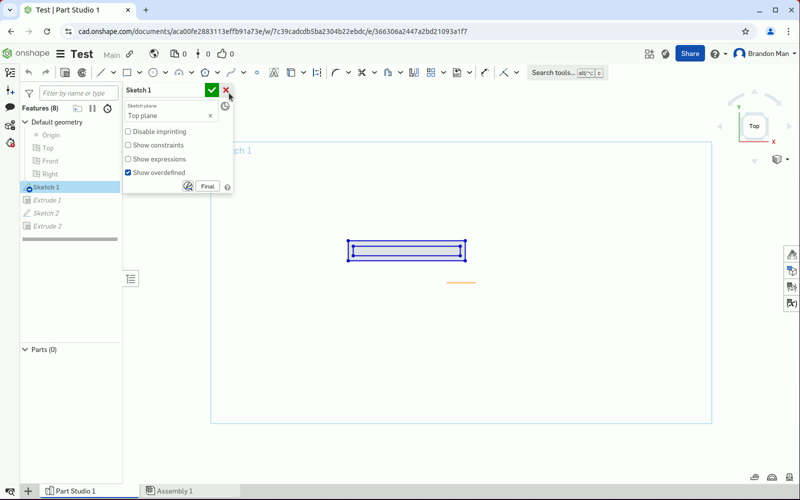
key(shift+s)
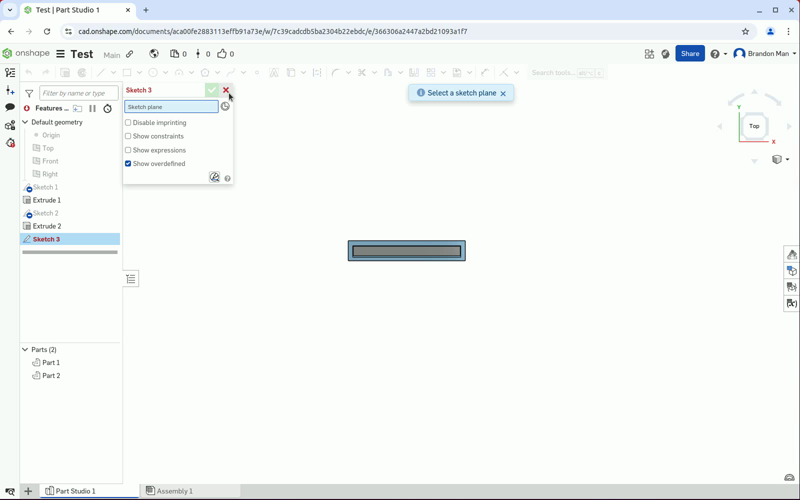
mouse_move(73, 150)
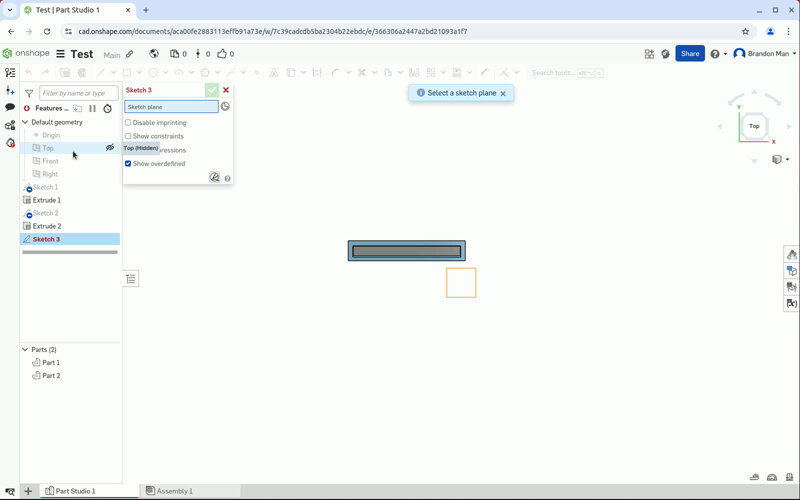
click(73, 150)
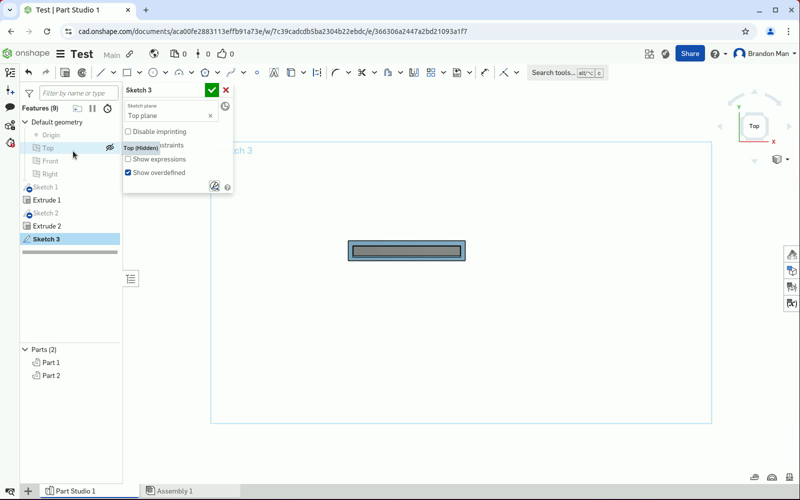
mouse_move(73, 352)
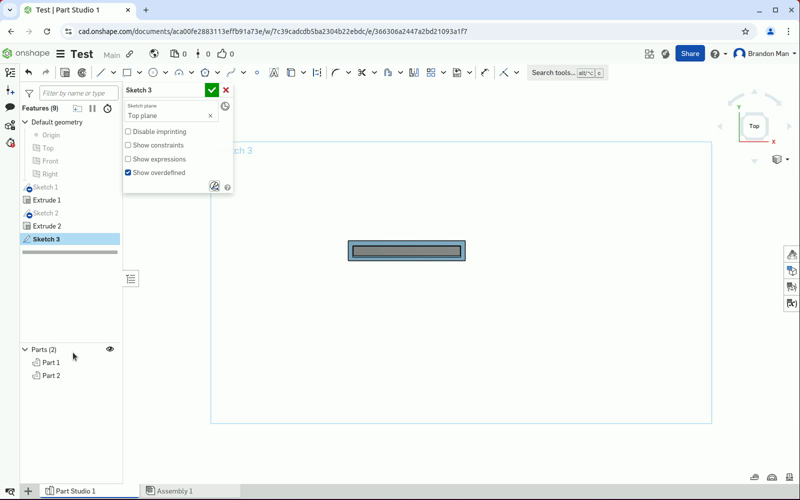
key(y)
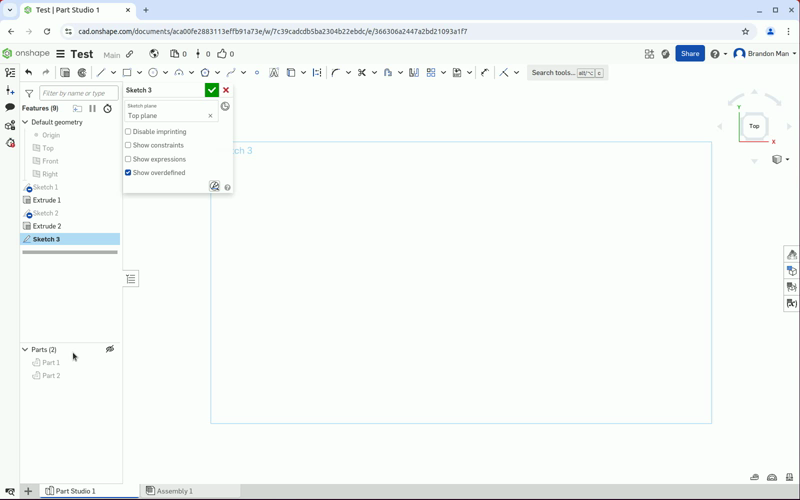
key(l)
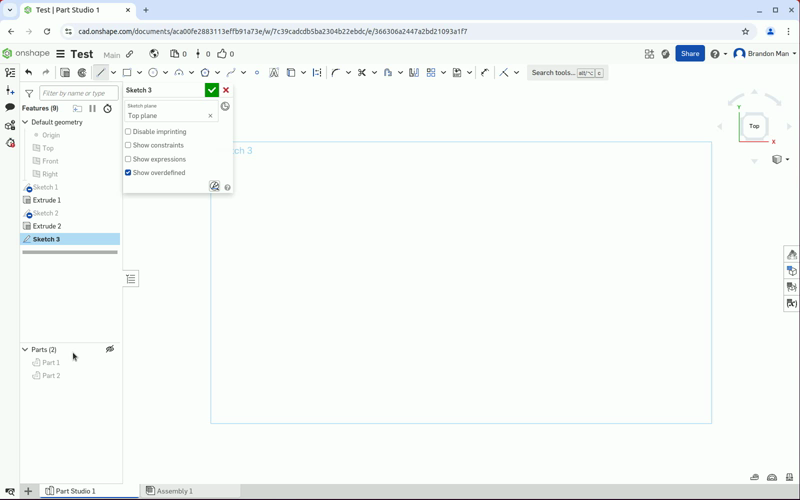
key_down(shift)
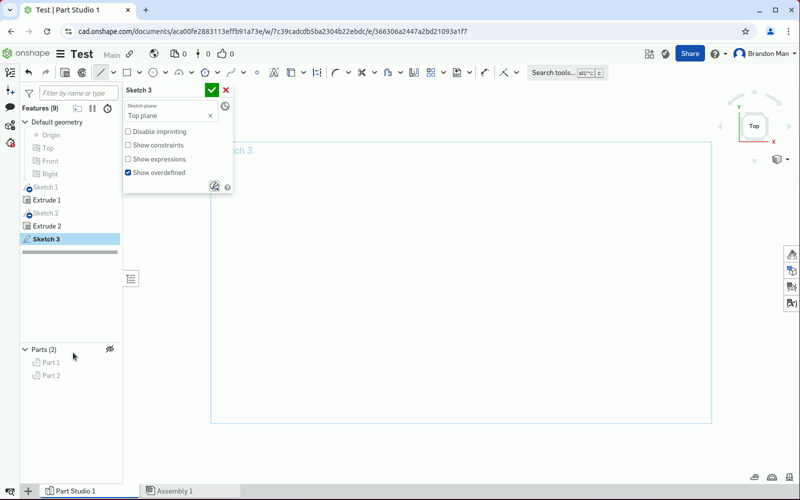
mouse_move(348, 260)
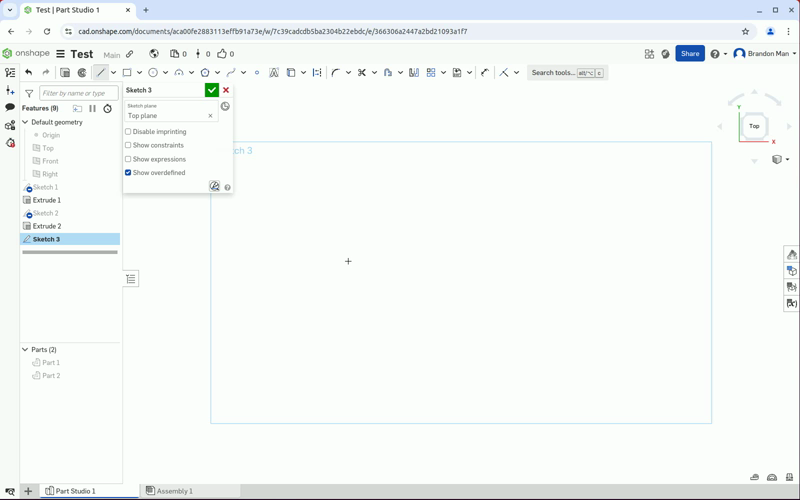
click(348, 260)
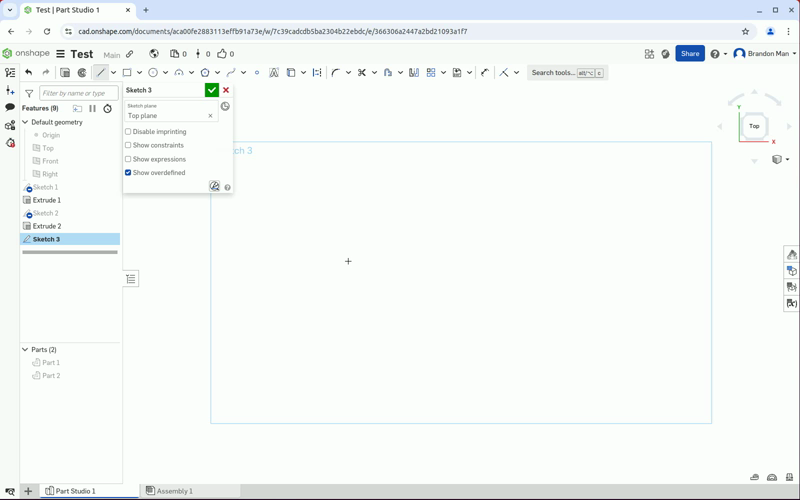
key_up(shift)
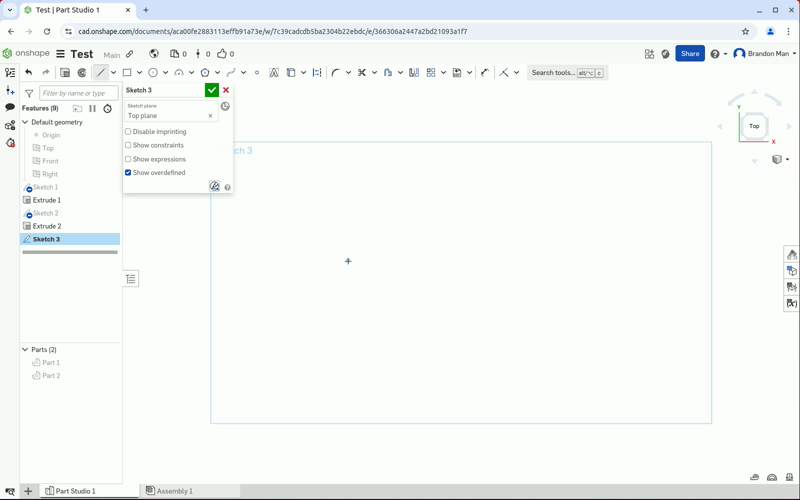
key_down(shift)
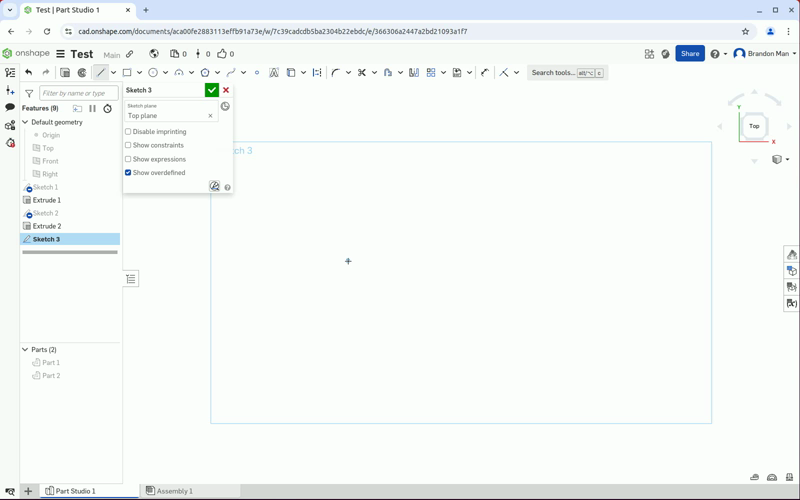
mouse_move(465, 260)
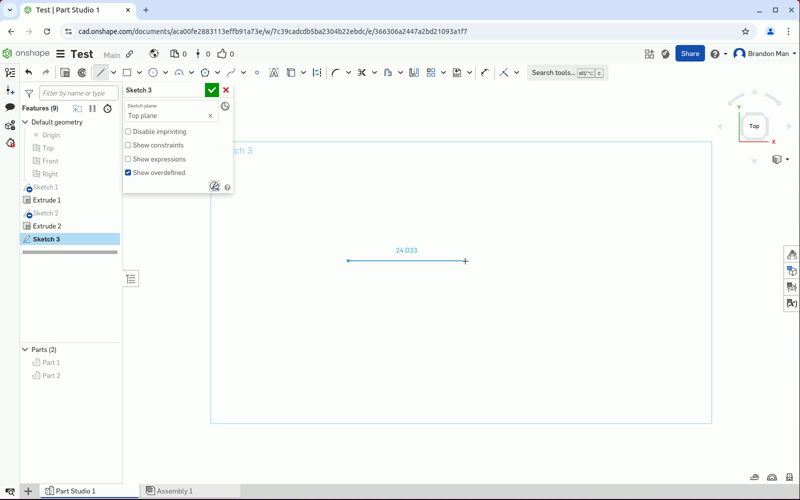
click(465, 260)
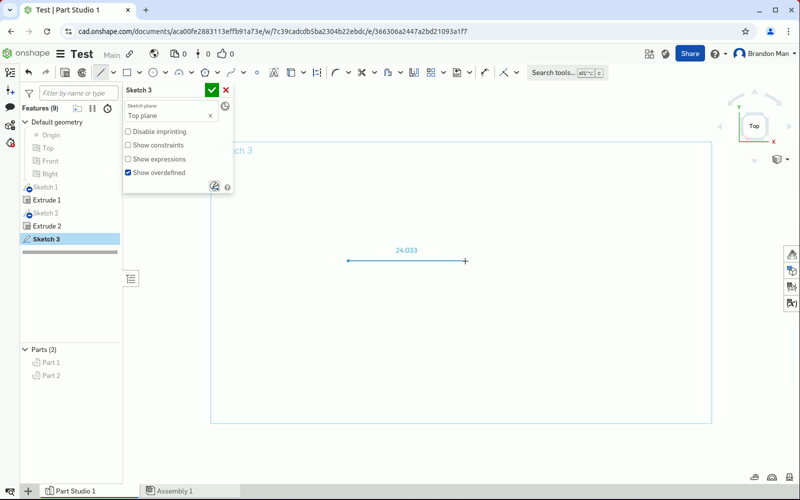
key_up(shift)
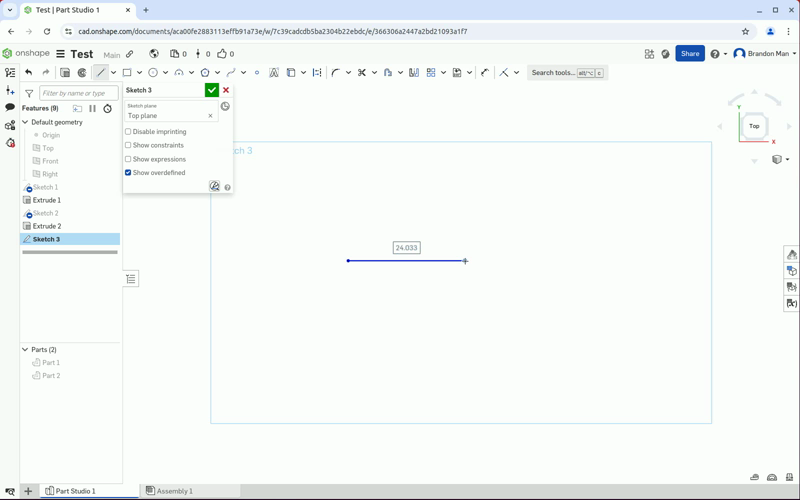
key_down(shift)
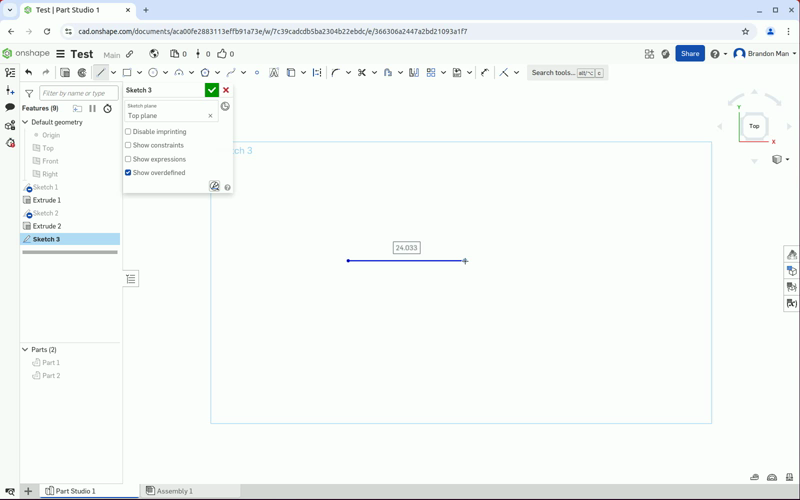
mouse_move(495, 260)
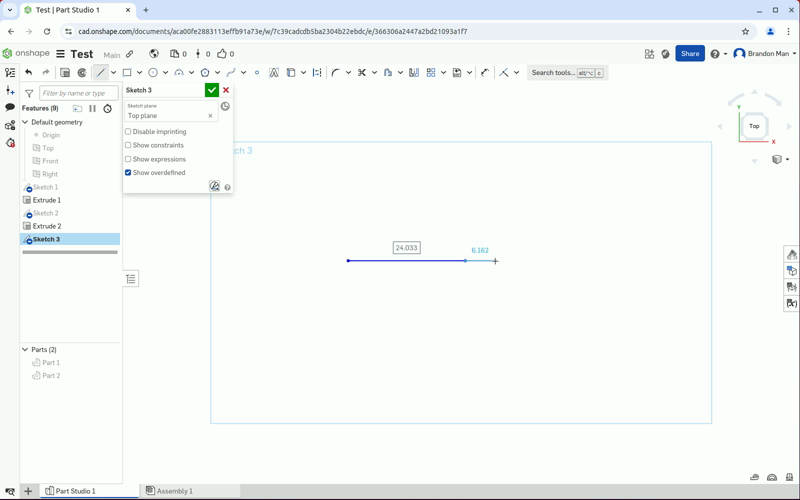
mouse_move(465, 240)
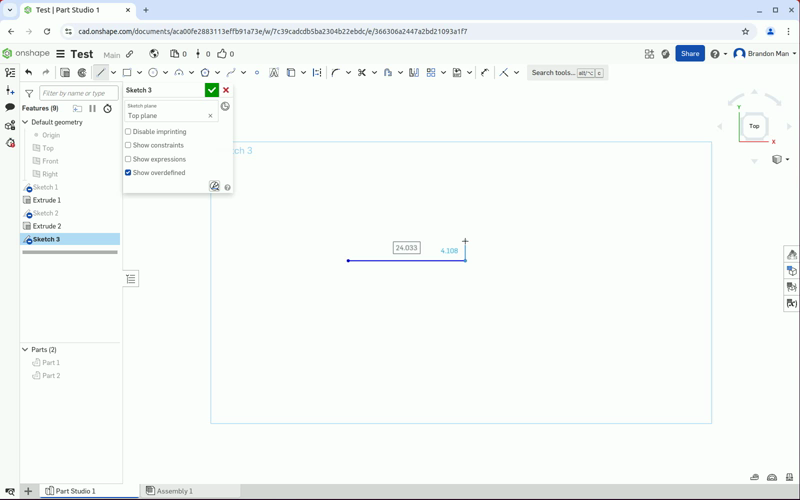
click(465, 240)
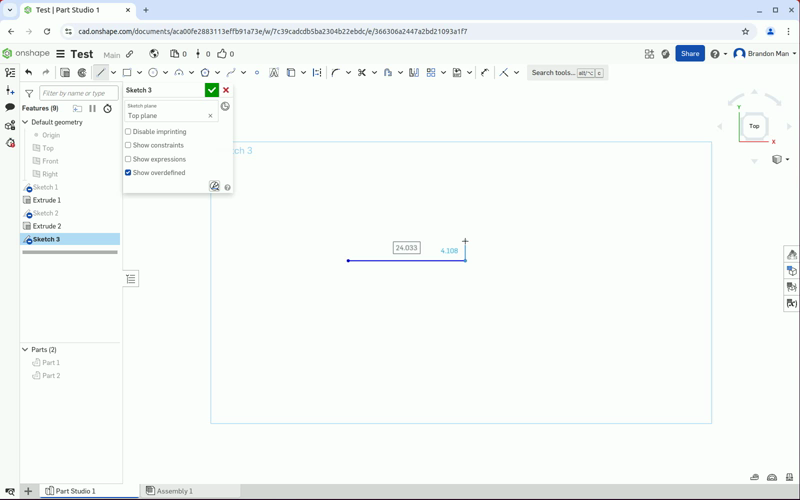
key_up(shift)
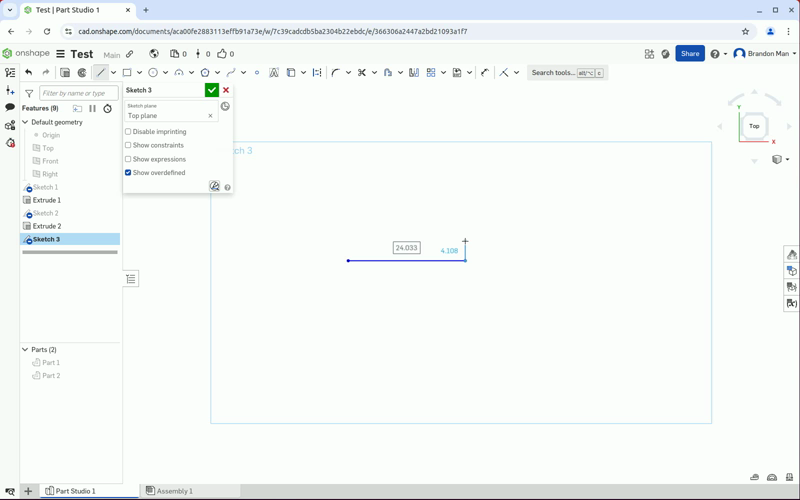
key_down(shift)
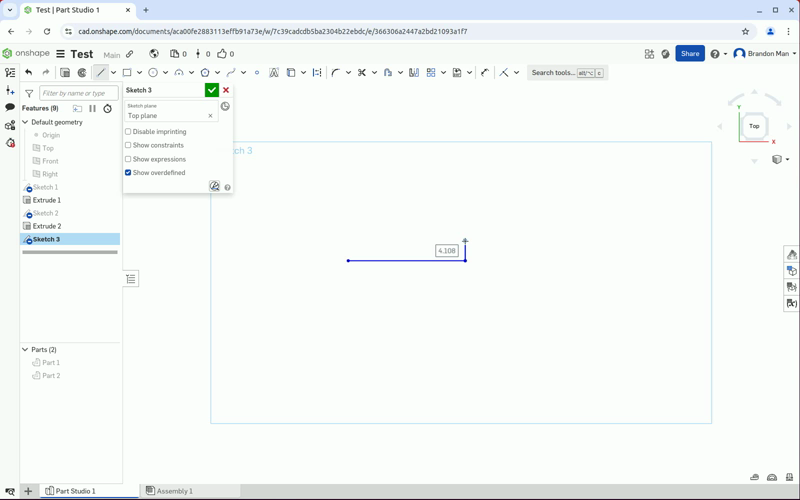
mouse_move(348, 240)
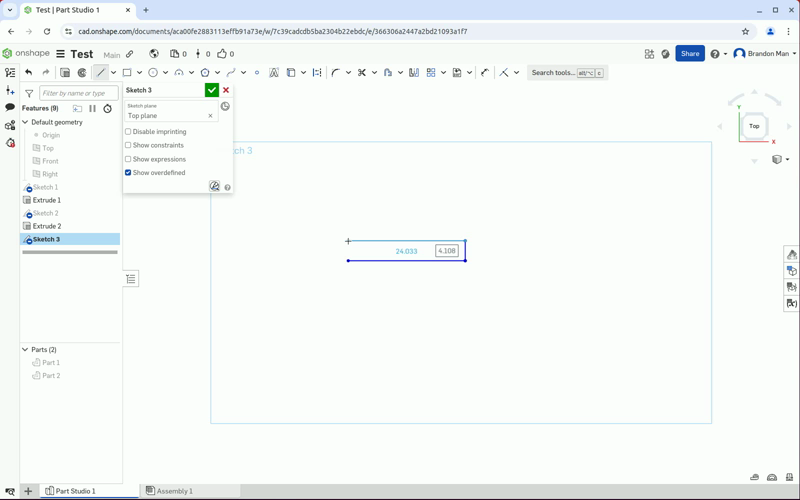
click(348, 240)
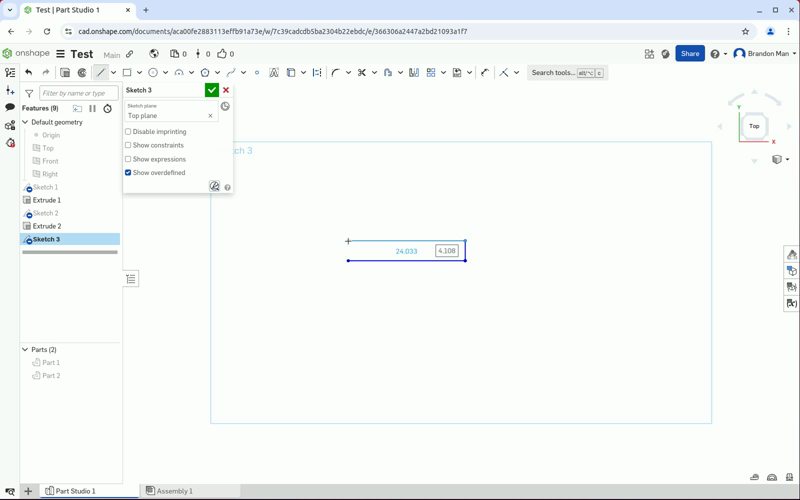
key_up(shift)
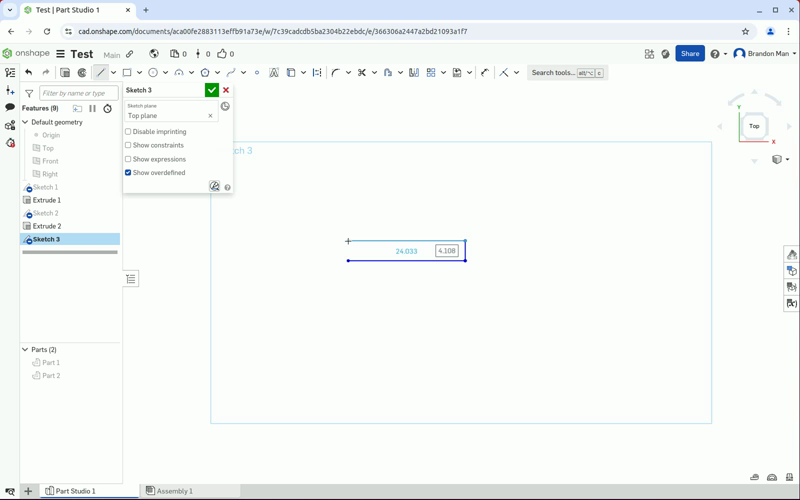
mouse_move(378, 240)
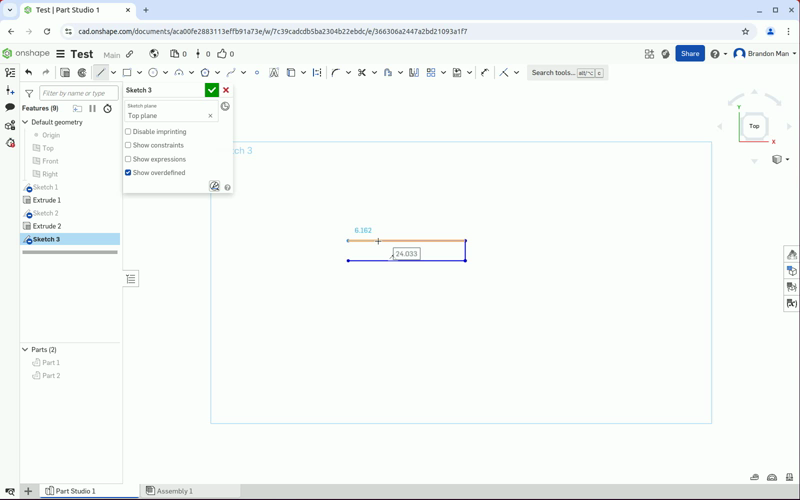
key_down(shift)
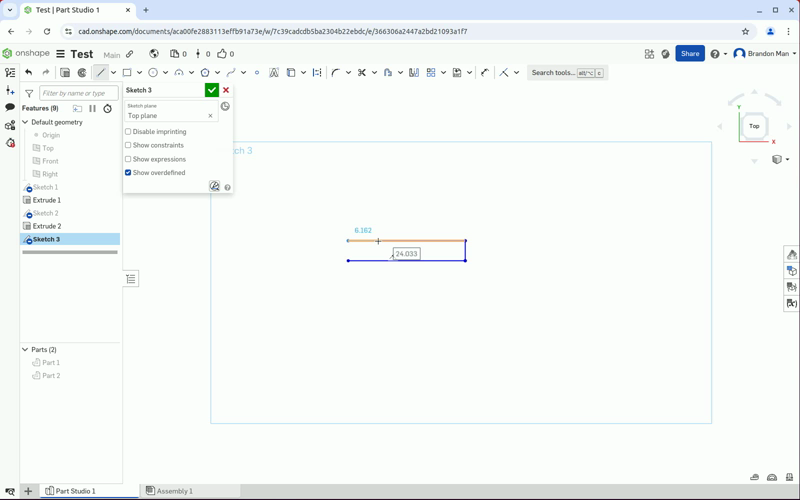
mouse_move(348, 260)
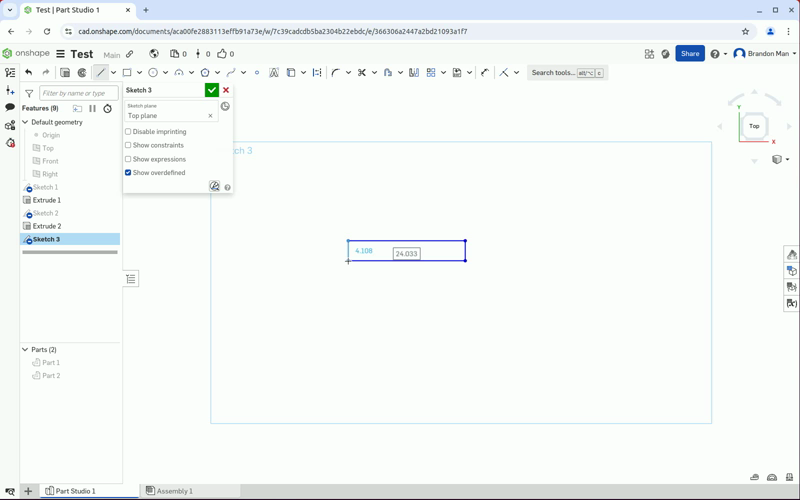
key_up(shift)
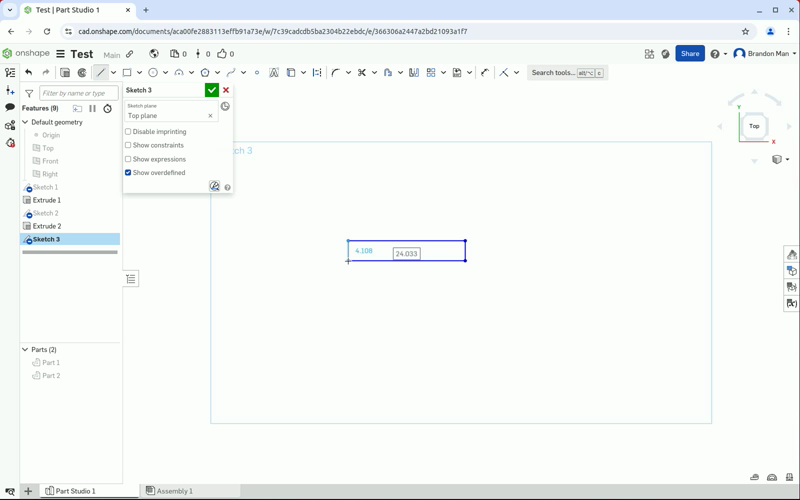
click(348, 260)
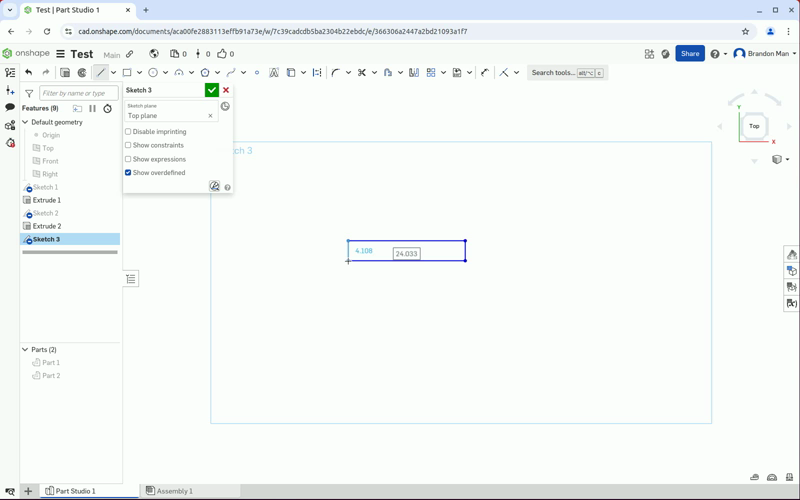
key(esc)
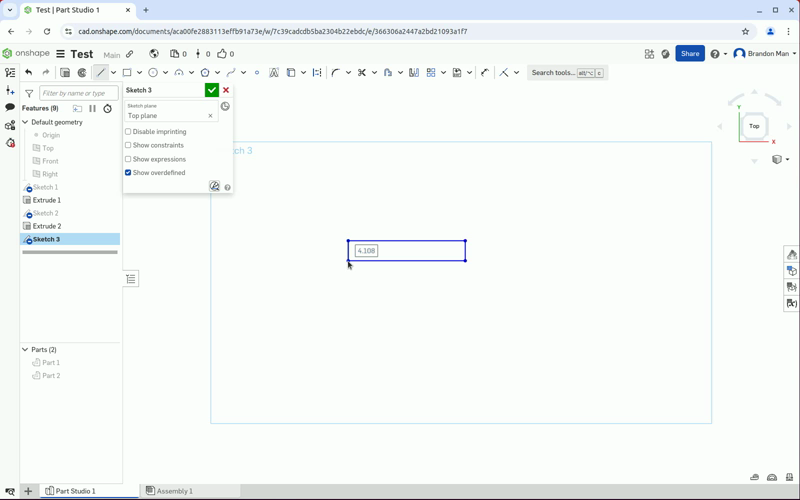
key(l)
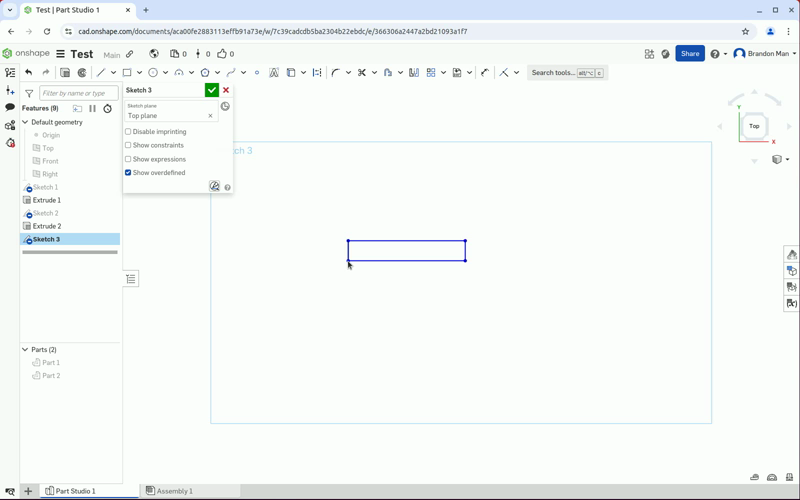
key_down(shift)
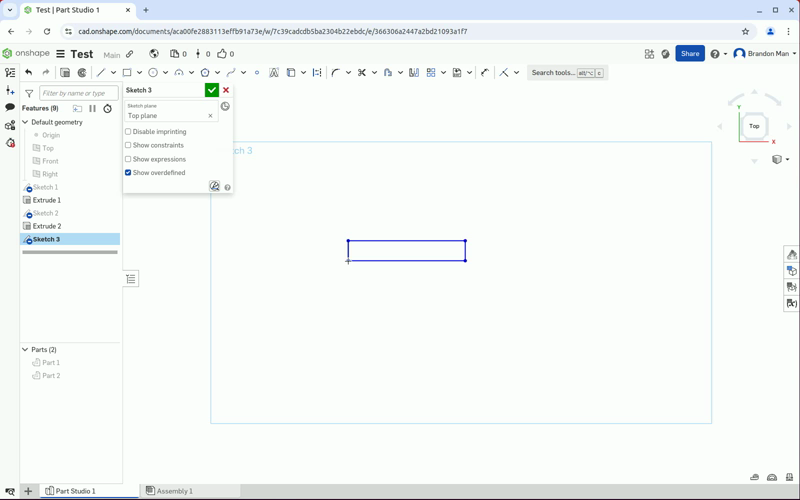
mouse_move(353, 255)
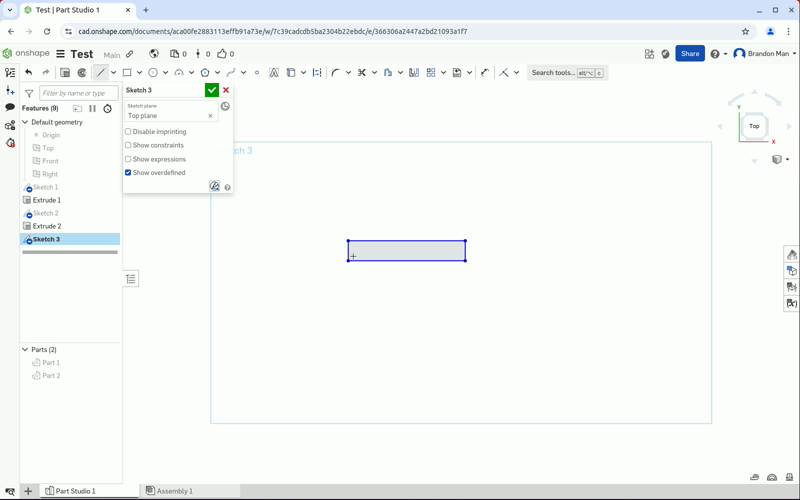
click(353, 255)
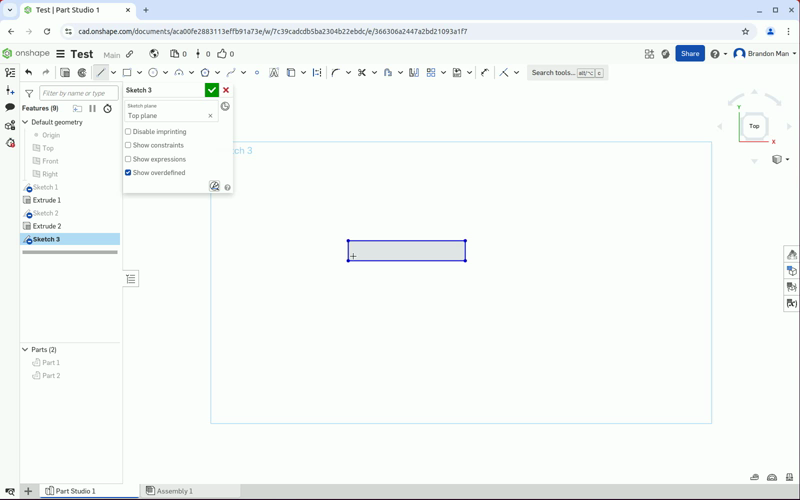
key_up(shift)
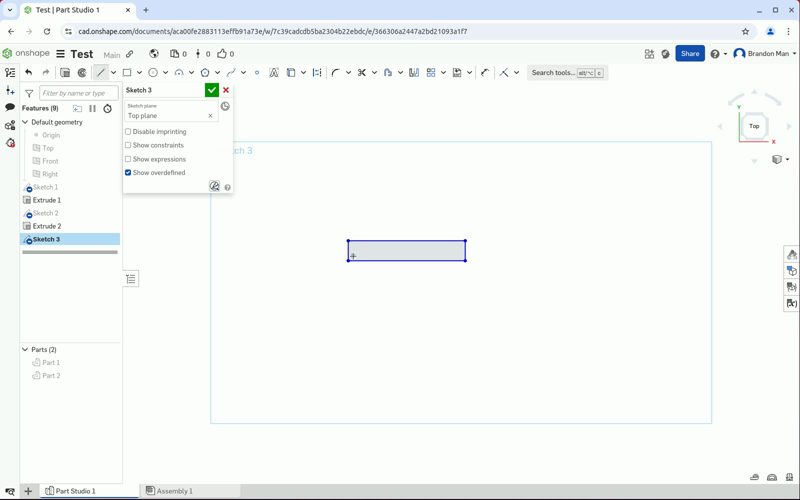
key_down(shift)
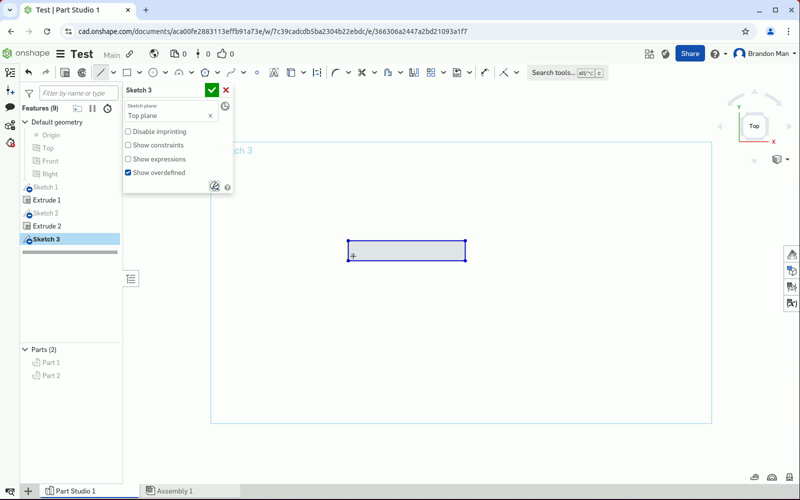
mouse_move(460, 255)
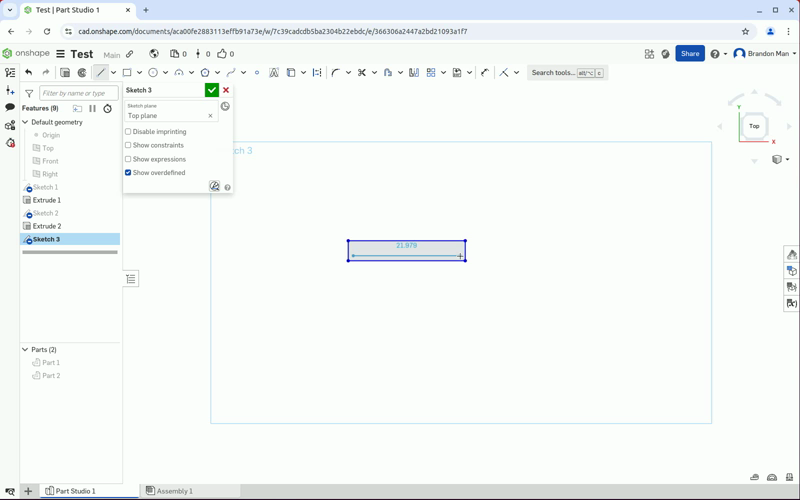
click(460, 255)
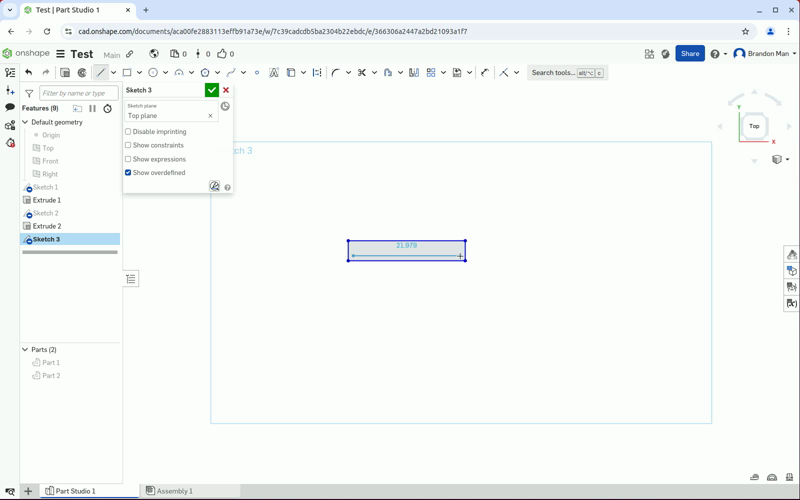
key_up(shift)
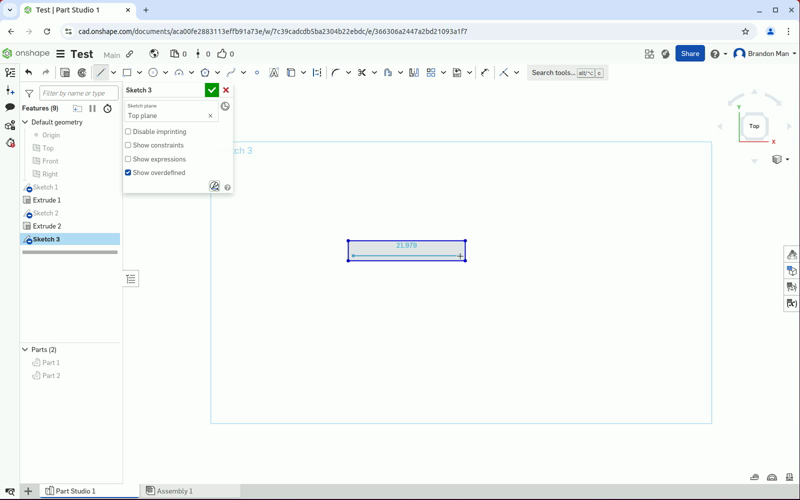
key_down(shift)
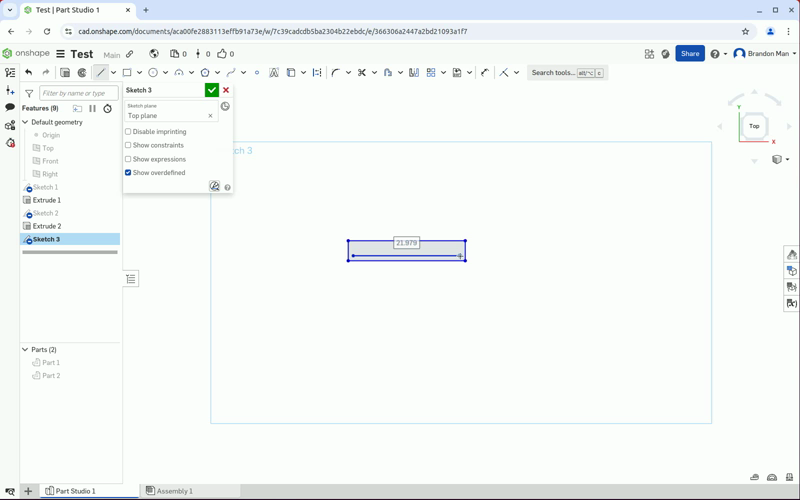
mouse_move(490, 255)
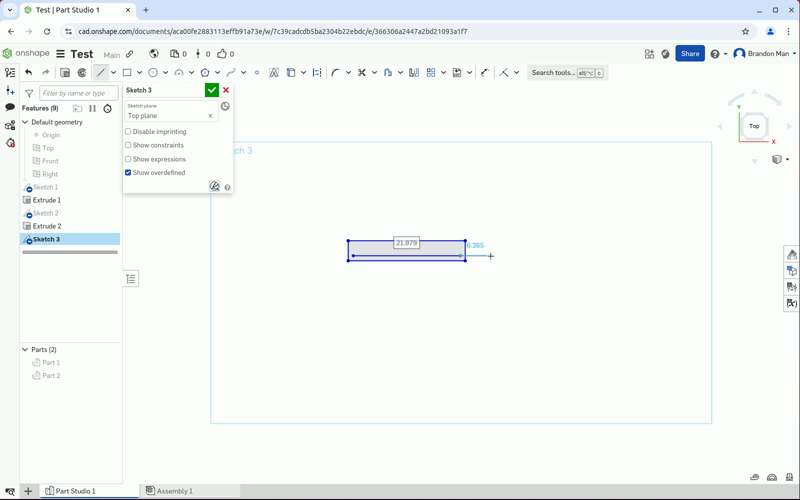
mouse_move(460, 246)
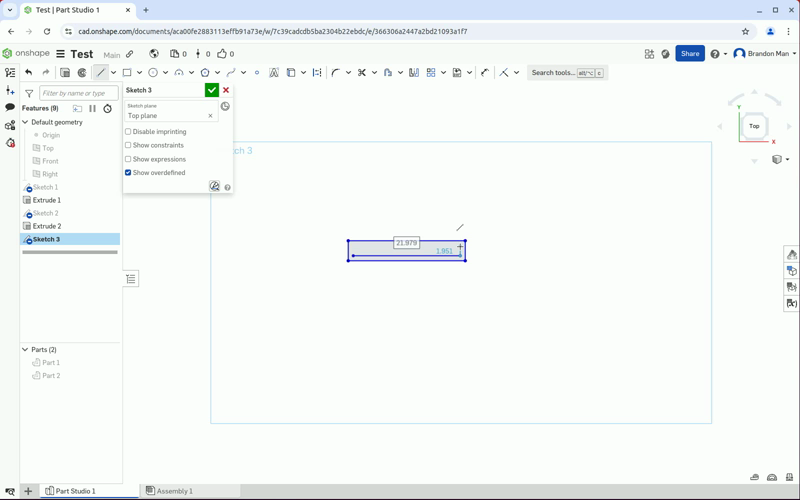
click(460, 246)
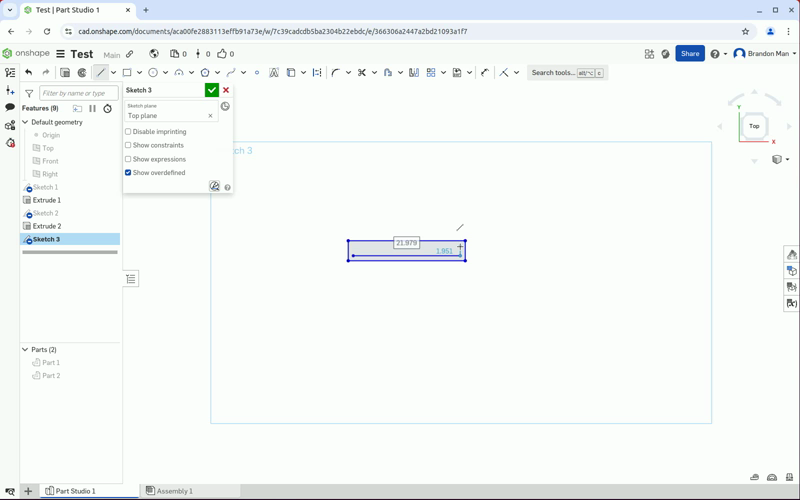
key_up(shift)
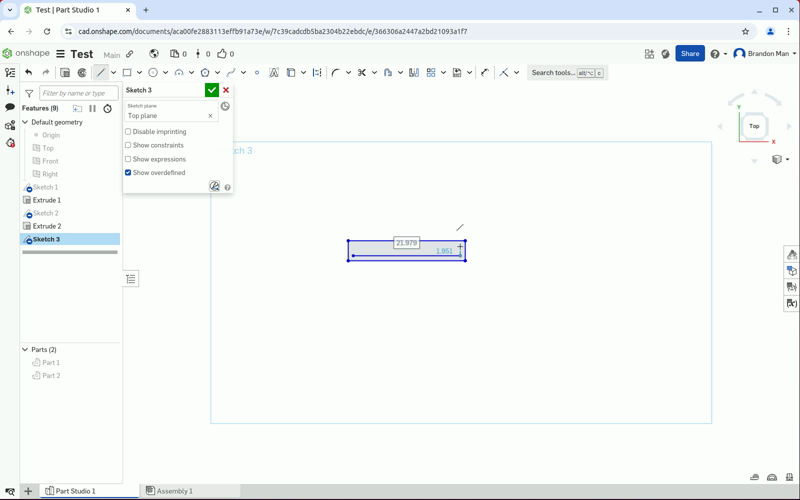
key_down(shift)
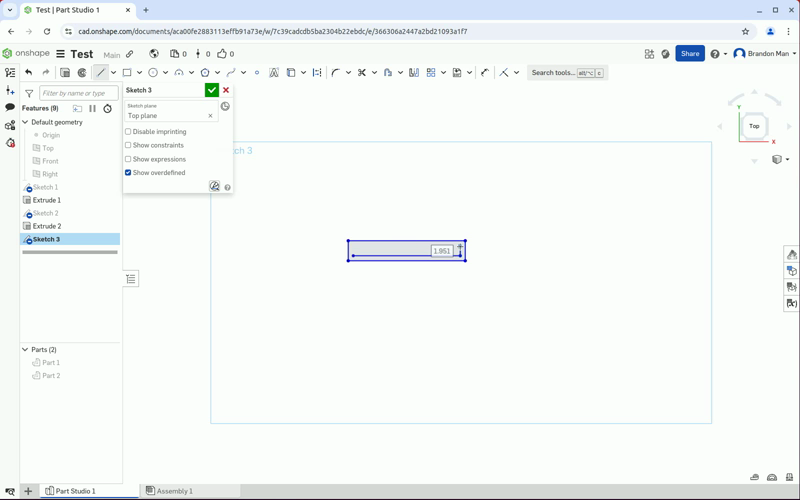
mouse_move(353, 246)
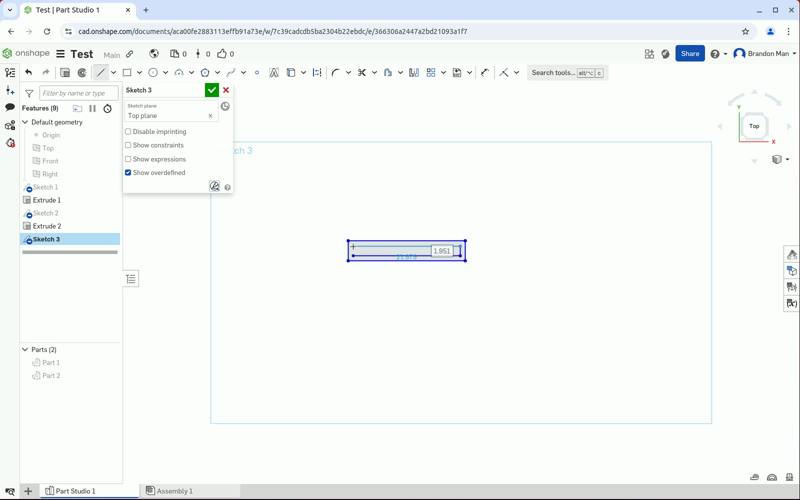
click(353, 246)
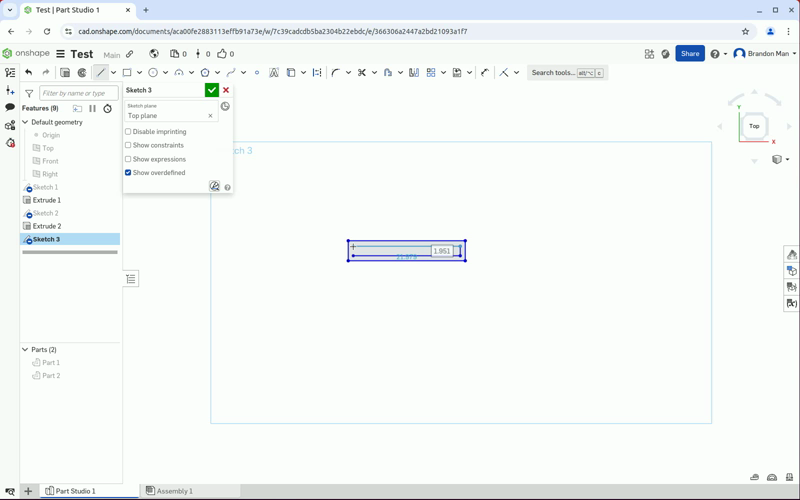
key_up(shift)
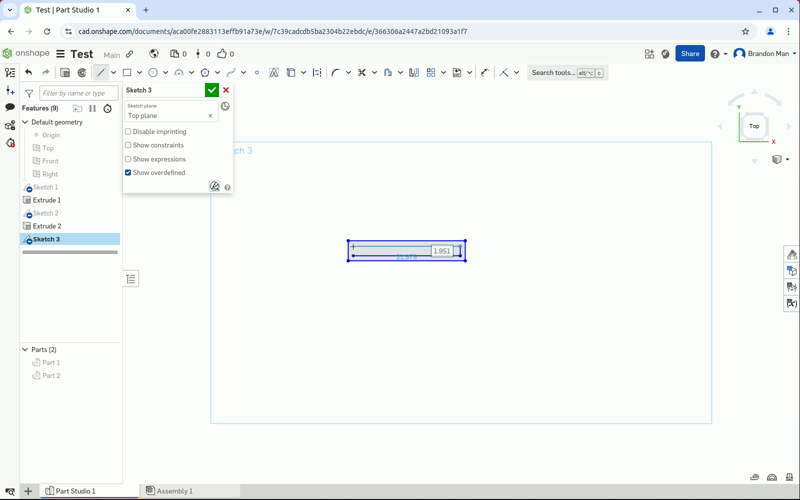
mouse_move(383, 246)
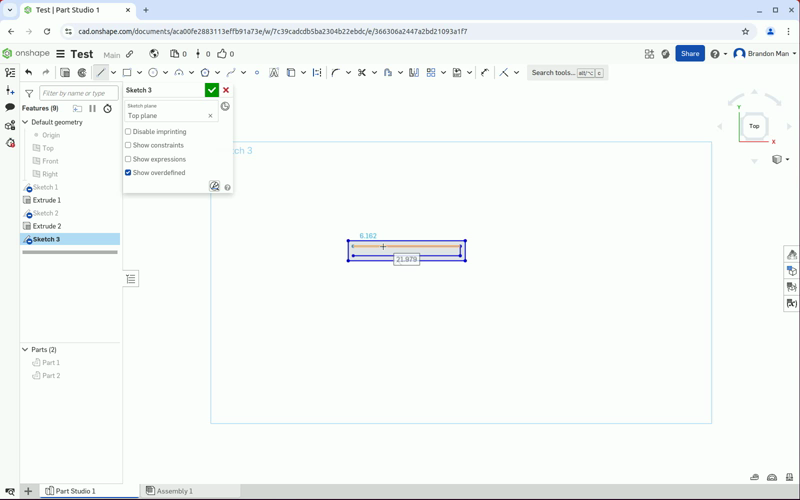
key_down(shift)
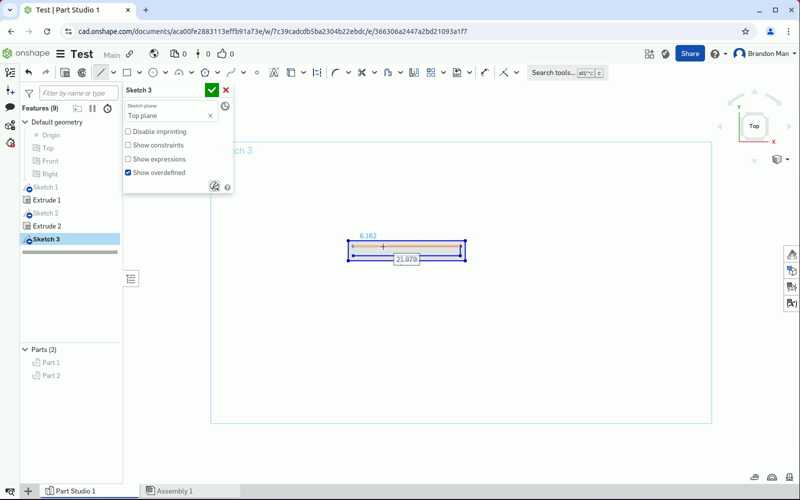
mouse_move(353, 255)
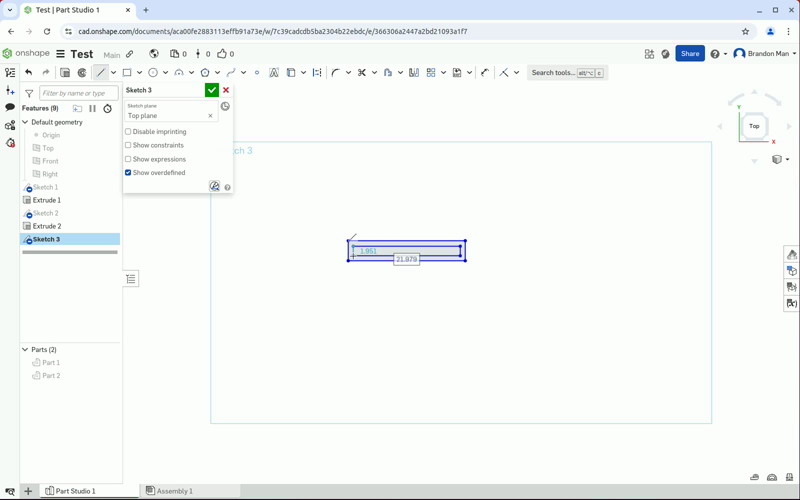
key_up(shift)
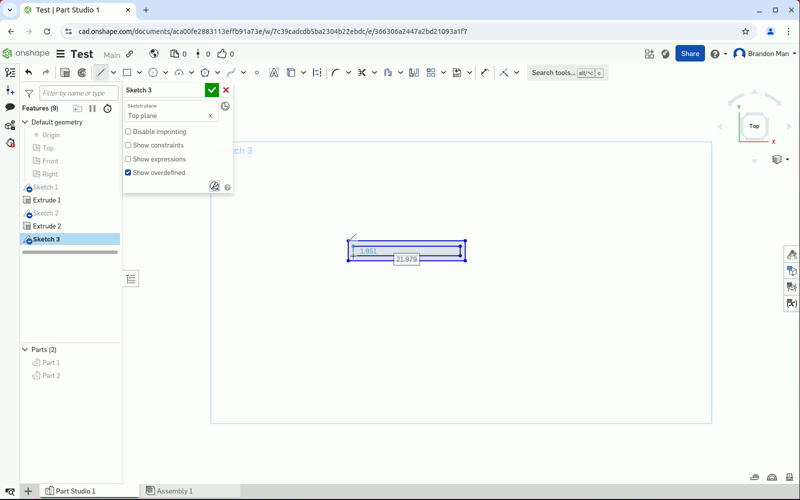
click(353, 255)
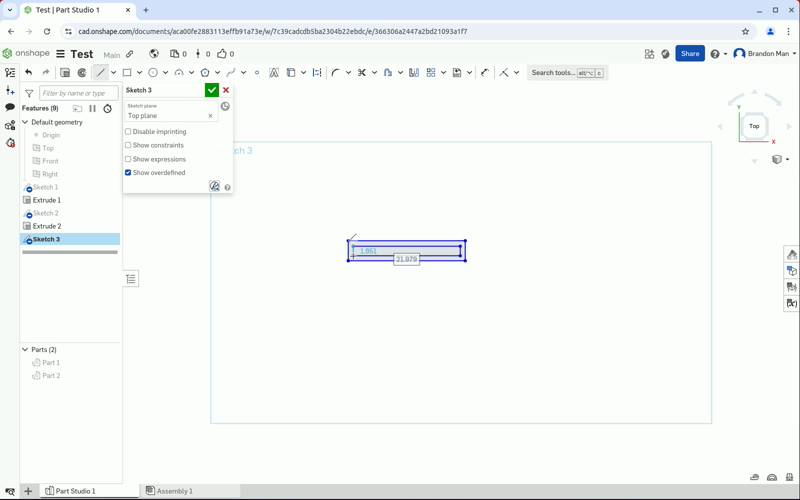
key(esc)
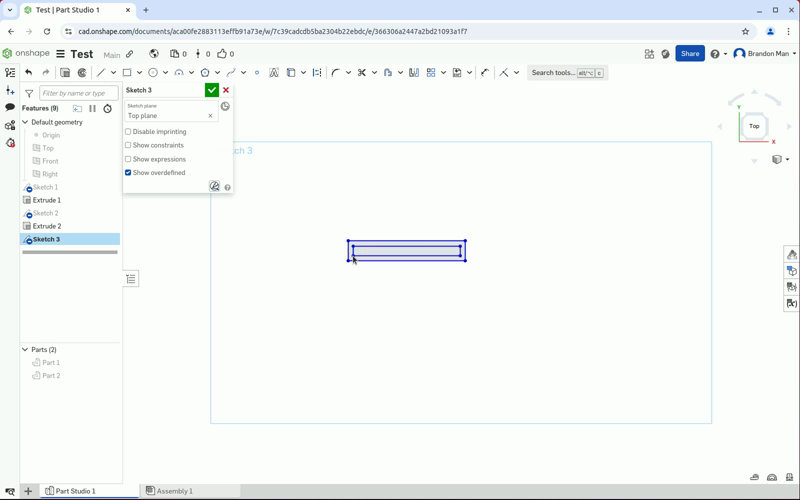
mouse_move(368, 259)
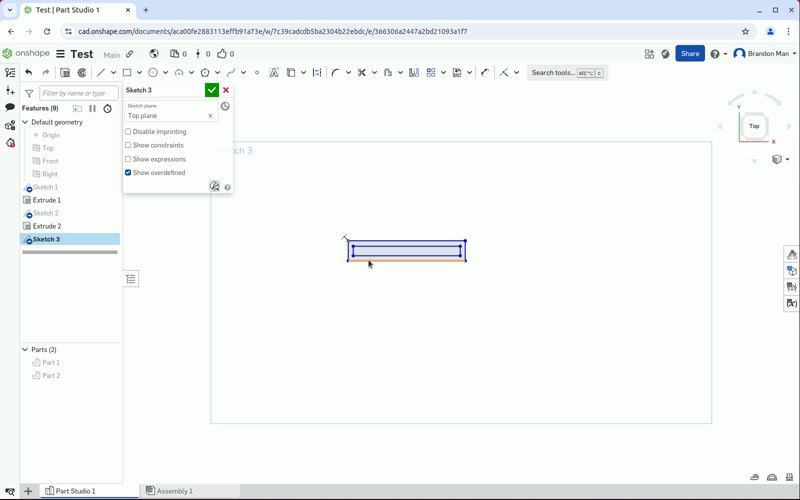
scroll(6)
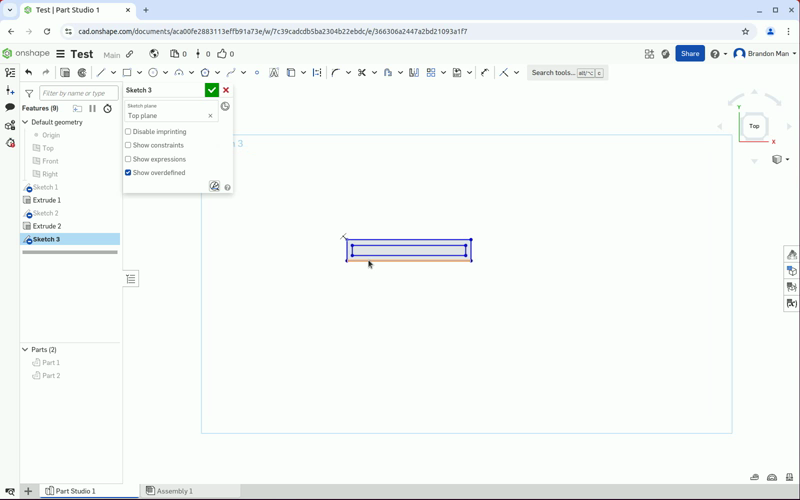
scroll(6)
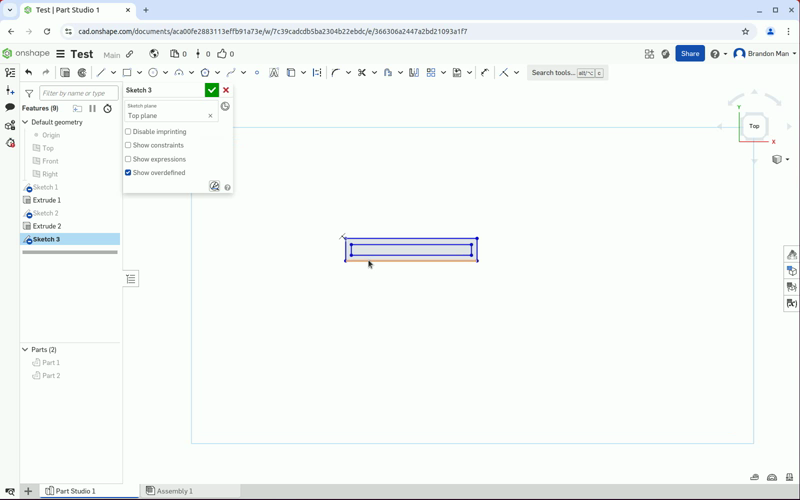
scroll(6)
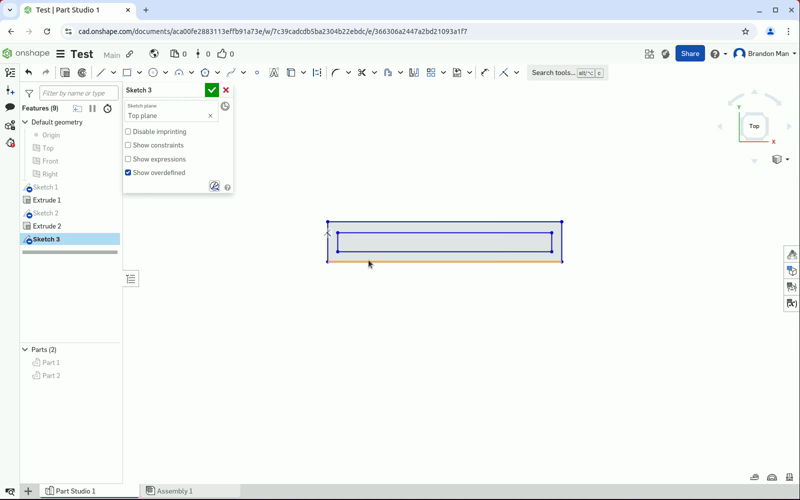
scroll(6)
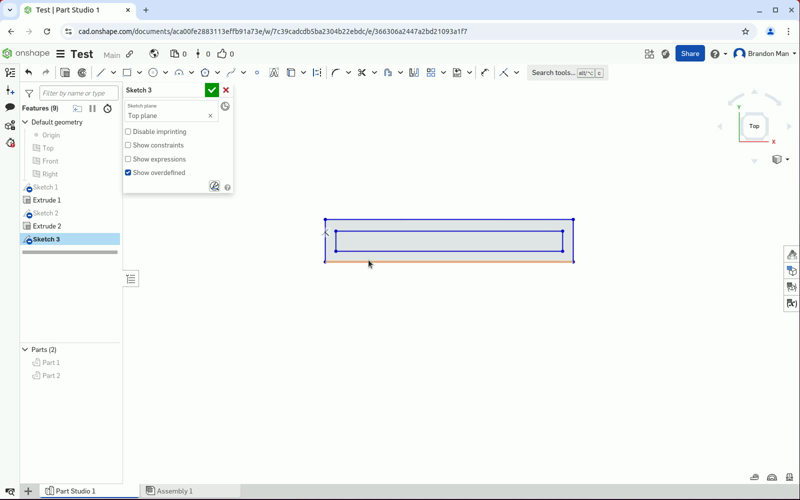
scroll(6)
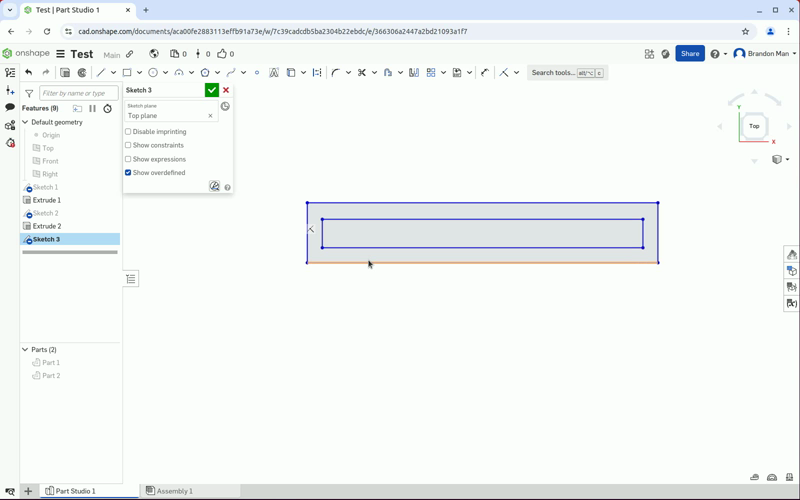
scroll(6)
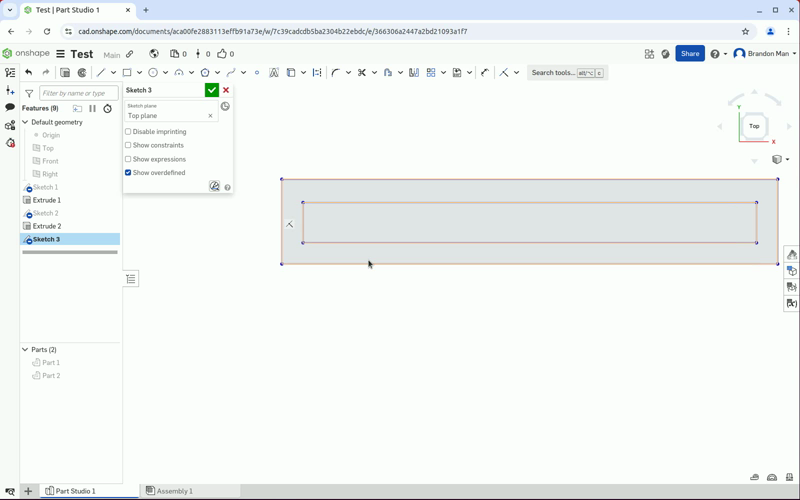
scroll(6)
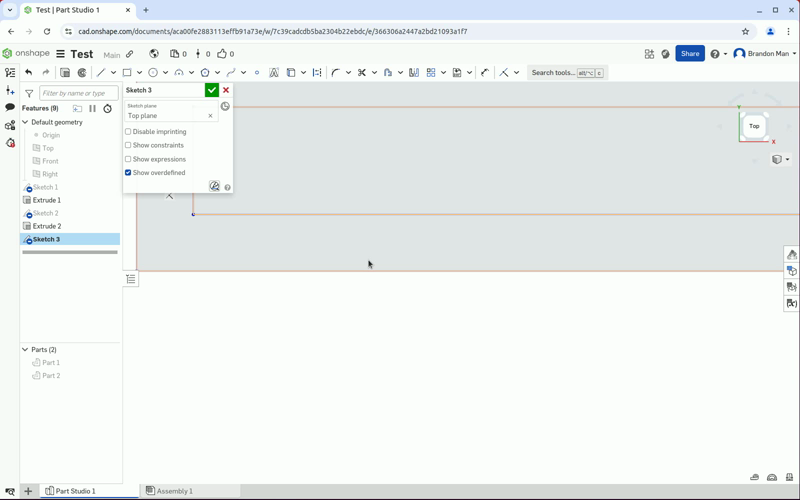
click(368, 259)
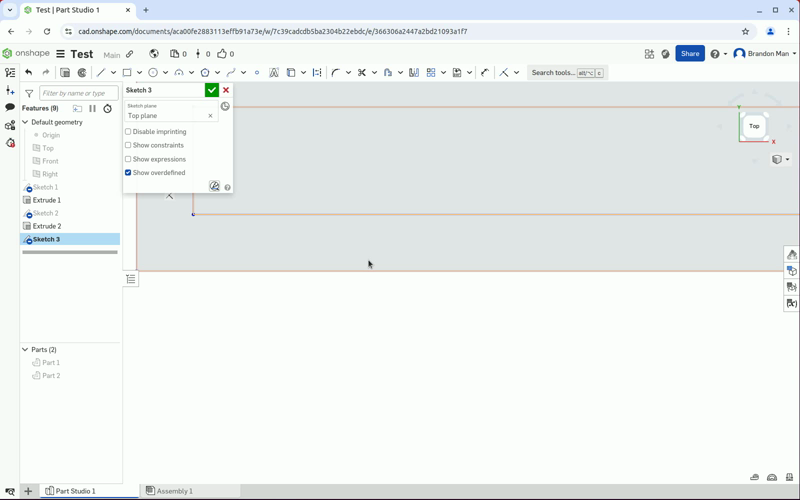
scroll(-6)
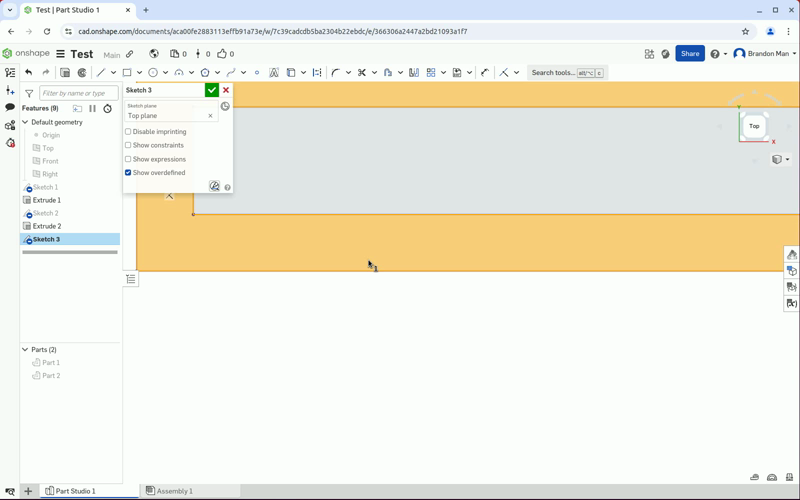
scroll(-6)
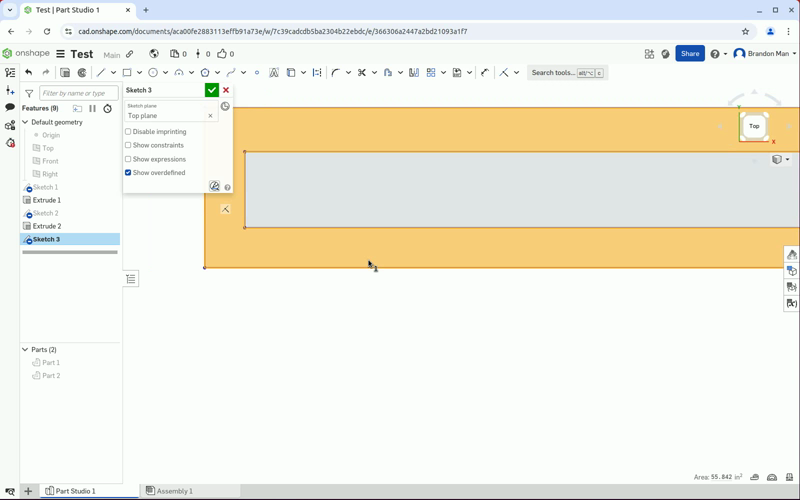
scroll(-6)
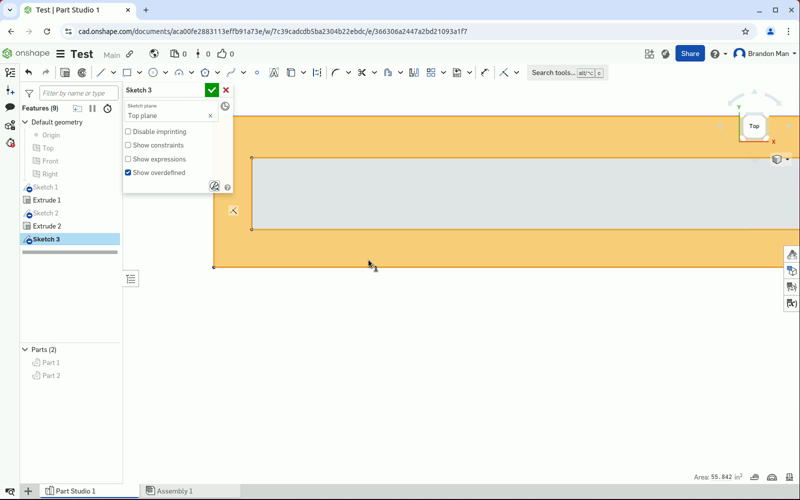
scroll(-6)
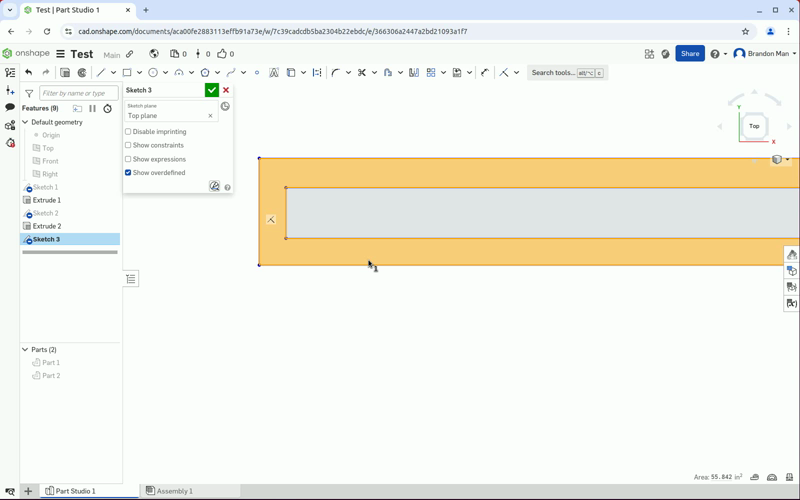
scroll(-6)
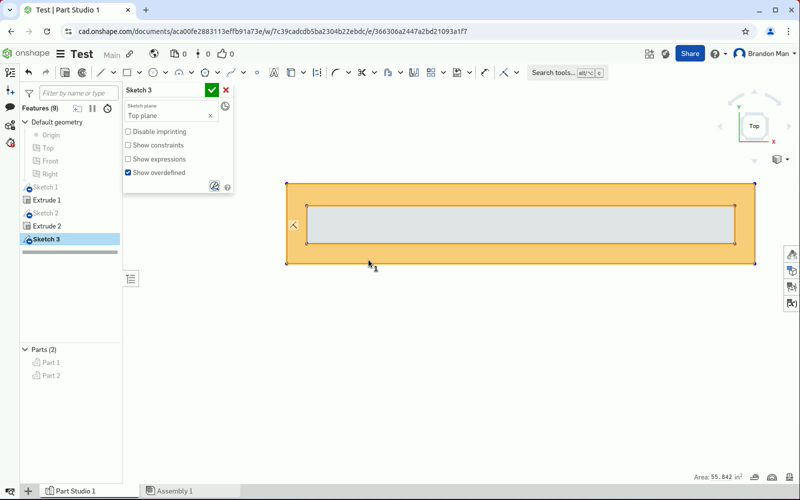
scroll(-6)
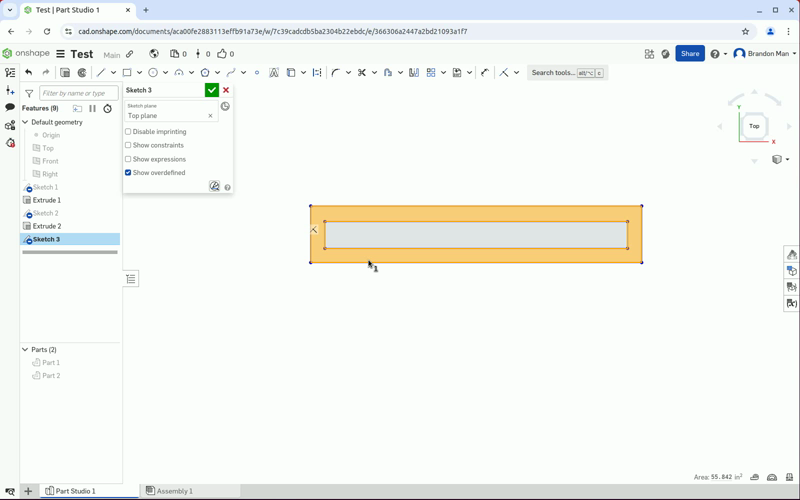
scroll(-6)
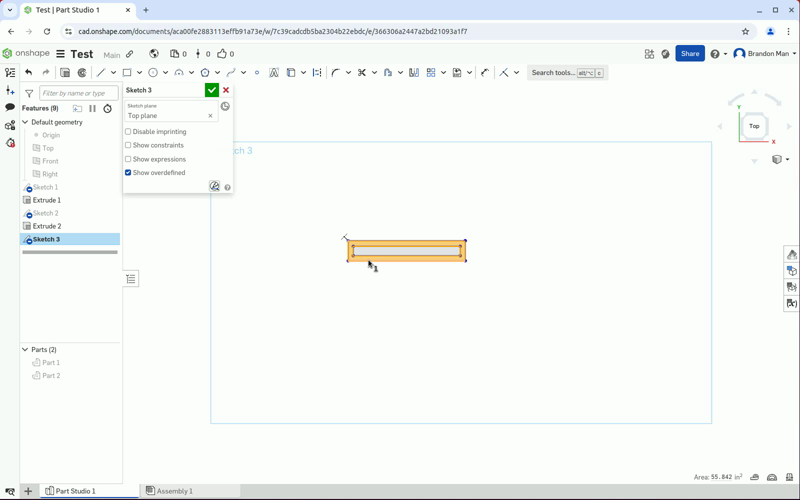
mouse_move(73, 352)
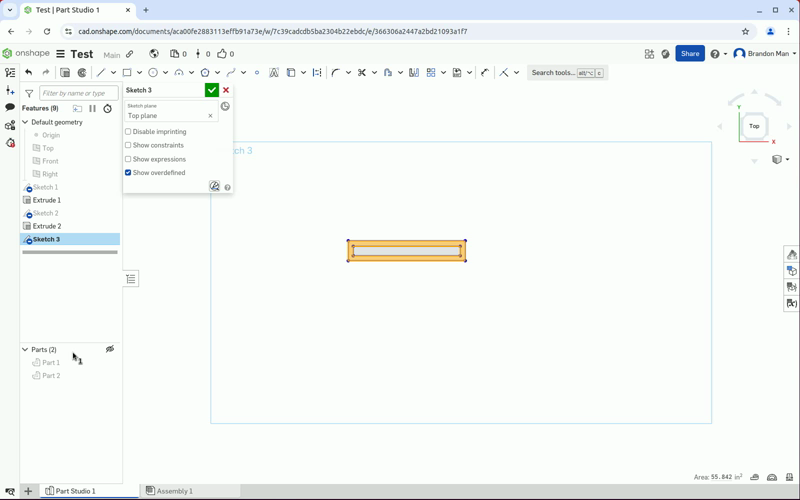
key(shift+y)
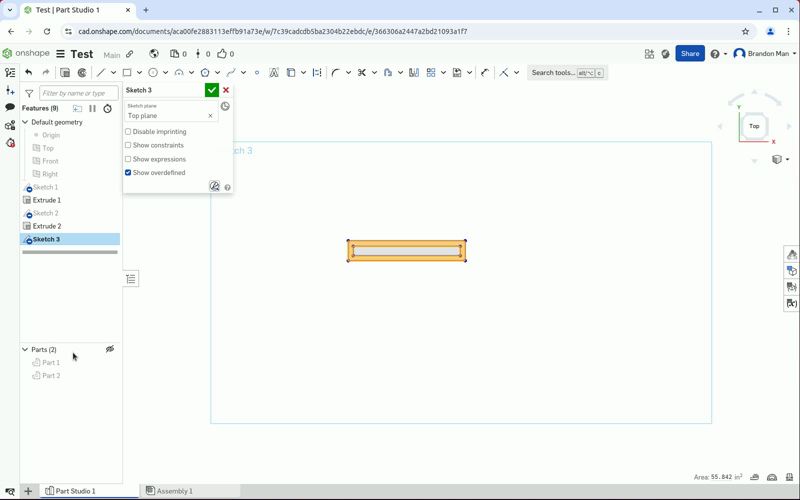
key(shift+e)
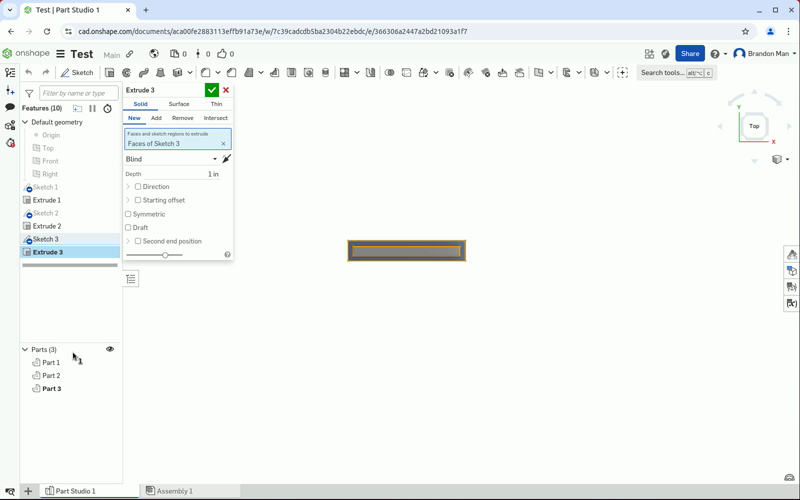
mouse_move(143, 106)
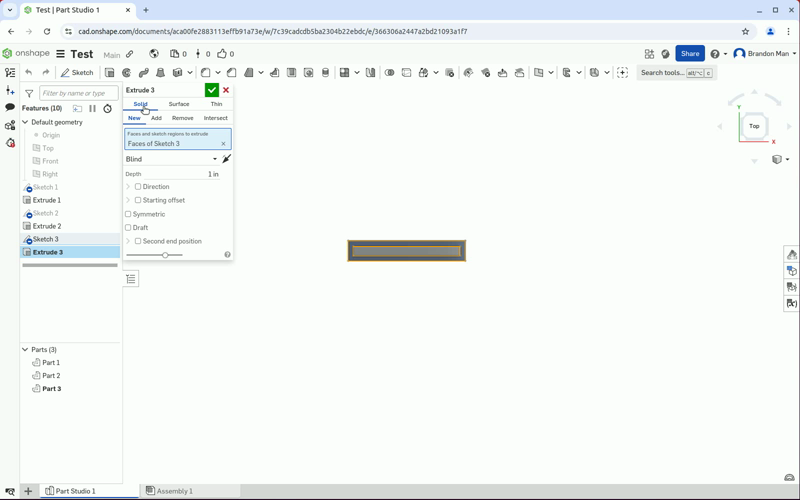
click(143, 106)
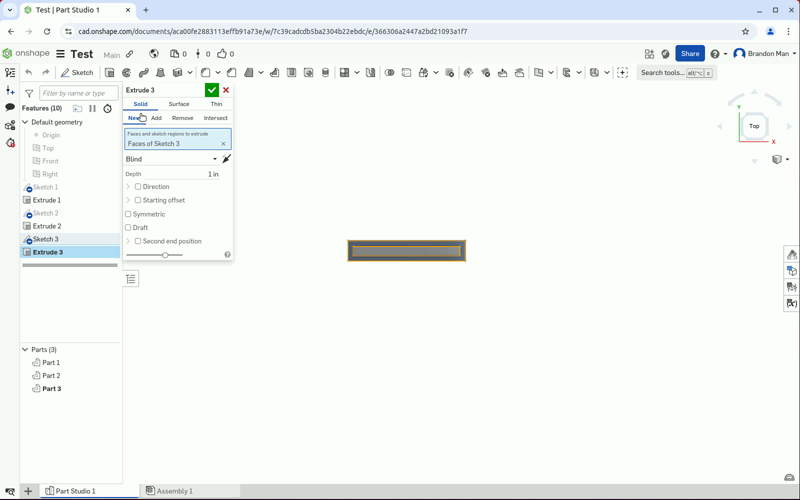
mouse_move(137, 120)
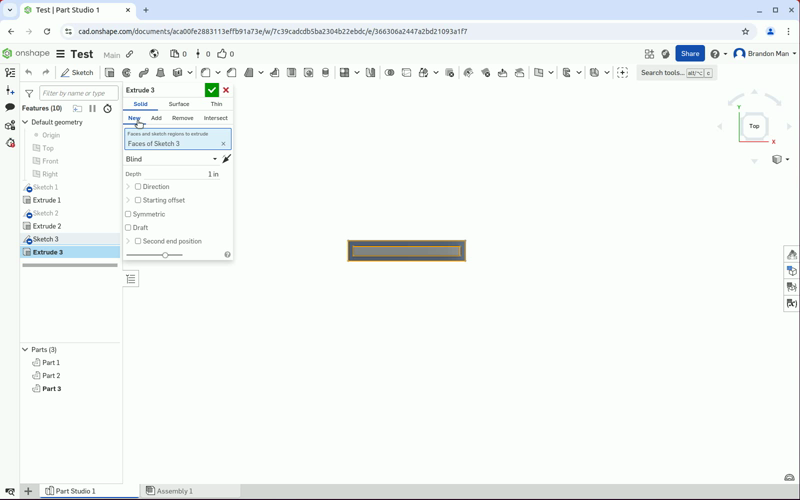
click(137, 120)
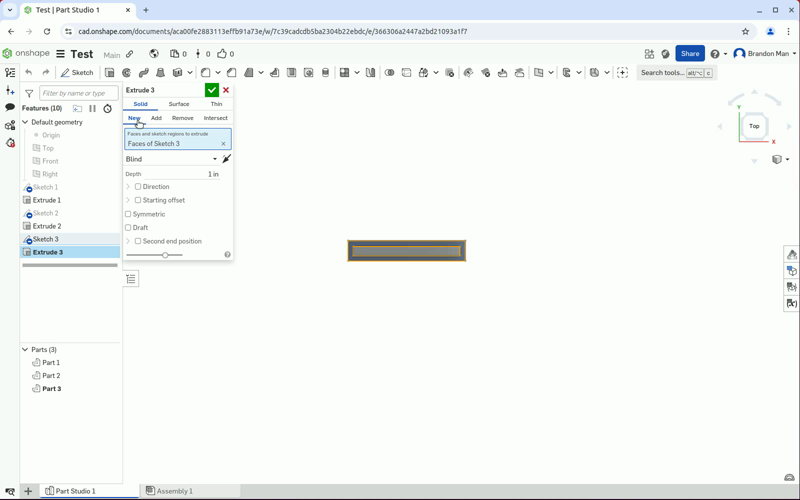
key(tab, 4)
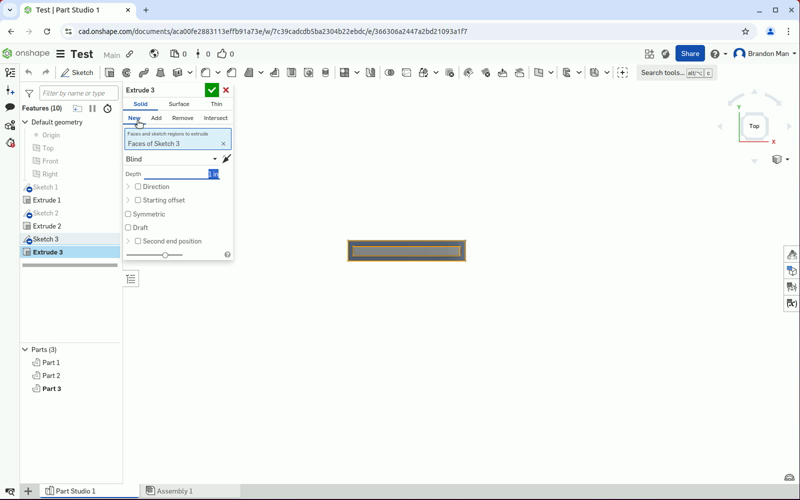
text(4.333)
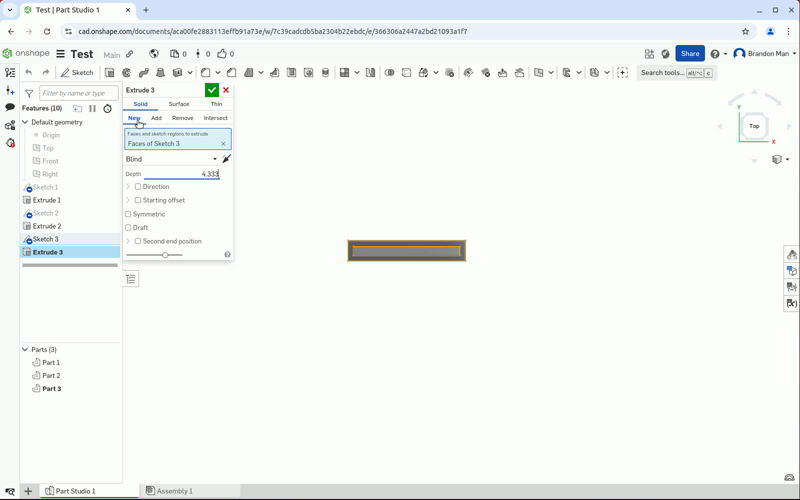
key(enter)
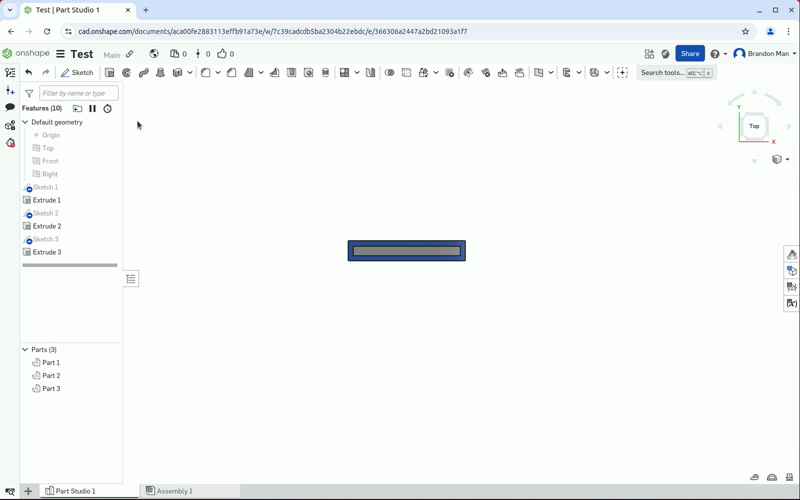
key(shift+h)
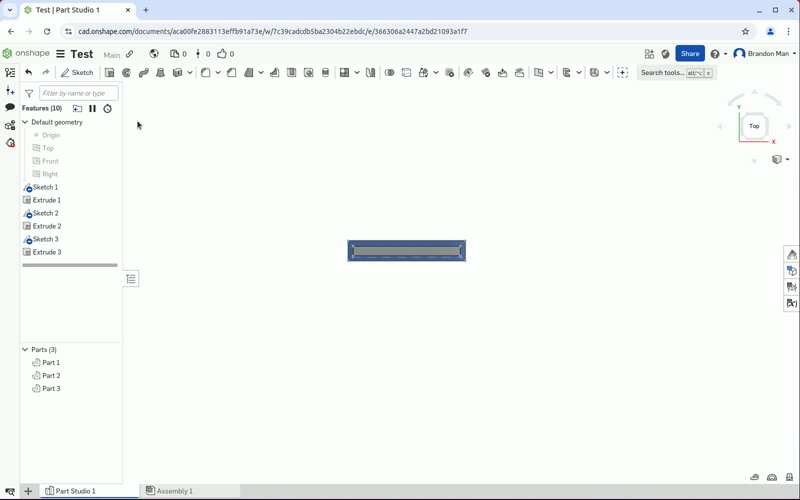
key(shift+h)
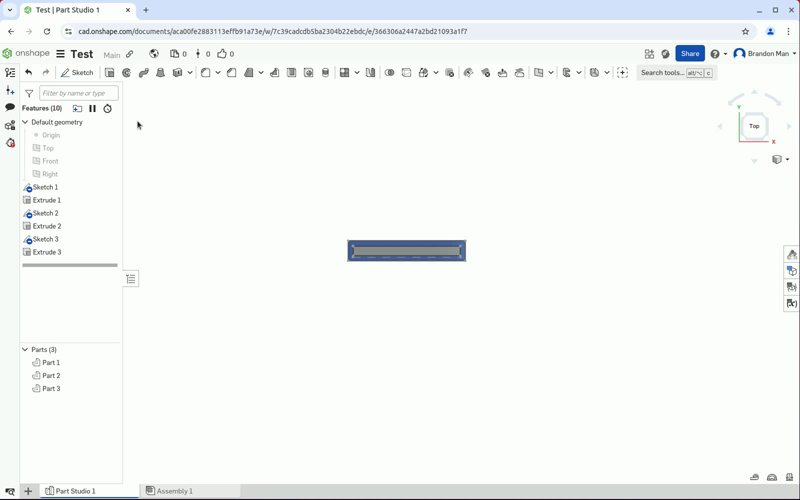
key(shift+7)
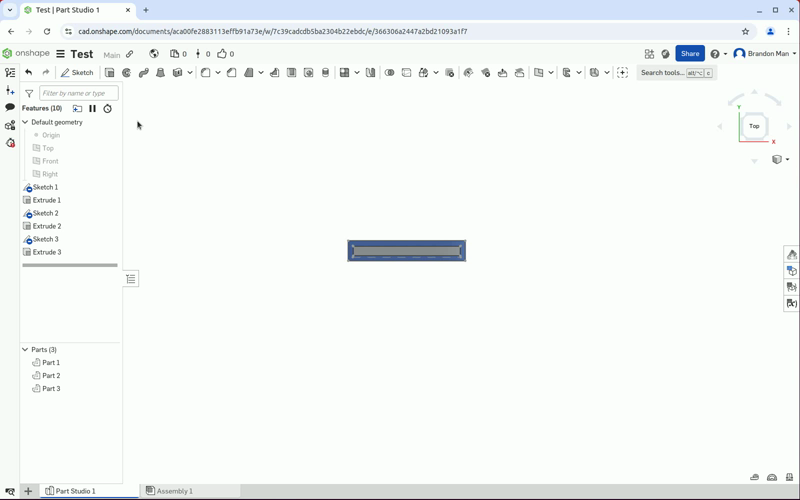
key(up, 3)
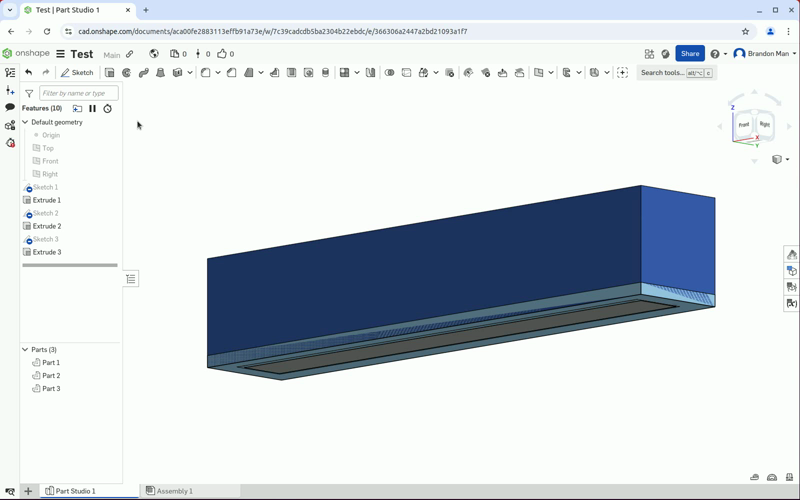
key(left, 3)
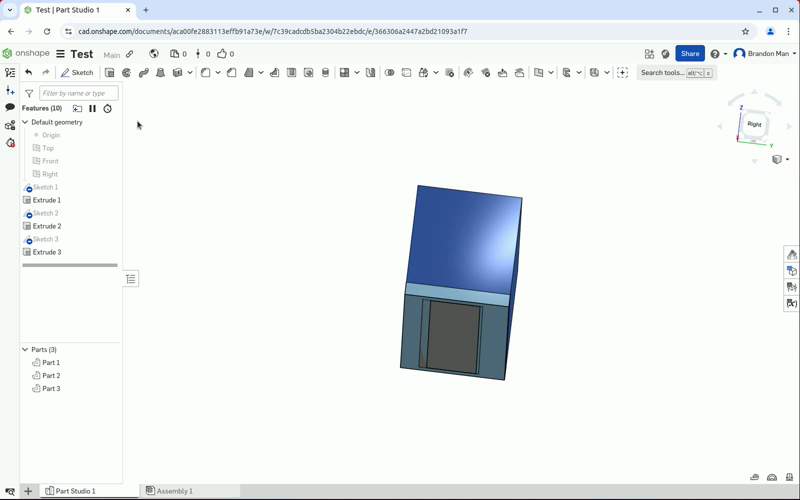
key(right, 3)
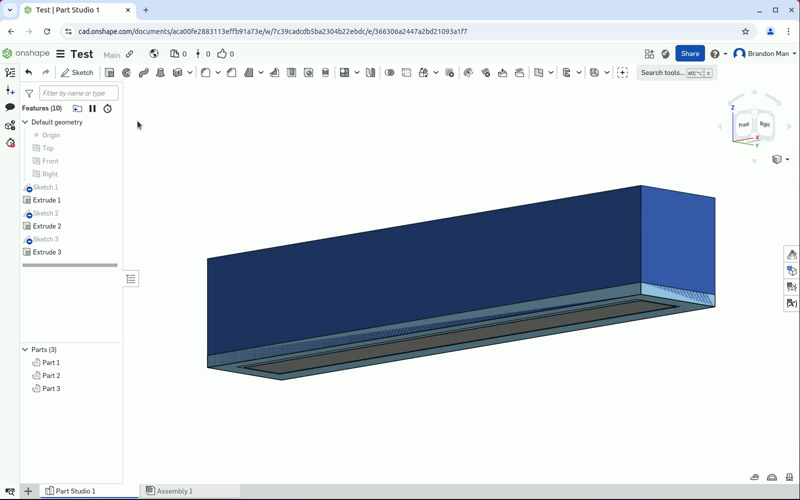
key(down, 3)
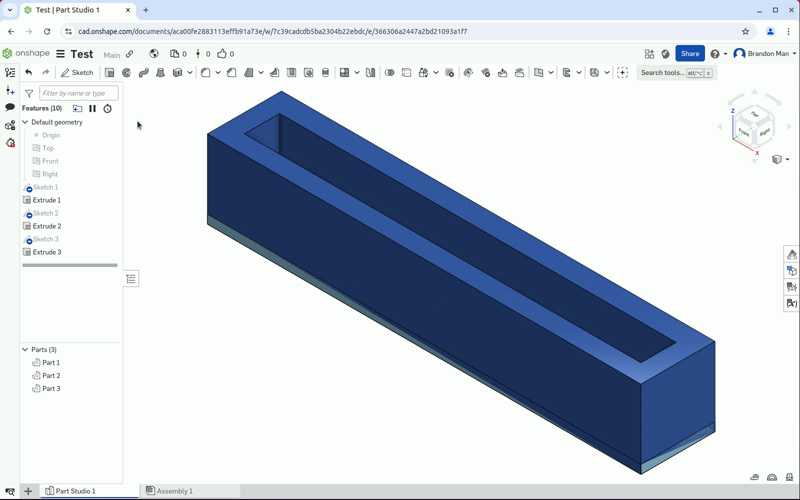
mouse_move(73, 189)
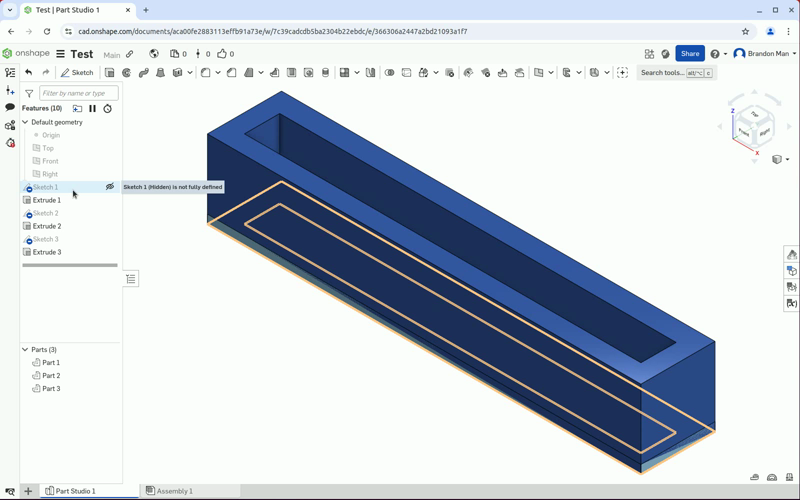
click(73, 189)